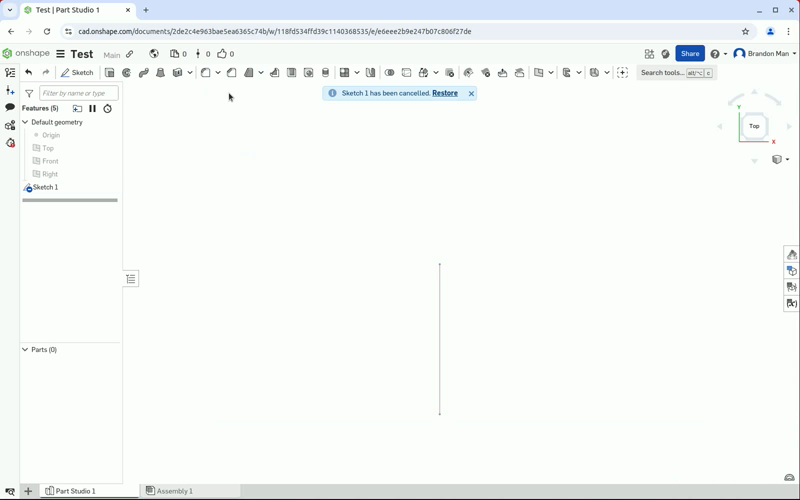
key(shift+h)
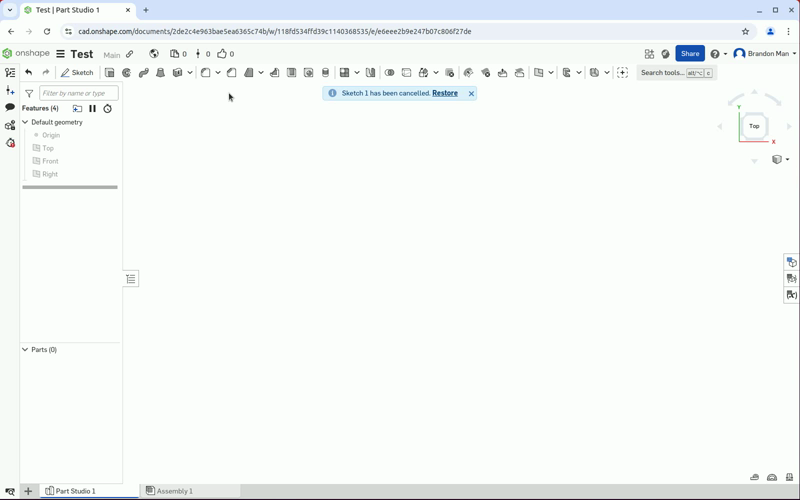
mouse_move(73, 352)
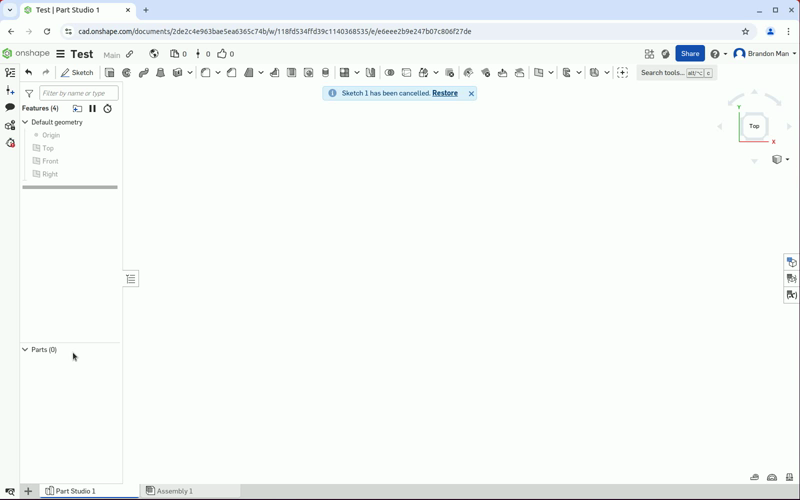
key(y)
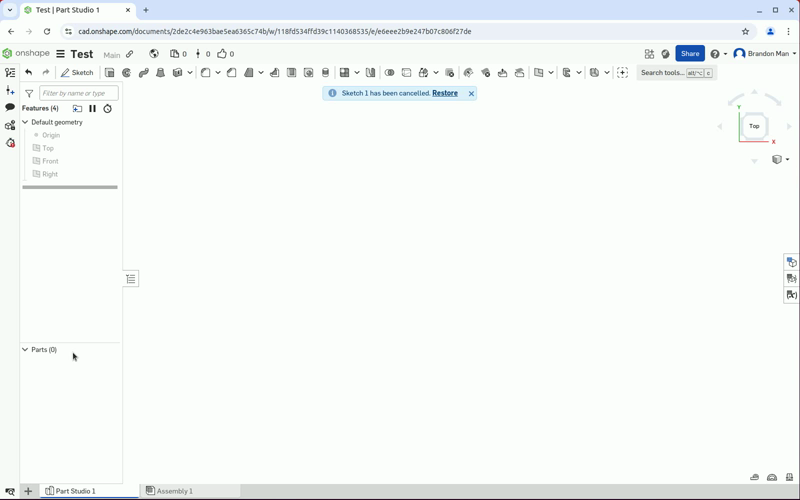
key(shift+p)
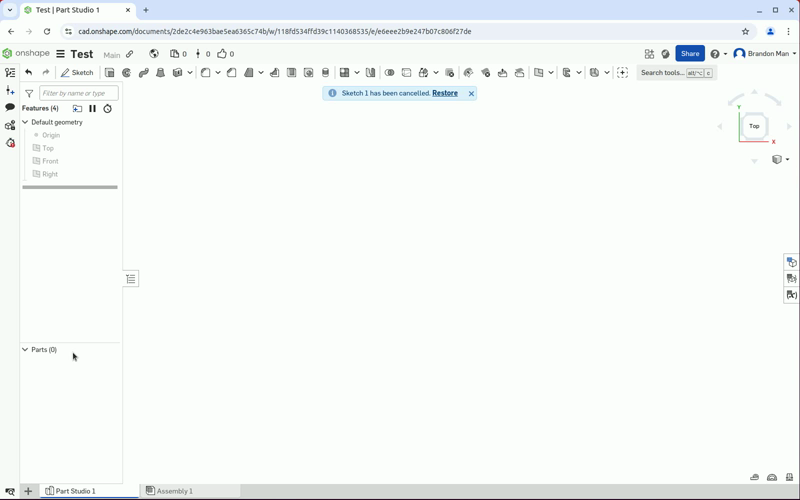
key(space)
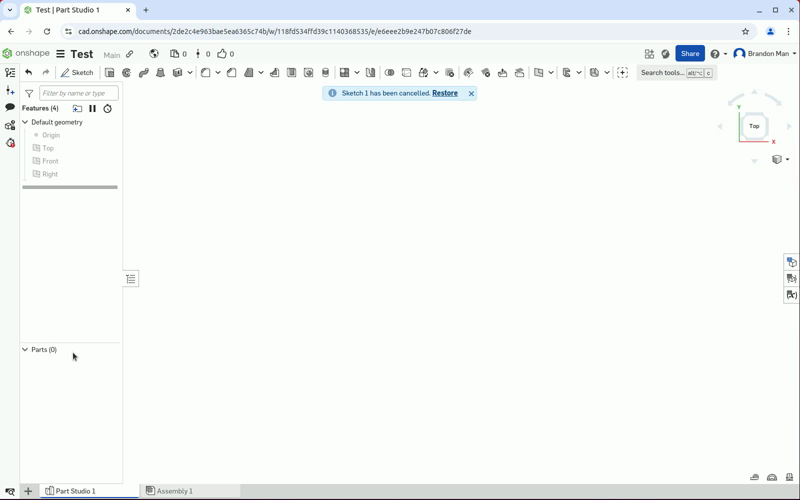
key_down(shift)
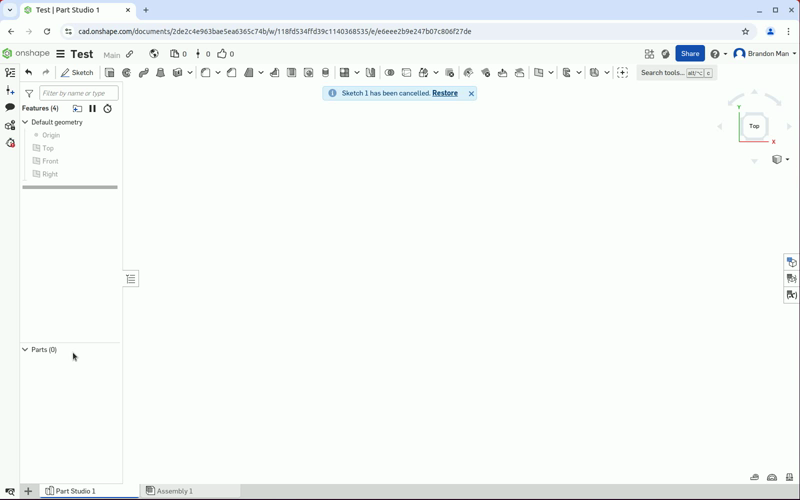
key(up)
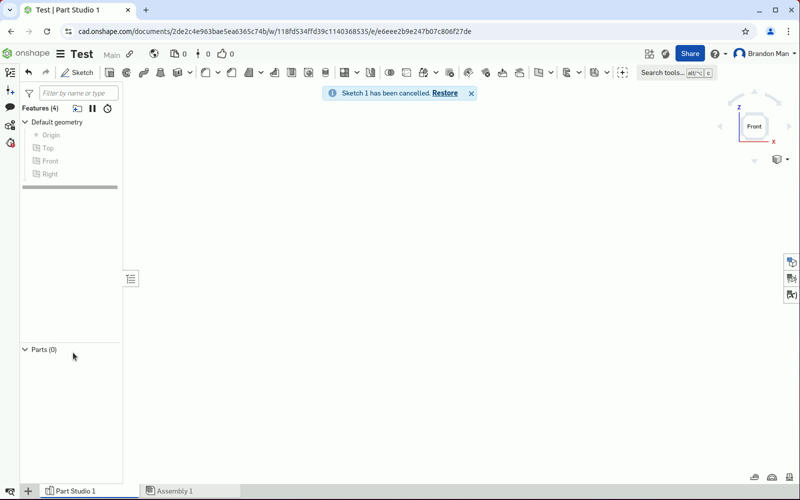
key_up(shift)
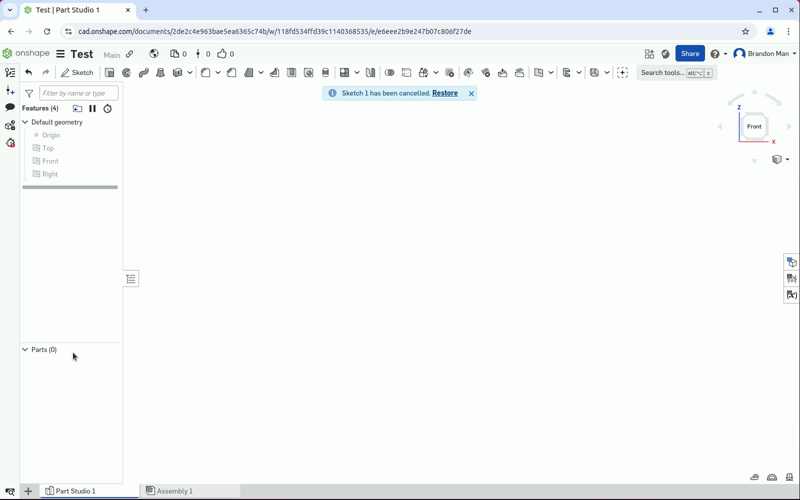
mouse_move(73, 352)
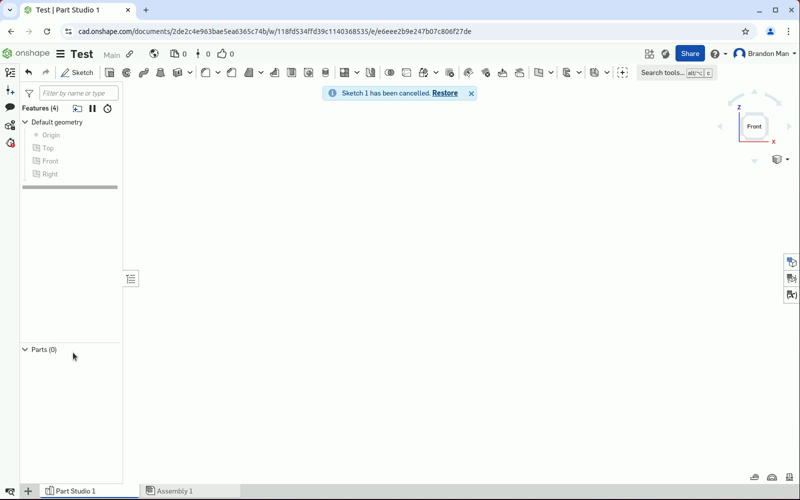
key(shift+y)
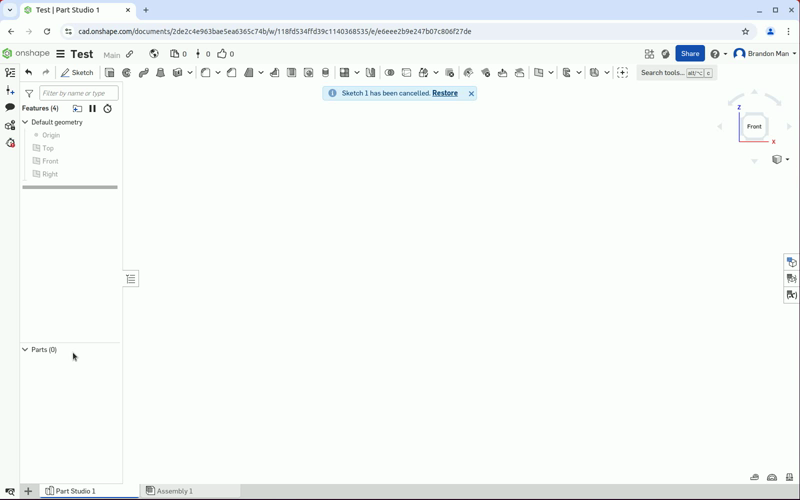
key(shift+s)
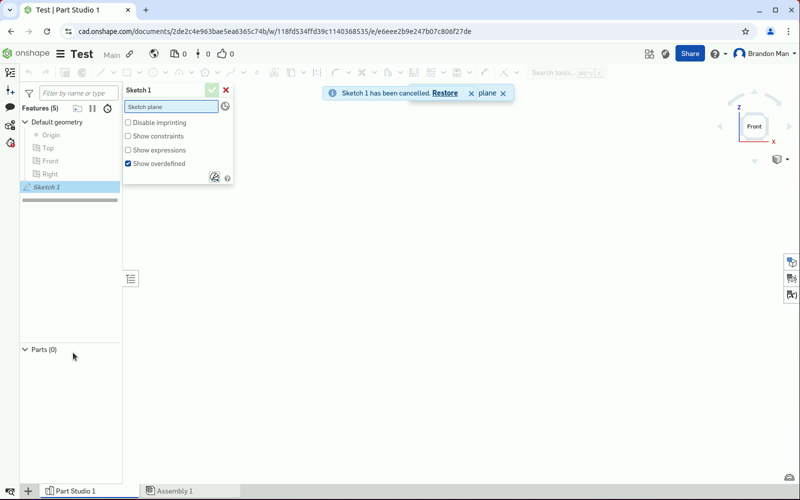
mouse_move(73, 163)
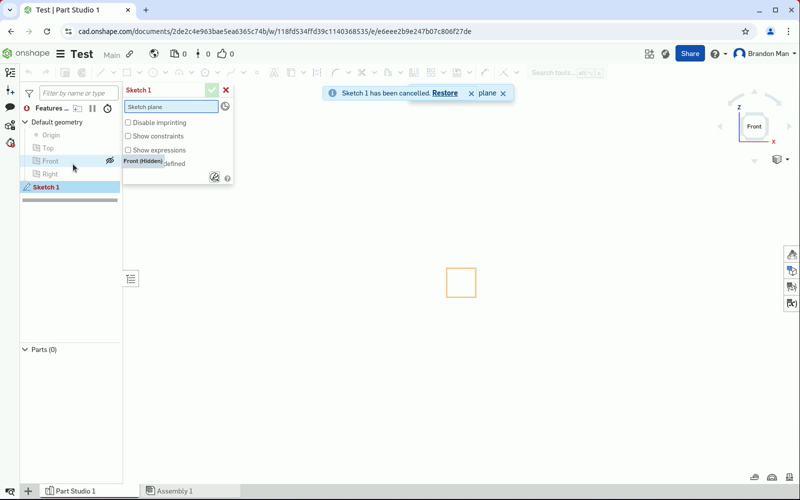
click(73, 163)
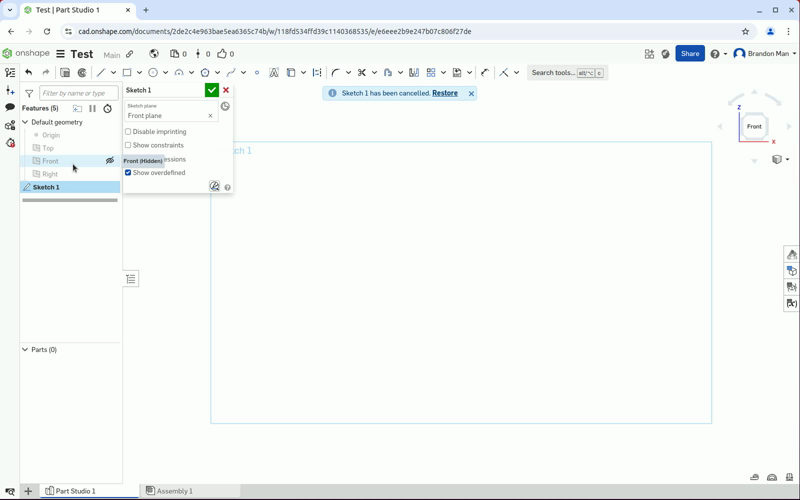
mouse_move(73, 352)
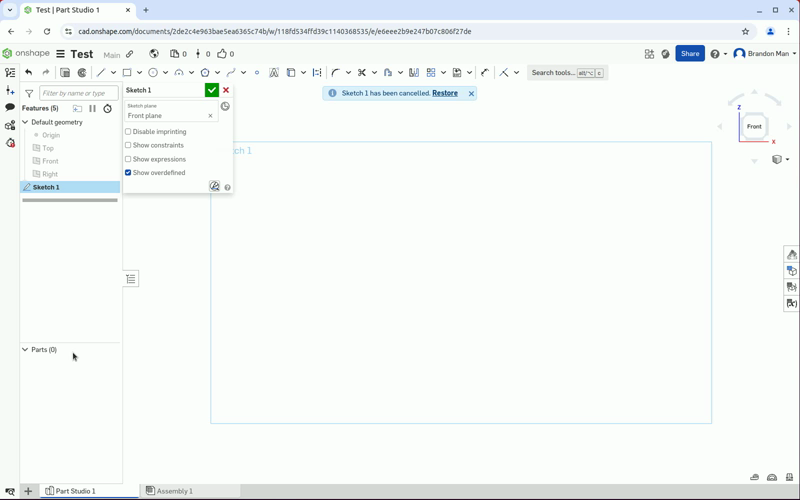
key(y)
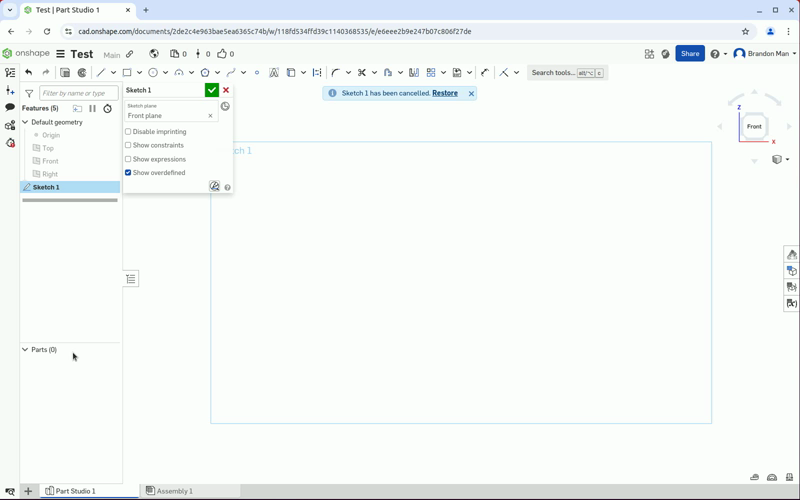
key(c)
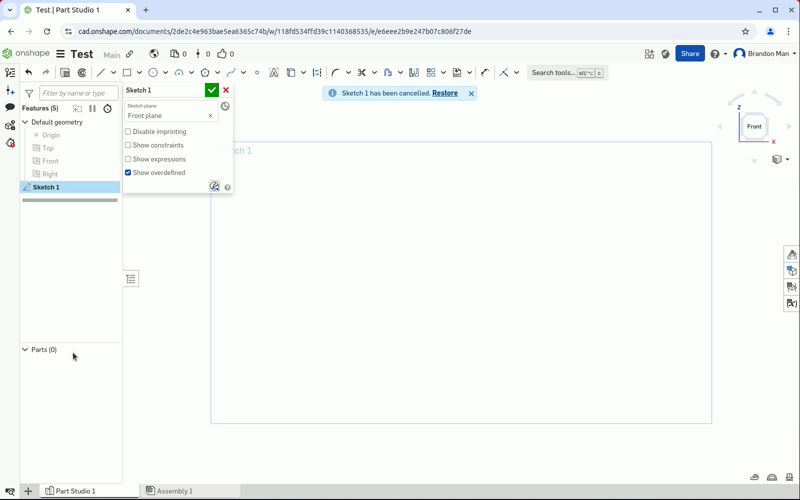
key_down(shift)
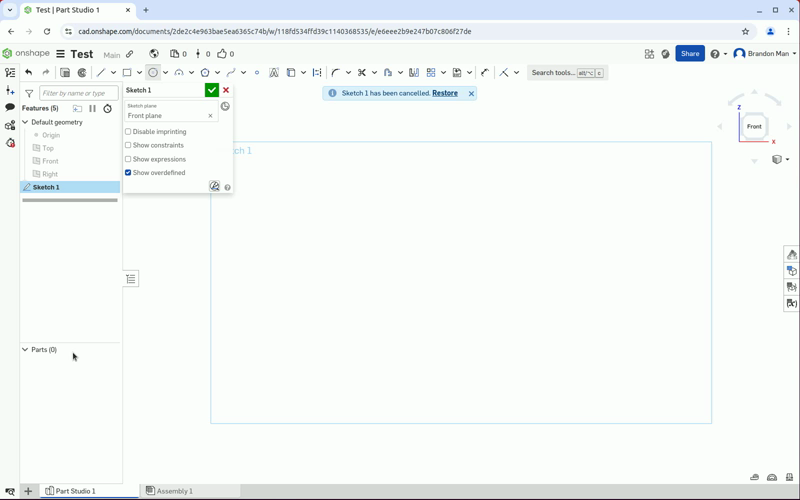
mouse_move(461, 282)
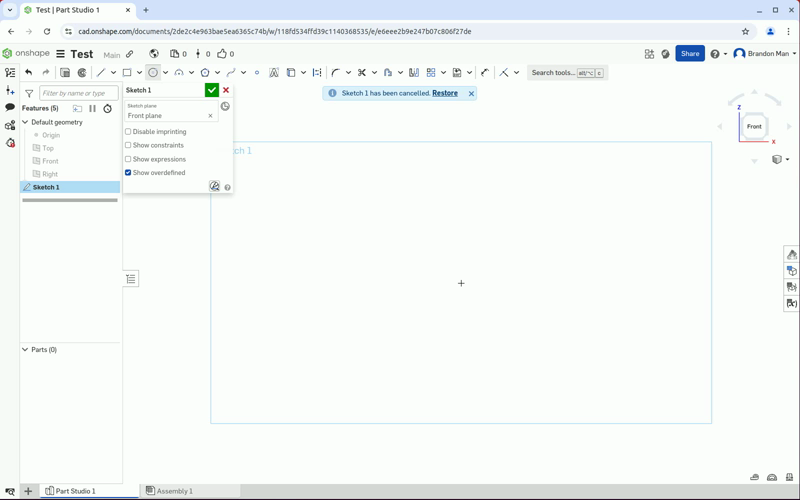
click(461, 282)
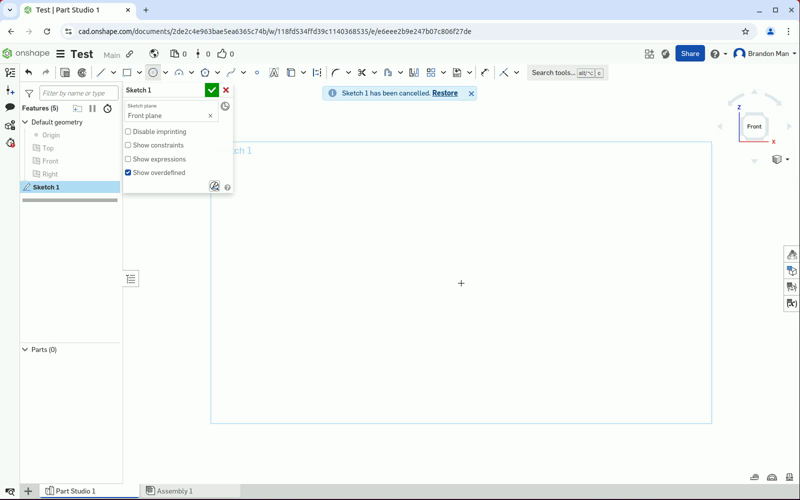
key_up(shift)
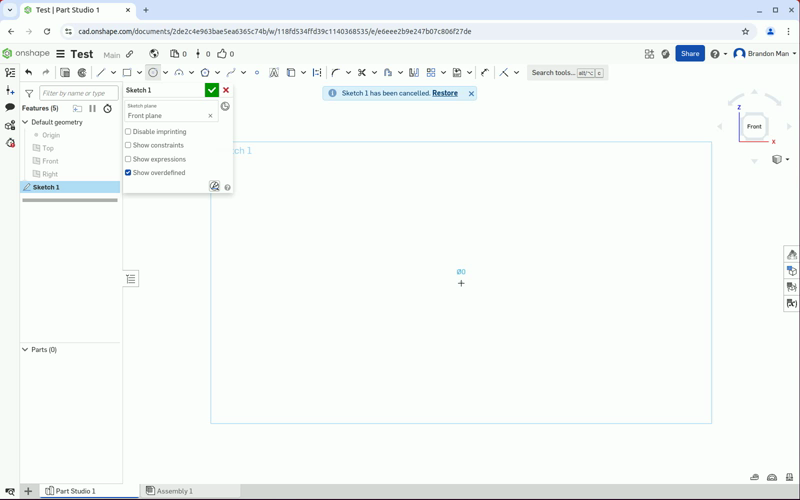
mouse_move(500, 282)
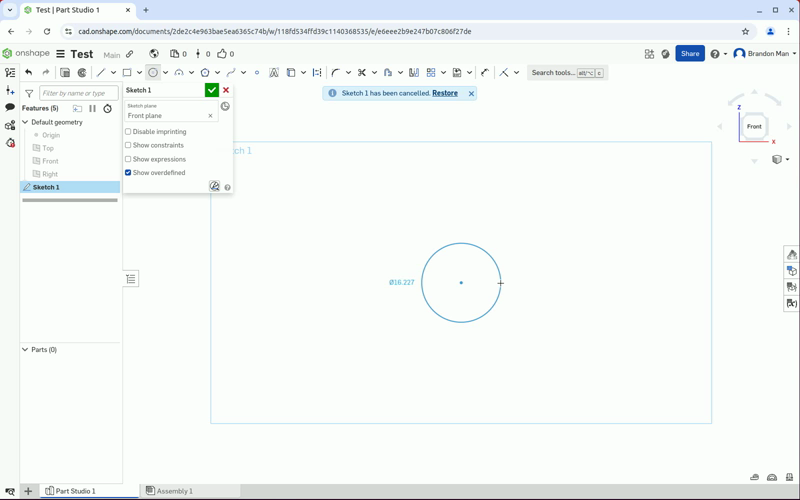
click(500, 282)
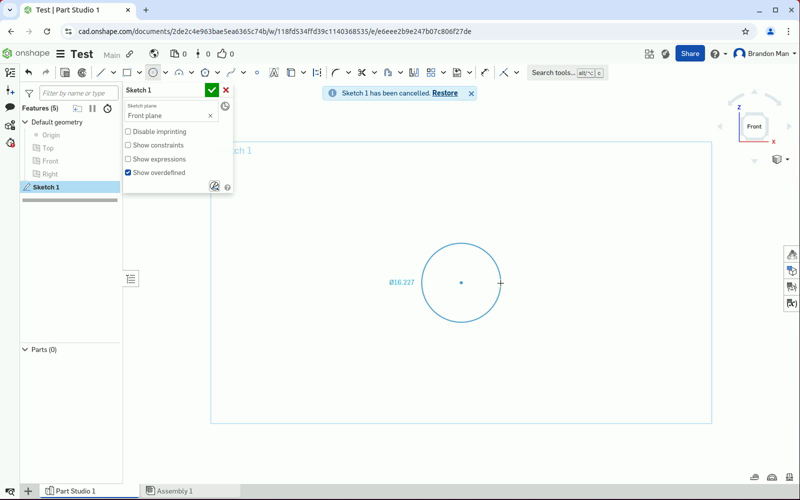
key(esc)
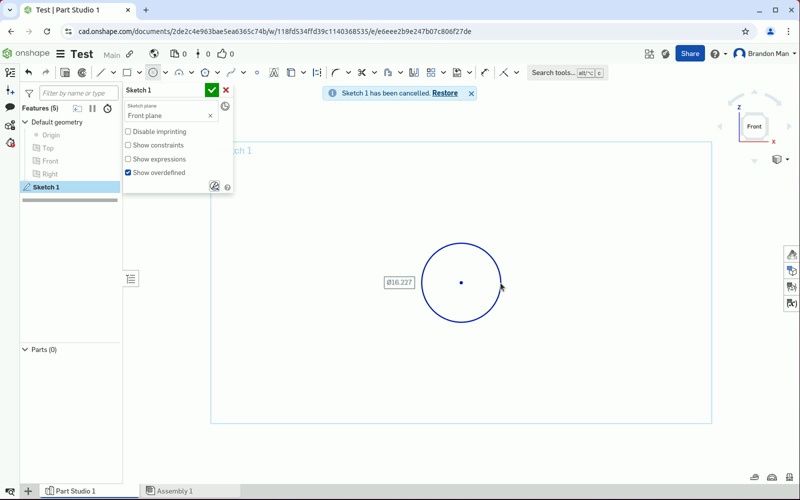
key(c)
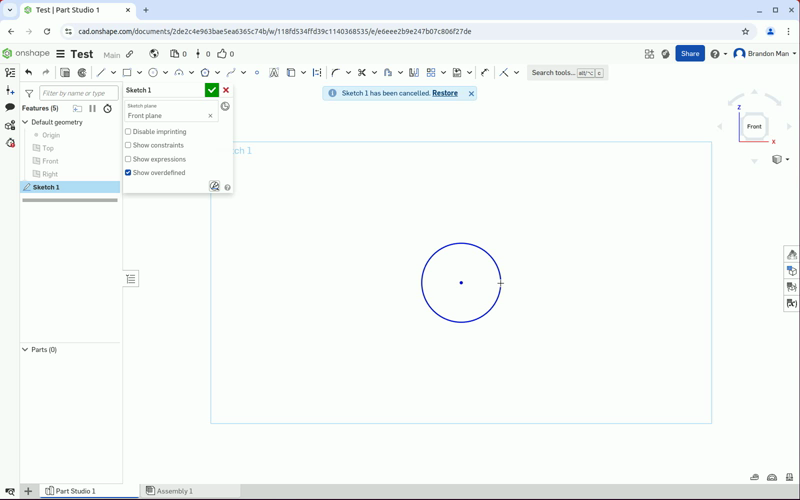
key_down(shift)
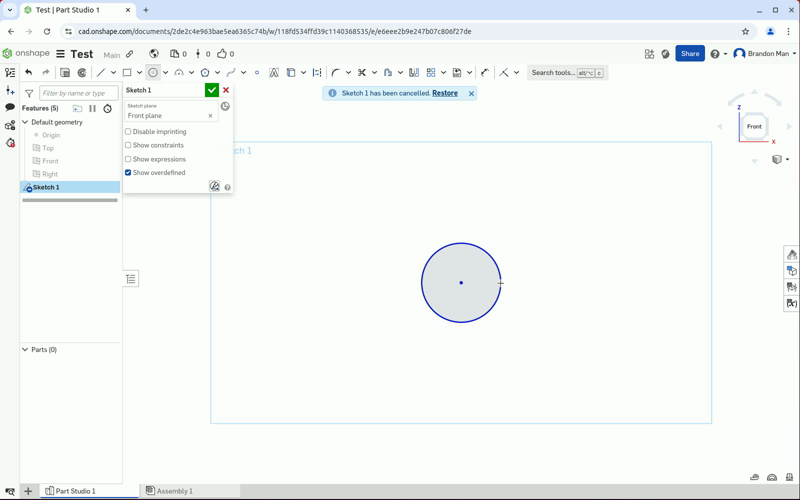
mouse_move(461, 282)
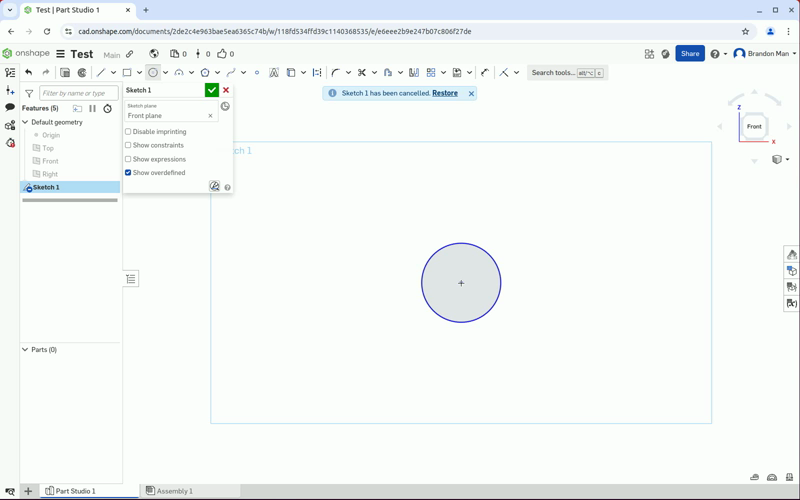
click(461, 282)
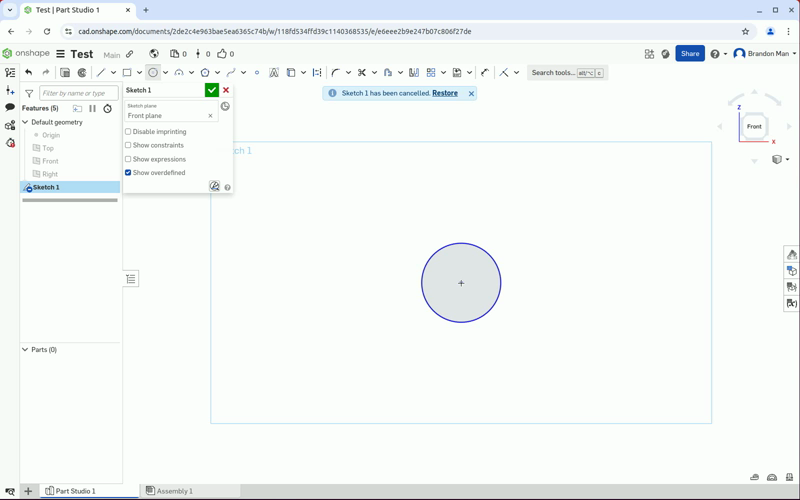
key_up(shift)
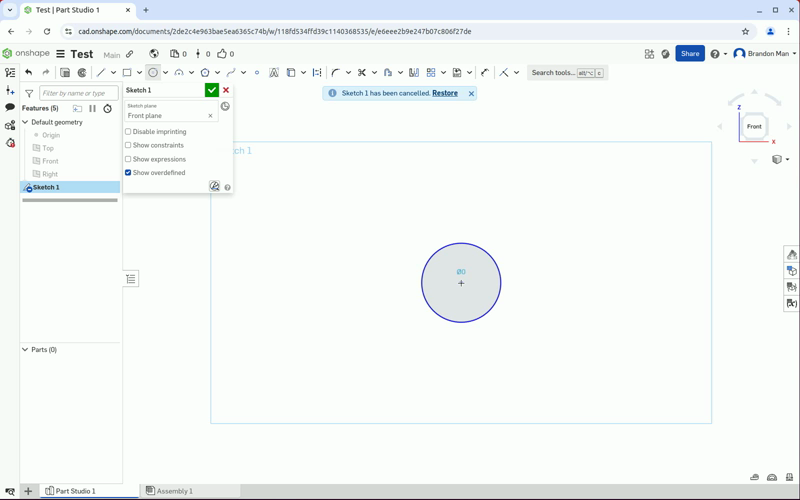
mouse_move(487, 282)
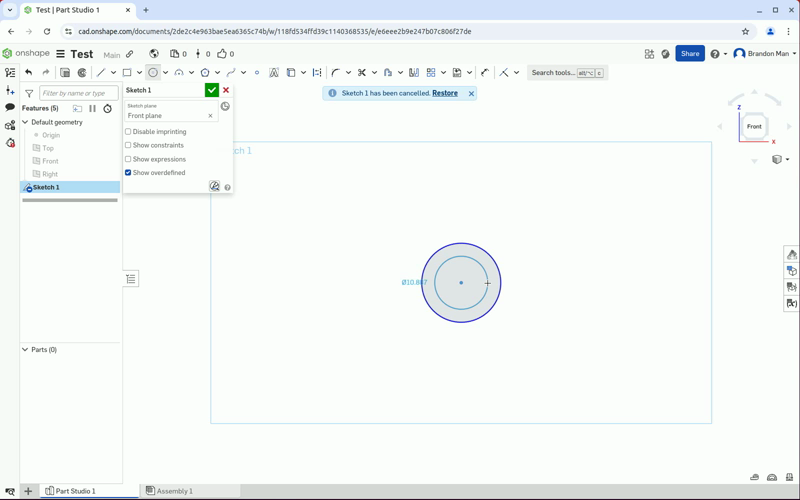
click(487, 282)
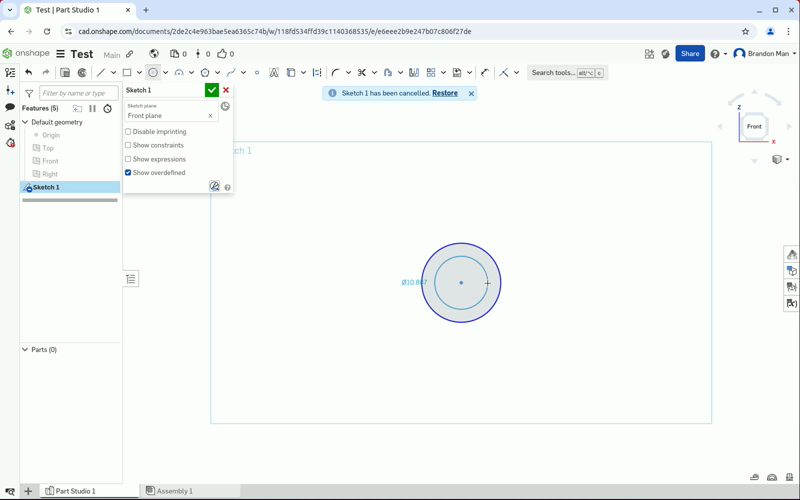
key(esc)
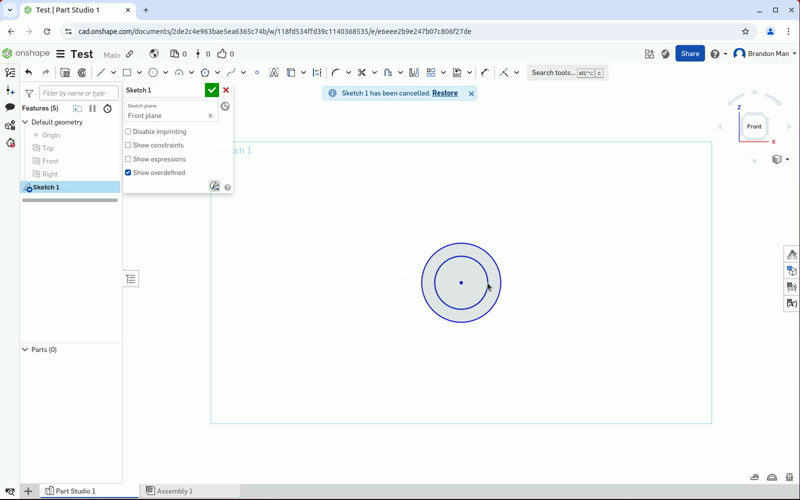
mouse_move(441, 260)
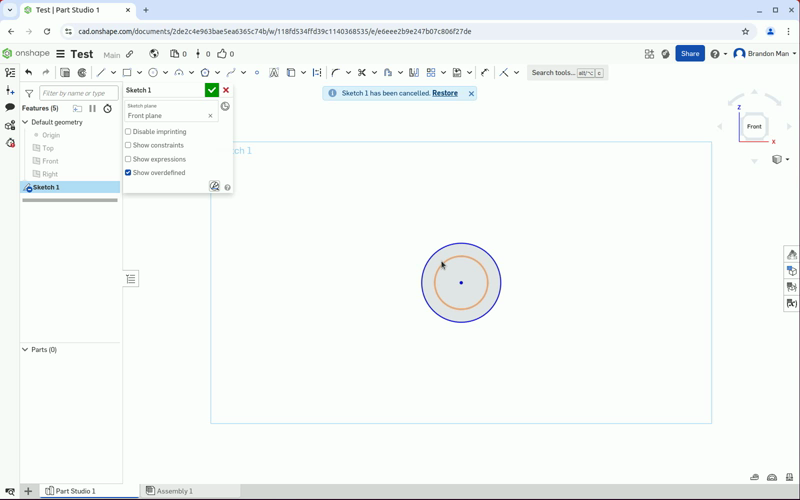
click(441, 260)
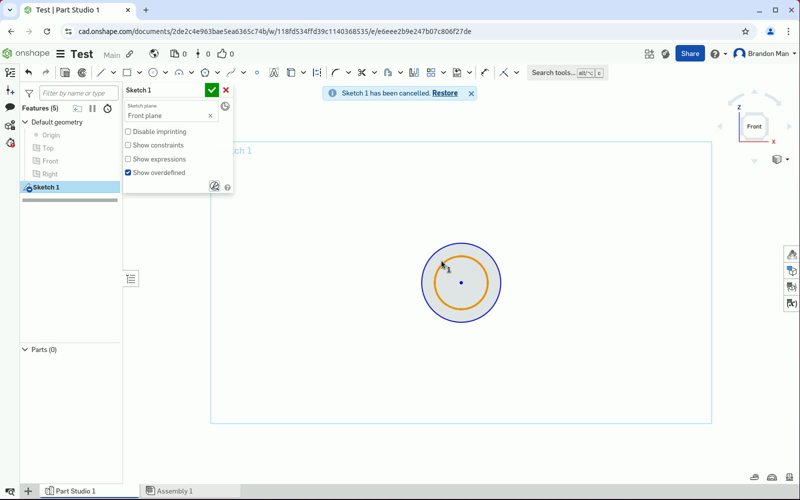
mouse_move(73, 352)
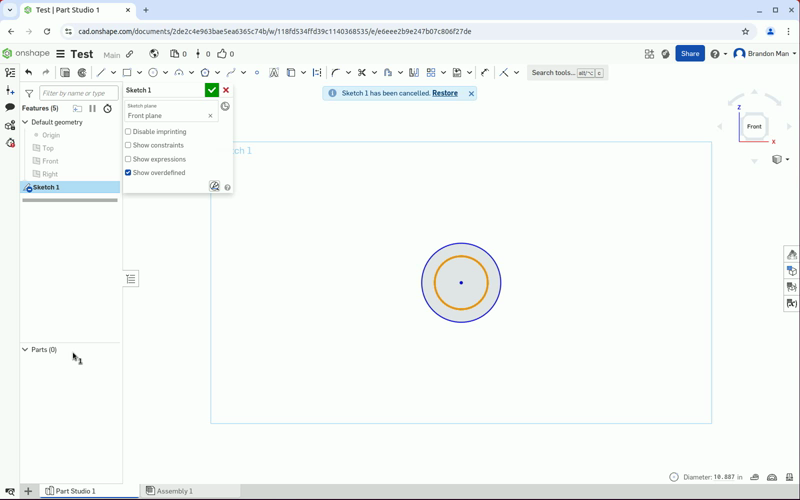
key(shift+y)
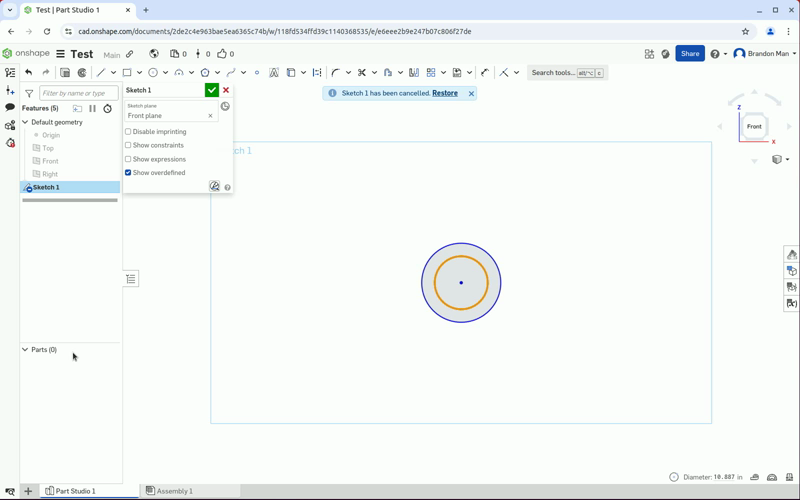
key(shift+e)
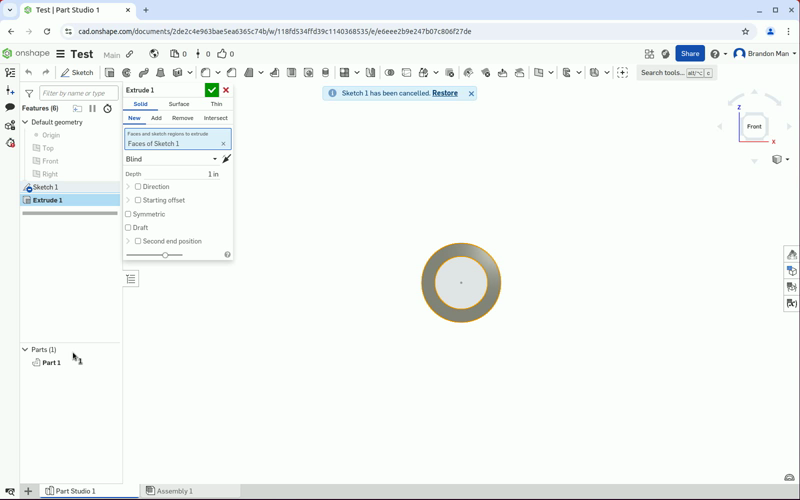
mouse_move(143, 106)
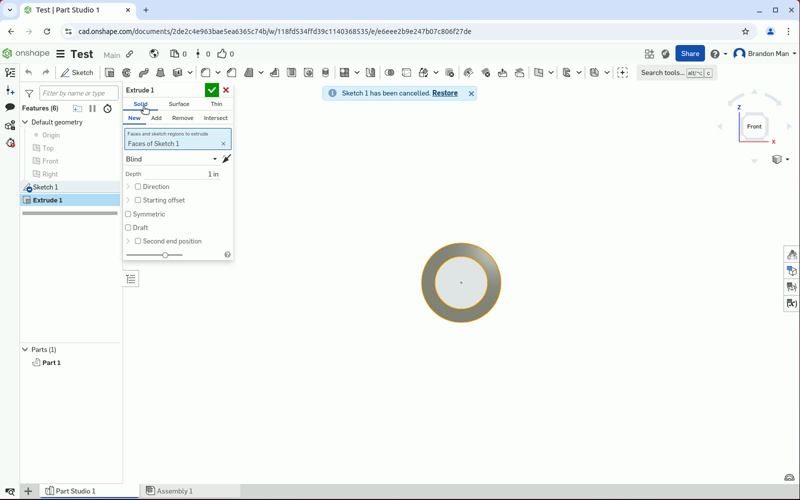
click(143, 106)
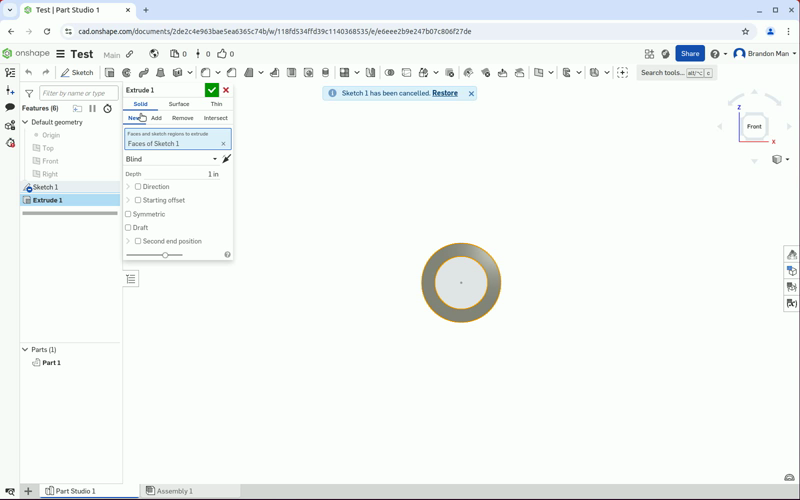
mouse_move(137, 120)
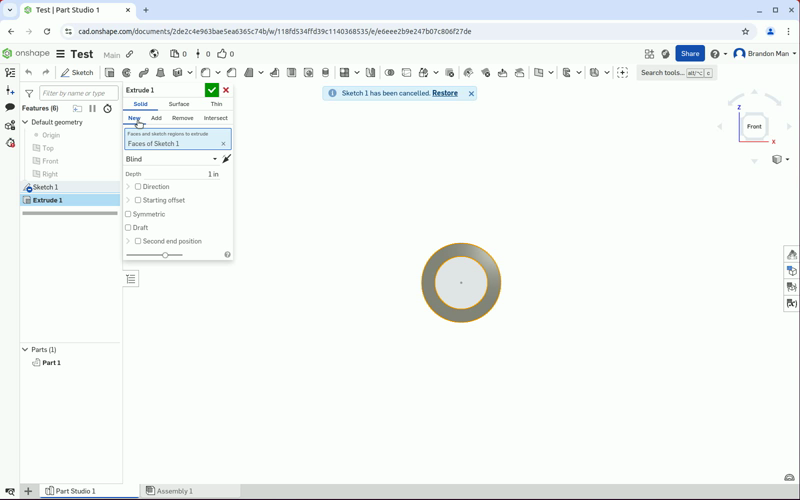
click(137, 120)
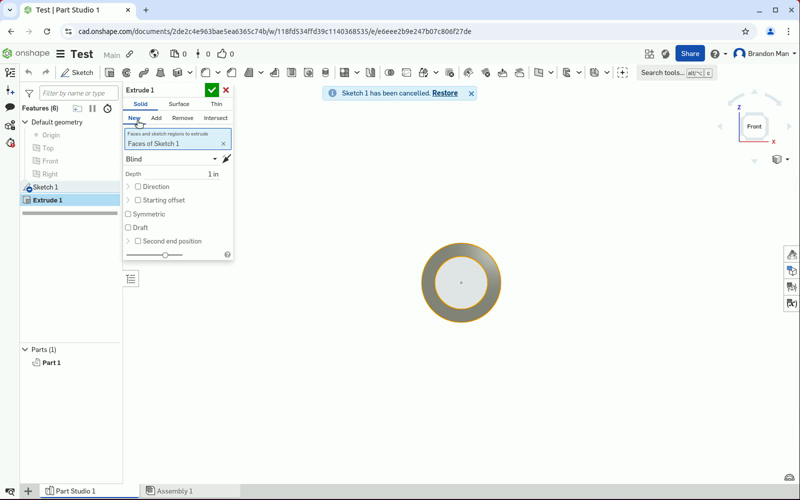
key(tab, 4)
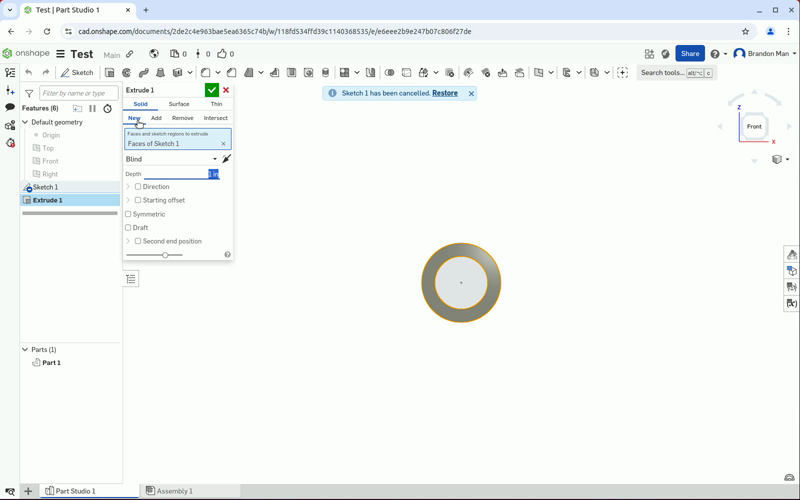
text(4.333)
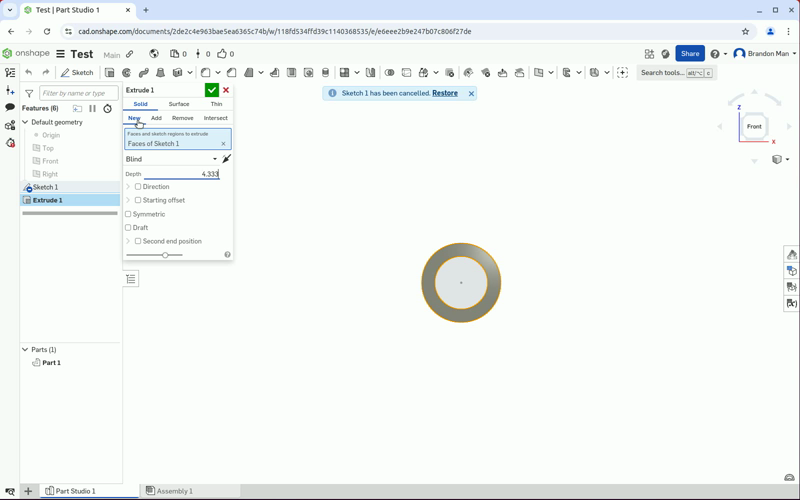
key(enter)
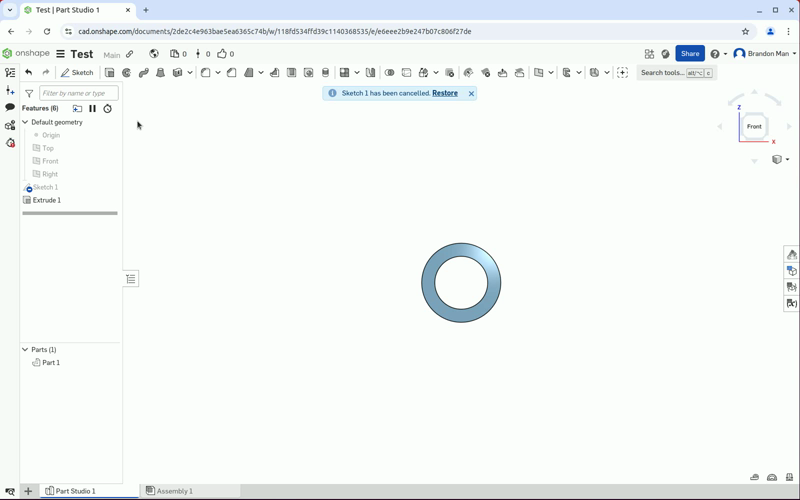
key(shift+h)
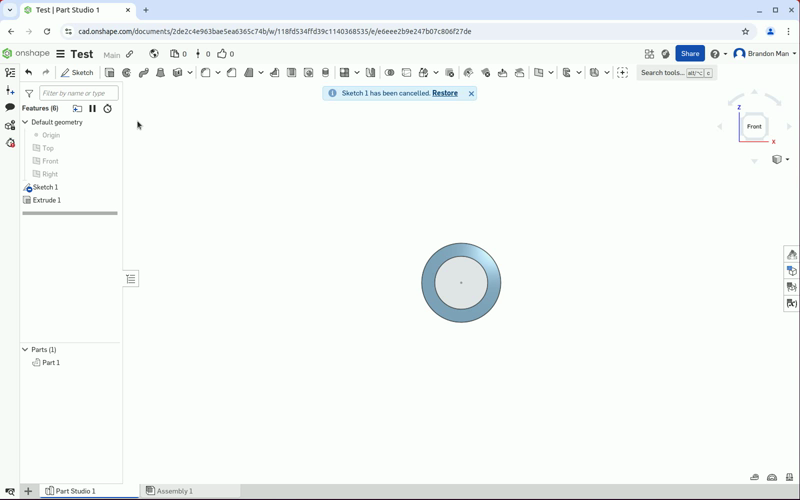
key(shift+h)
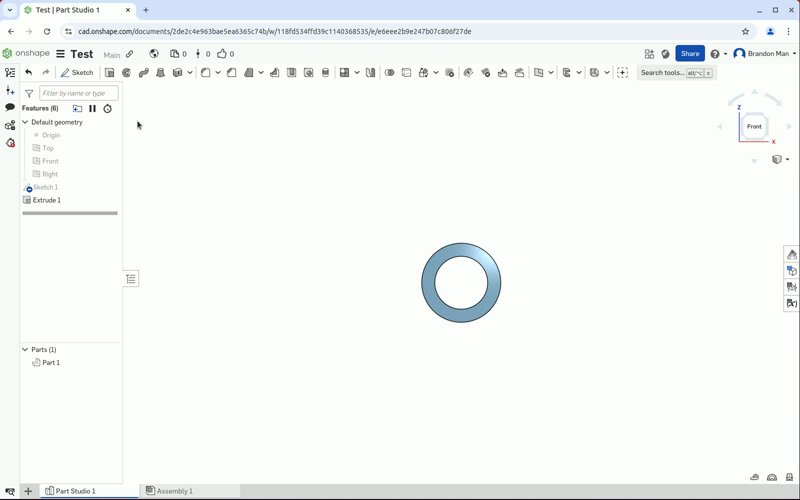
mouse_move(73, 189)
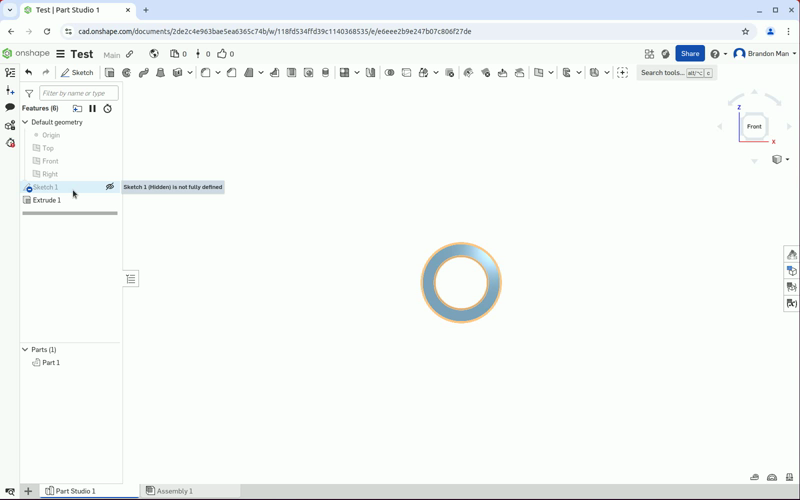
click(73, 189)
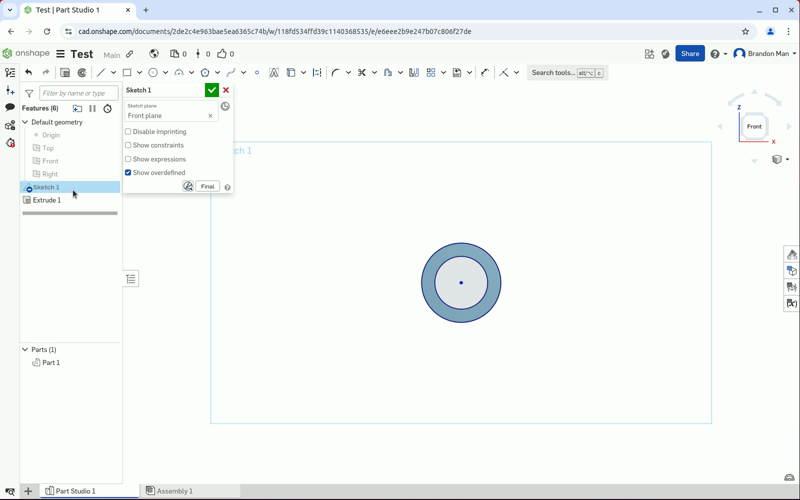
mouse_move(229, 92)
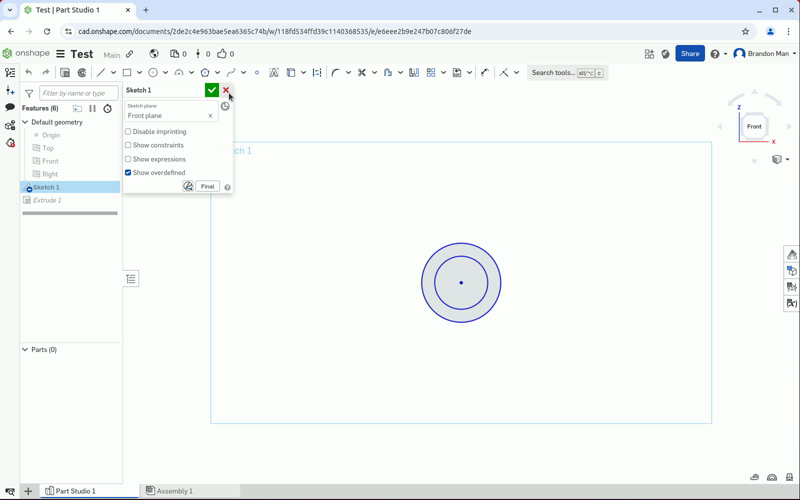
click(229, 92)
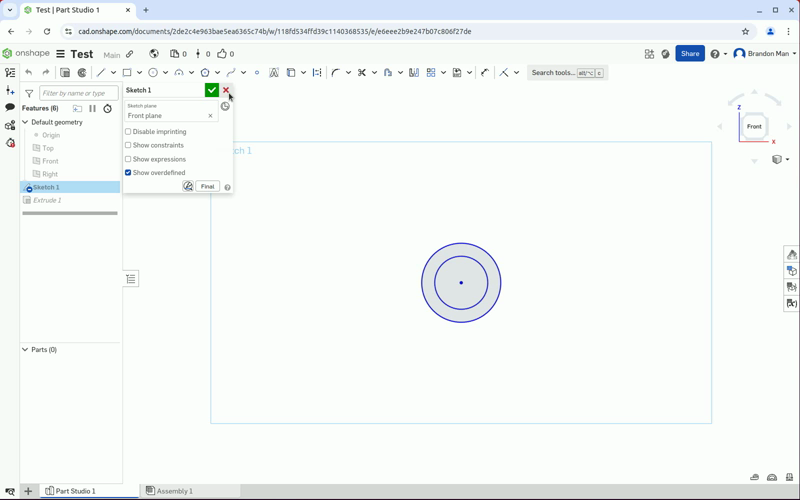
key(shift+s)
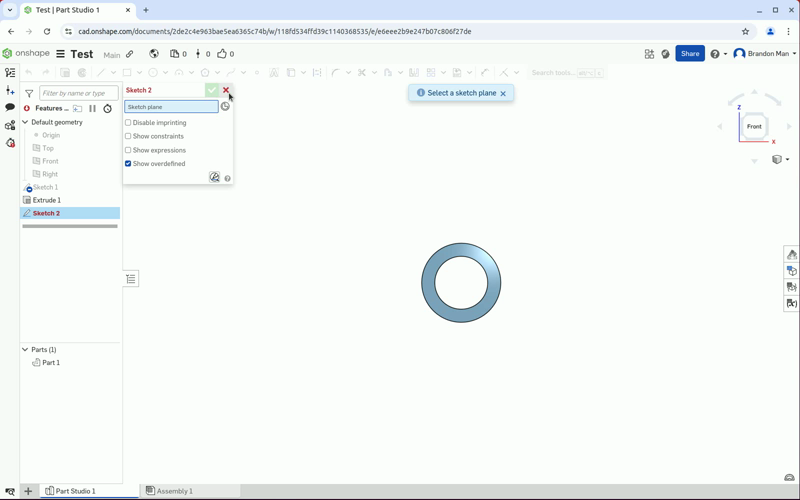
mouse_move(73, 163)
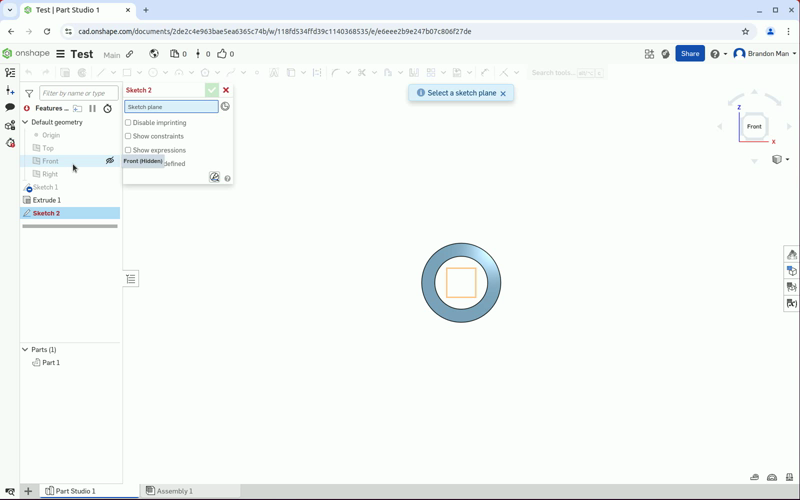
click(73, 163)
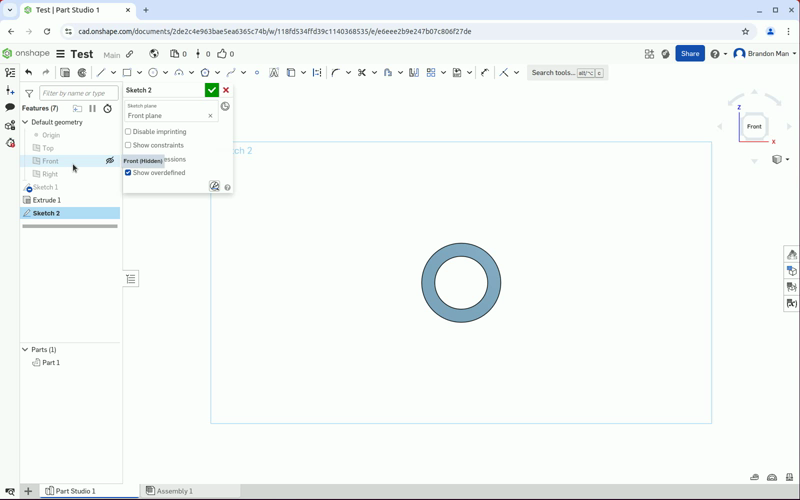
mouse_move(73, 352)
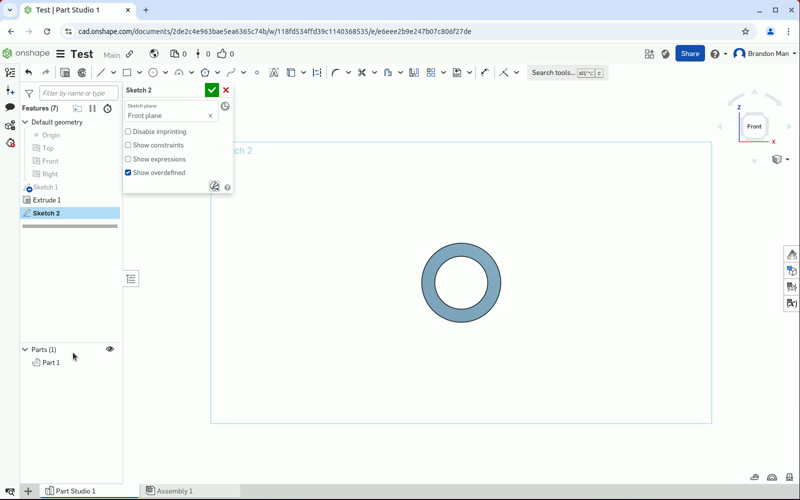
key(y)
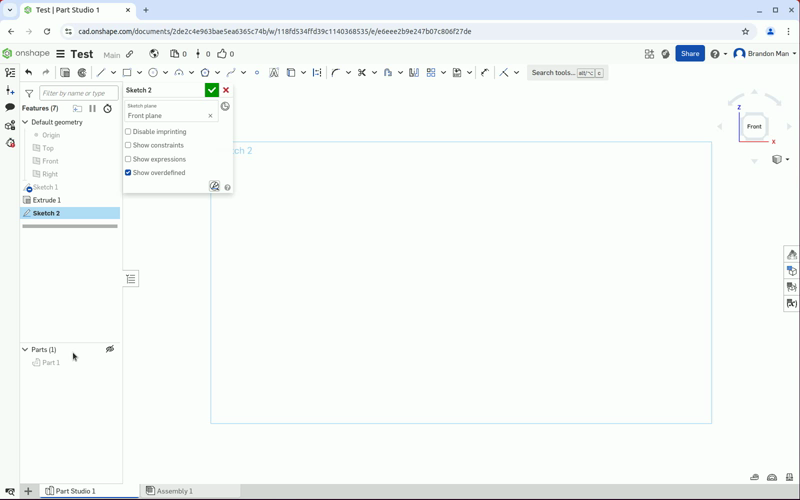
key(l)
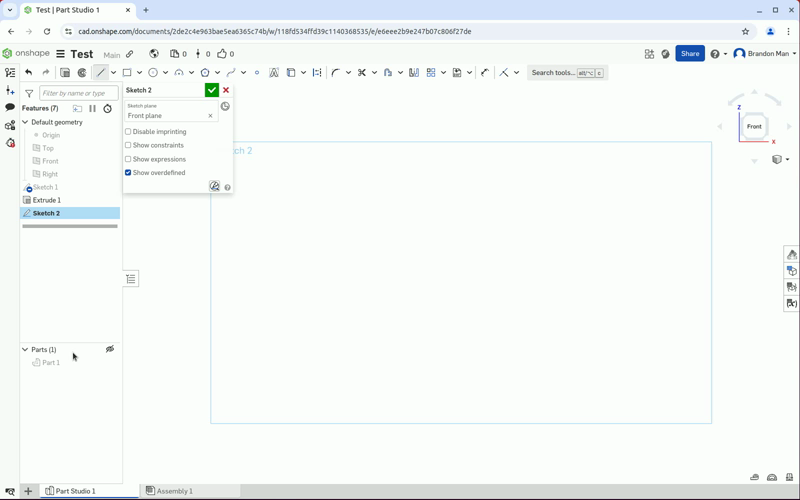
key_down(shift)
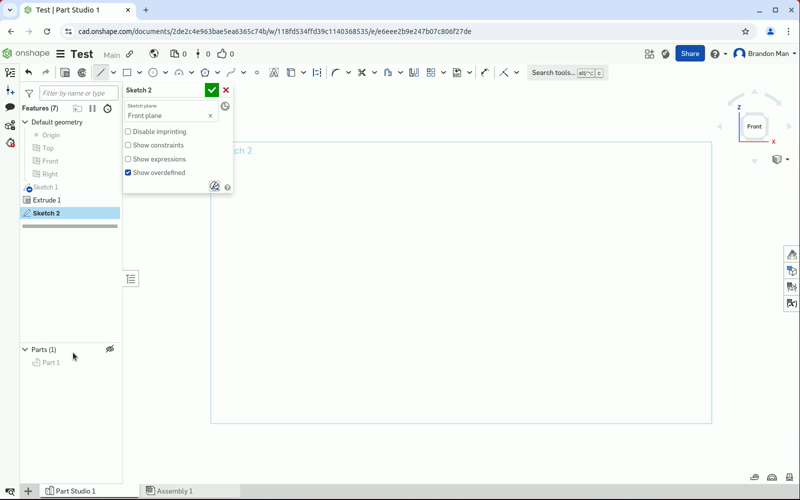
mouse_move(524, 330)
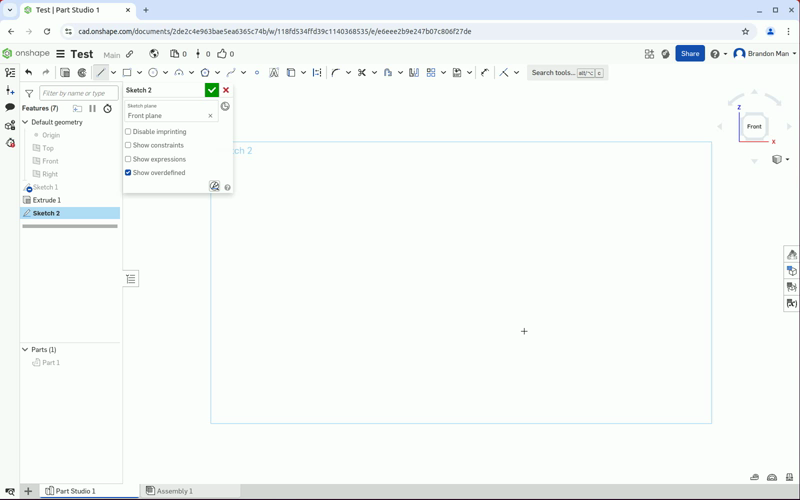
click(524, 330)
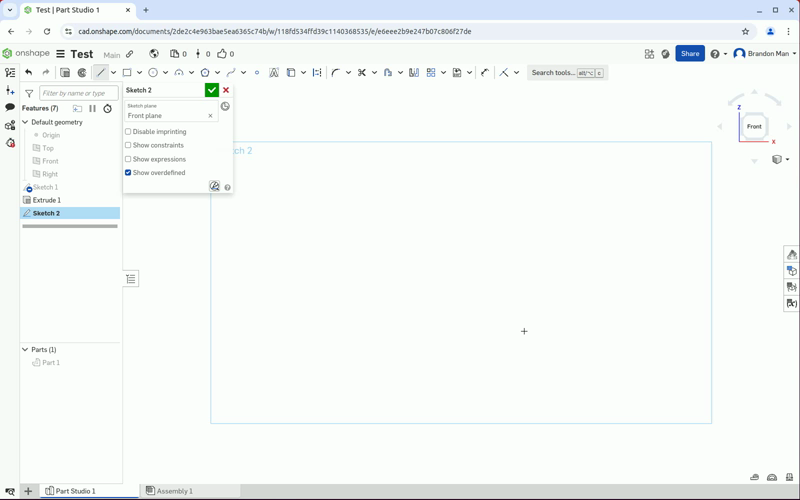
key_up(shift)
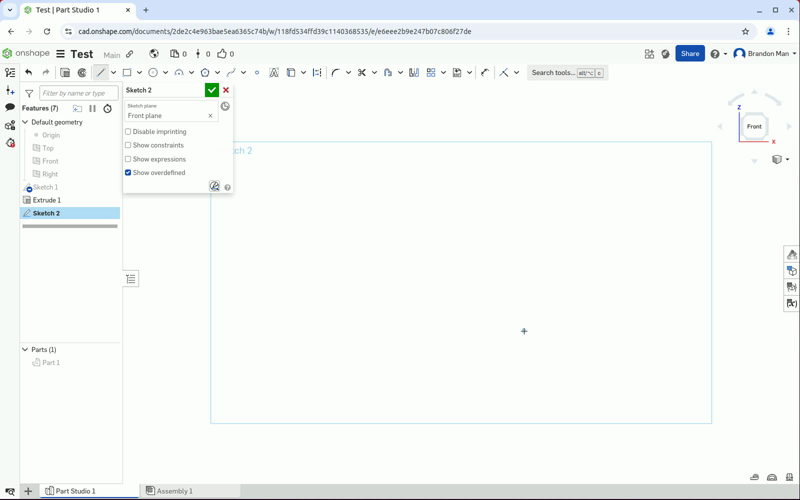
key_down(shift)
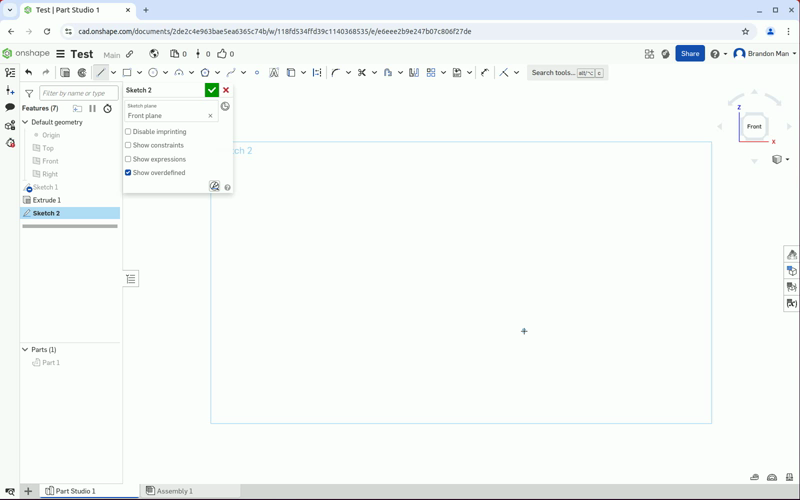
mouse_move(554, 330)
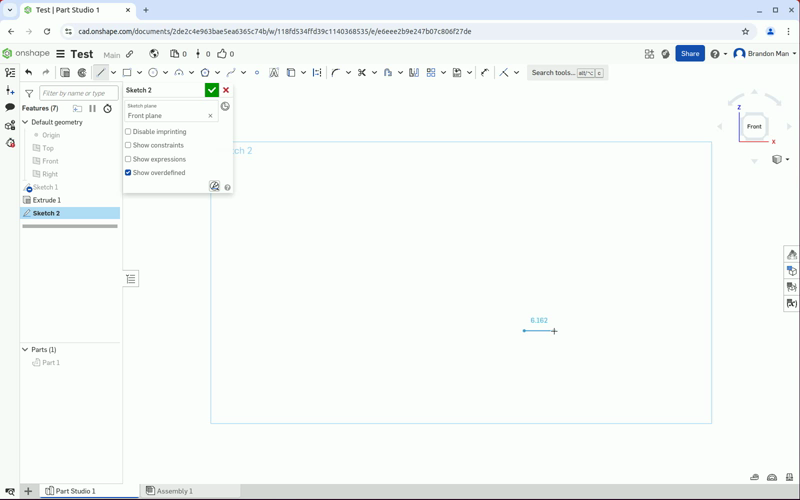
mouse_move(540, 330)
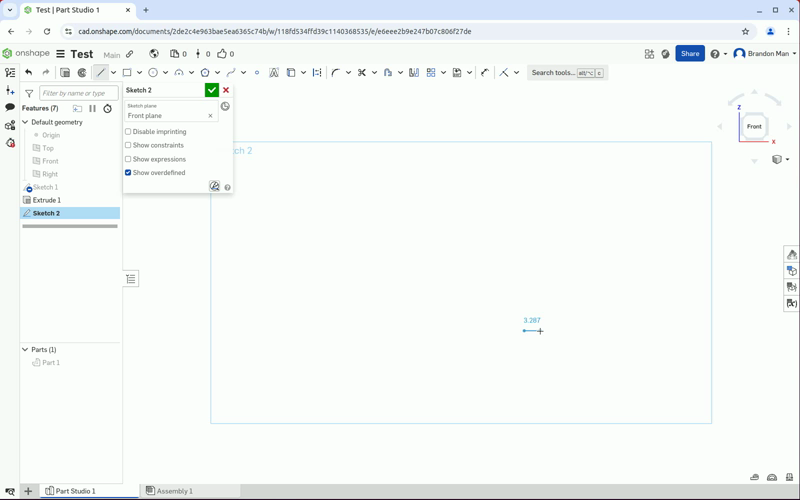
click(540, 330)
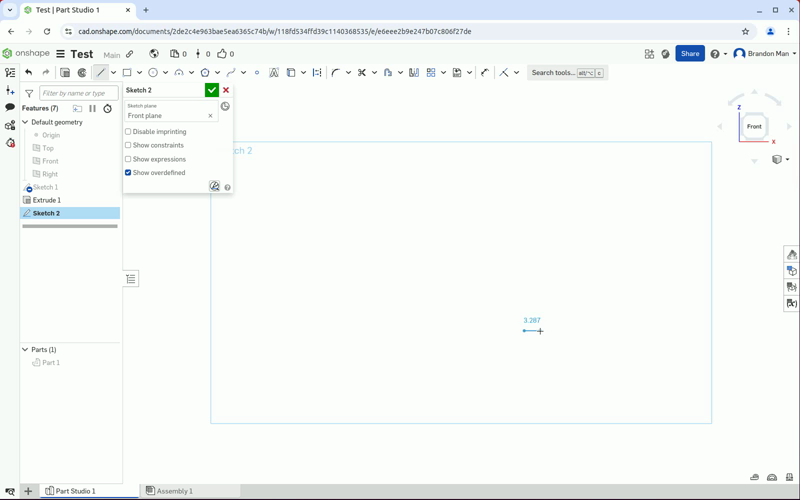
key_up(shift)
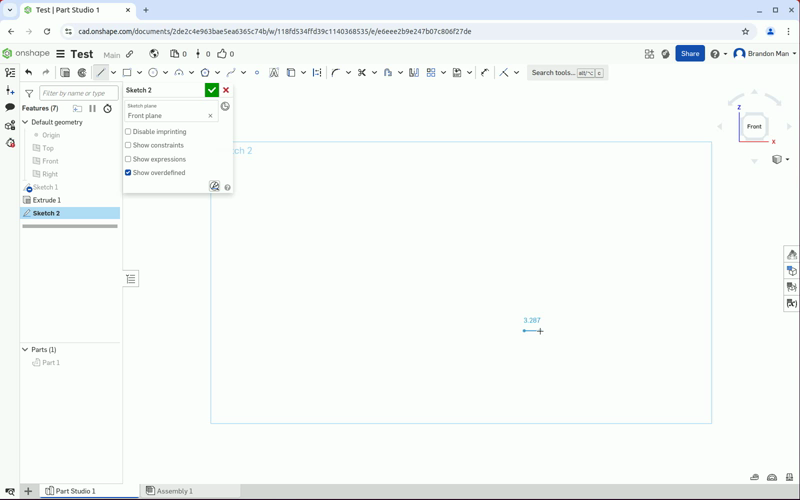
key_down(shift)
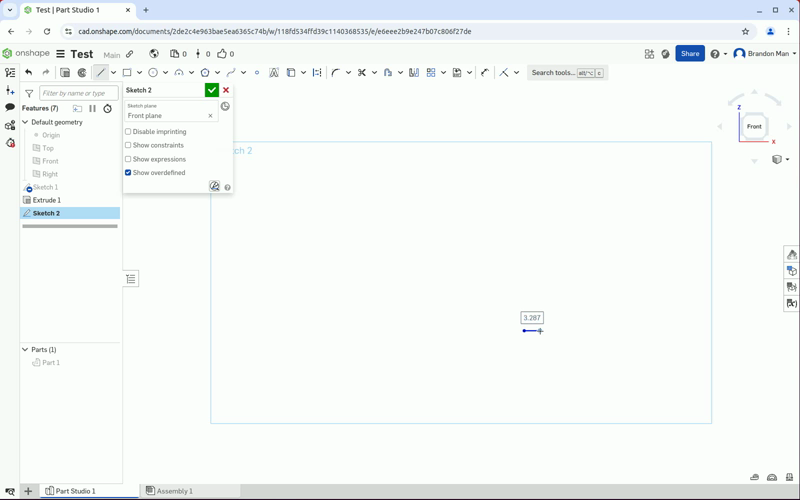
mouse_move(540, 234)
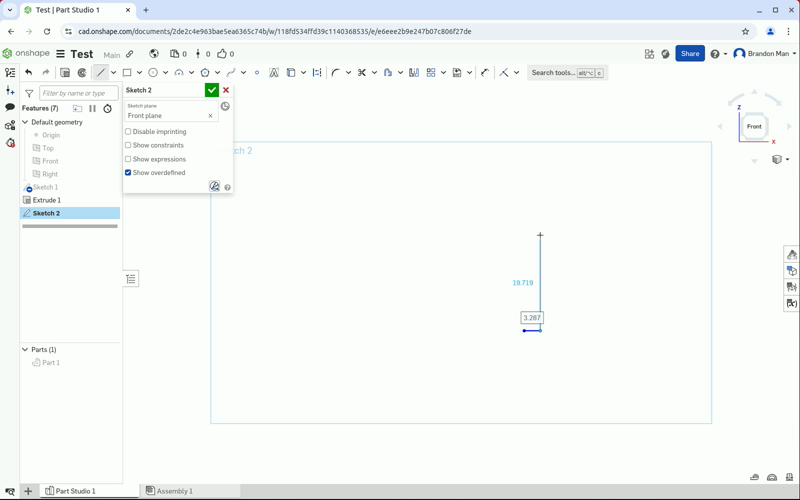
click(540, 234)
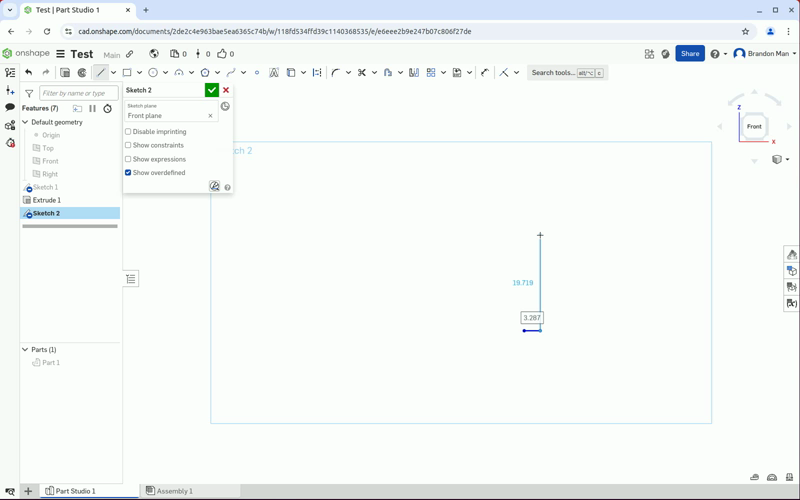
key_up(shift)
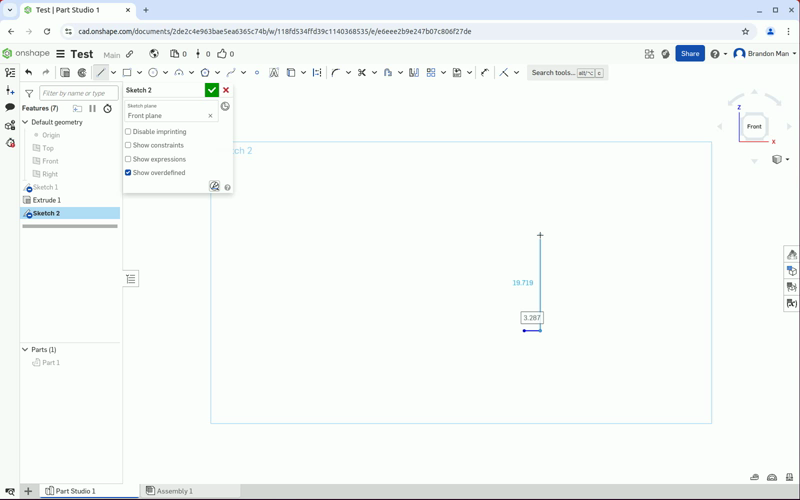
key_down(shift)
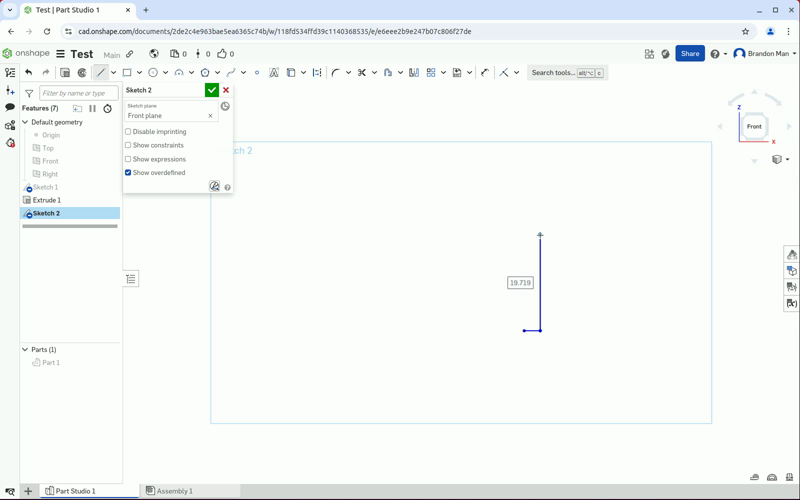
mouse_move(570, 234)
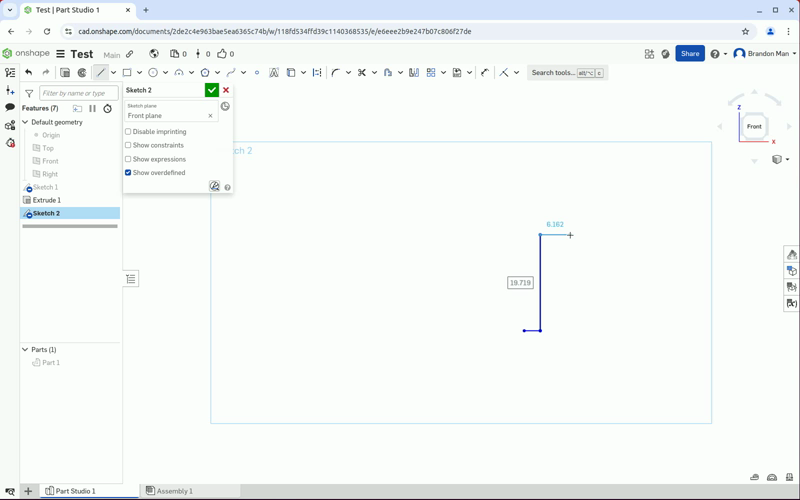
mouse_move(524, 234)
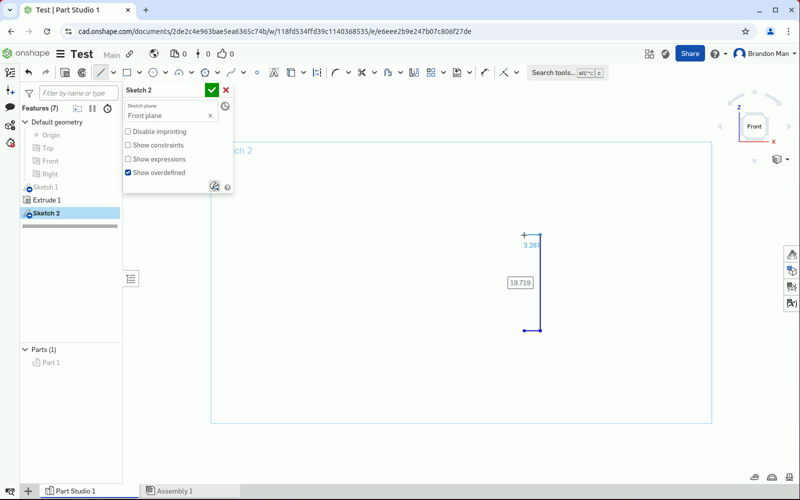
click(524, 234)
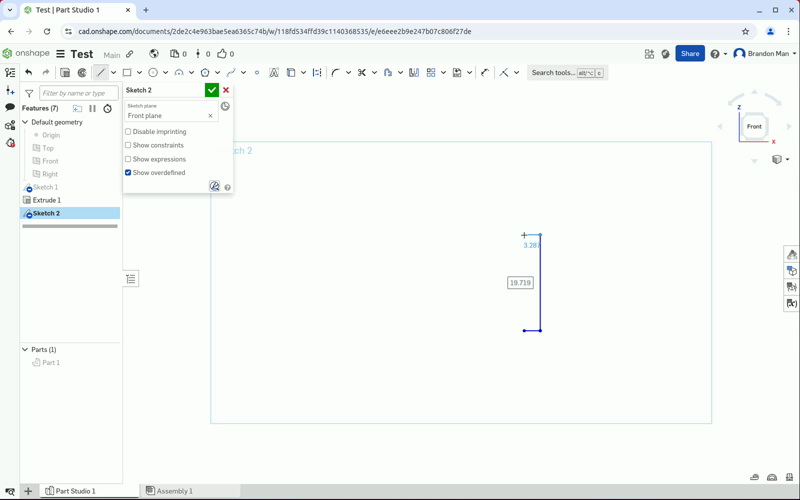
key_up(shift)
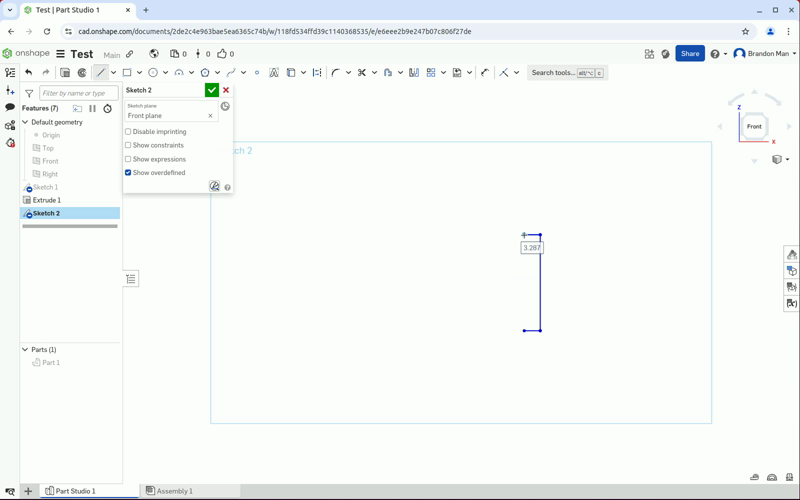
key_down(shift)
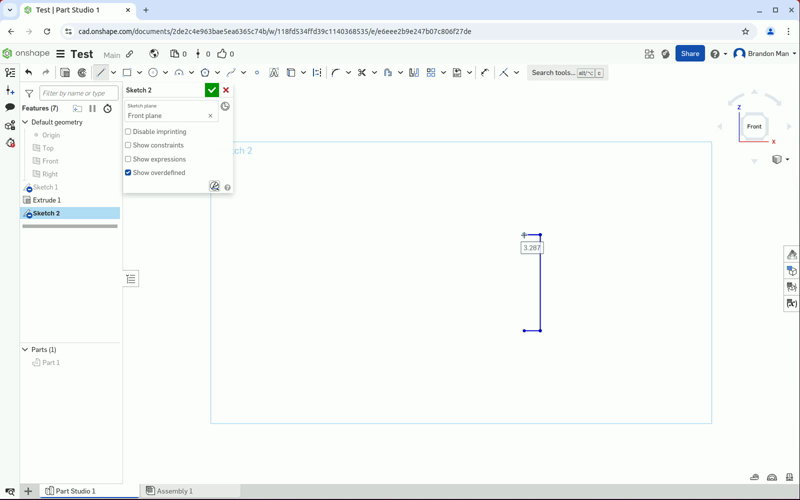
mouse_move(524, 330)
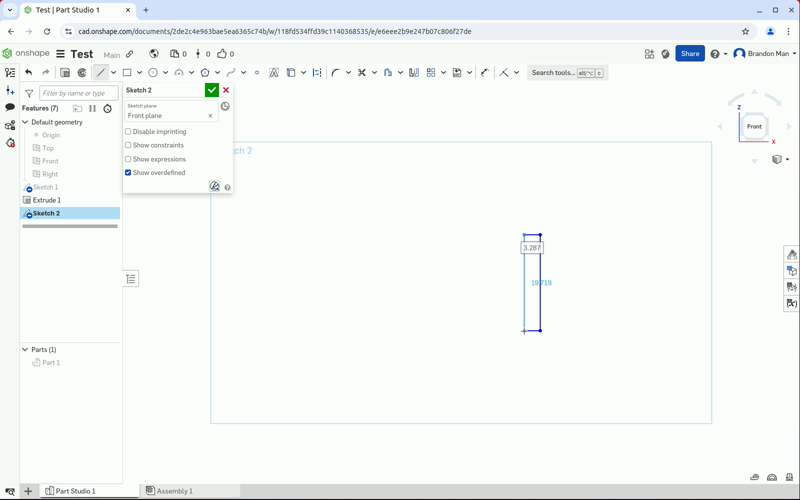
key_up(shift)
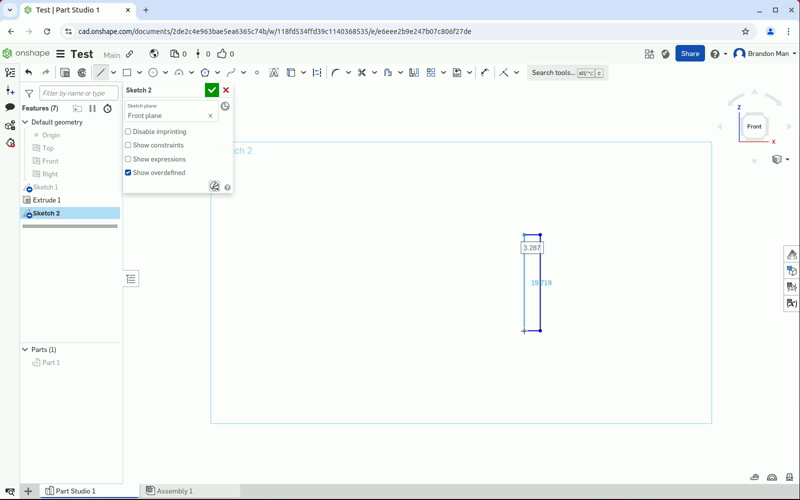
click(524, 330)
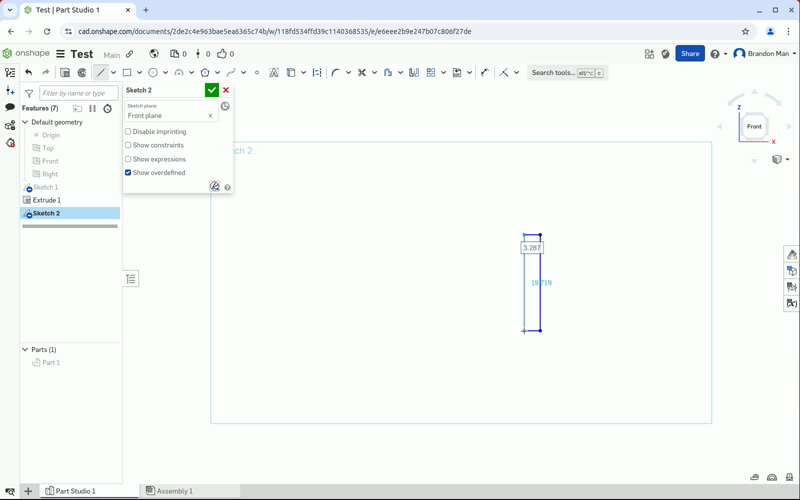
key(esc)
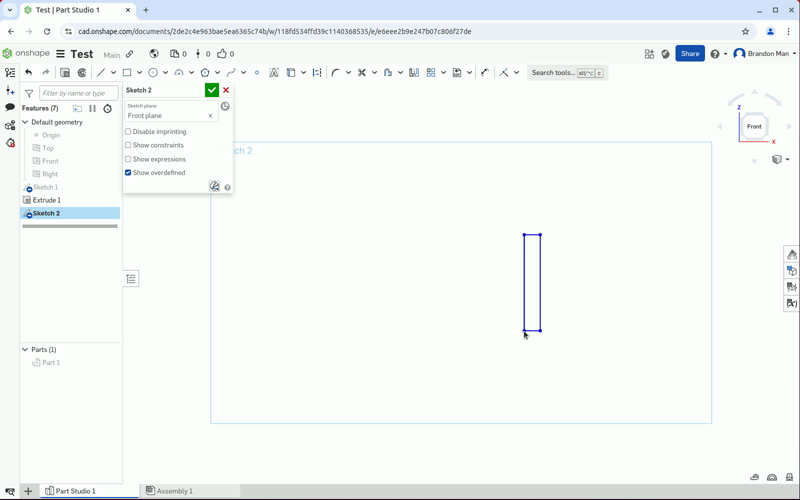
mouse_move(531, 261)
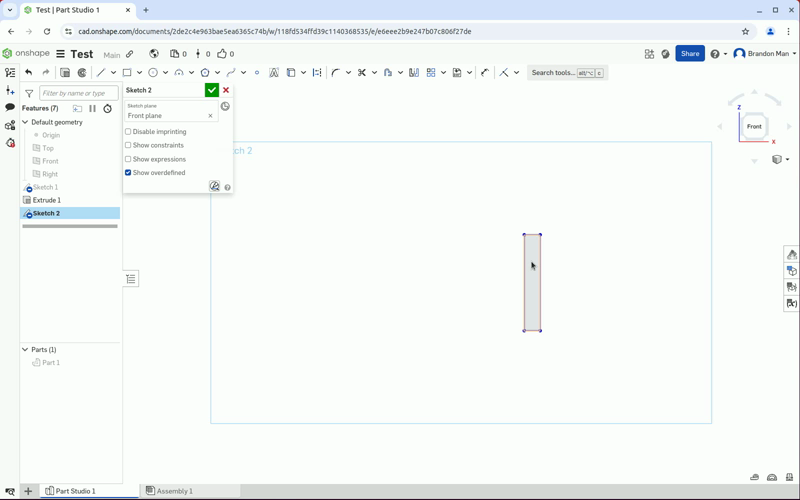
scroll(6)
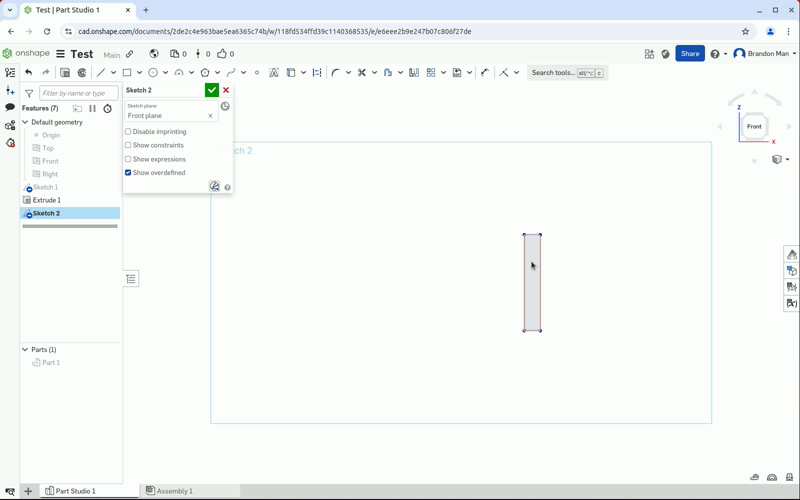
scroll(6)
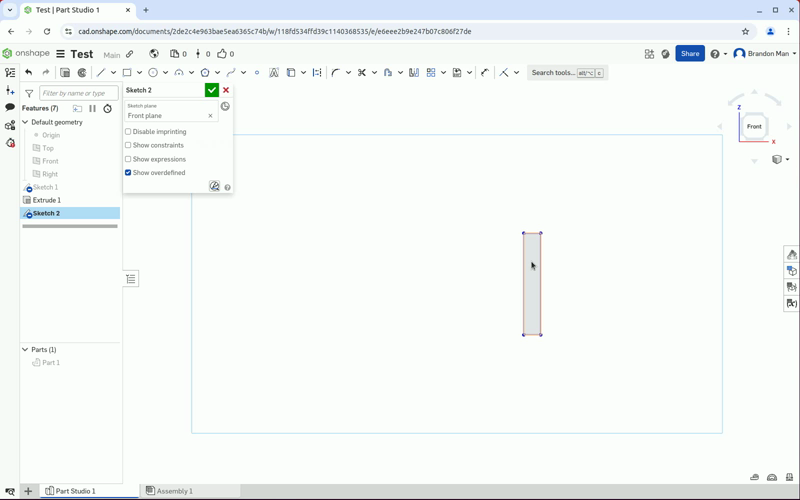
scroll(6)
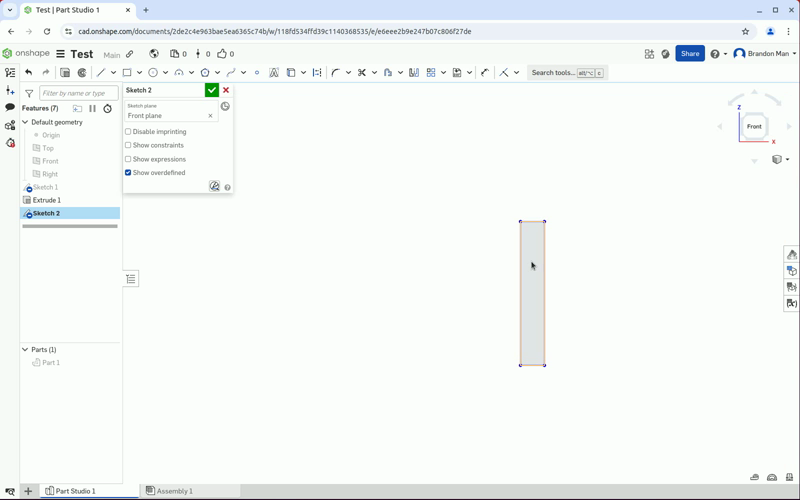
scroll(6)
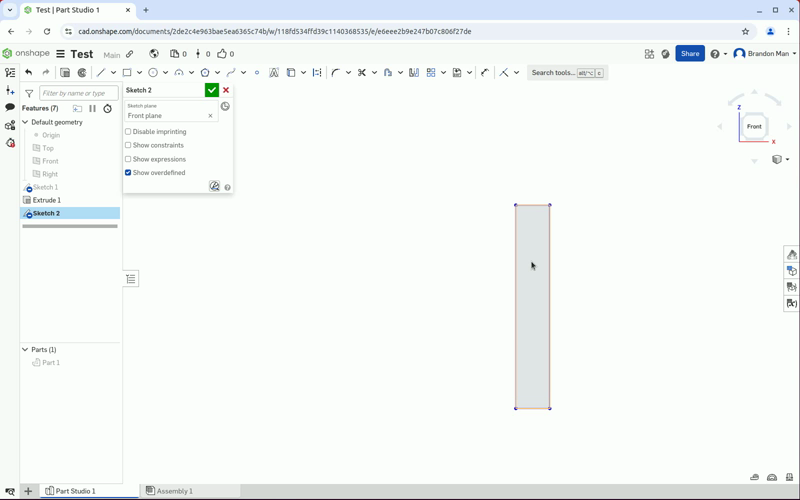
scroll(6)
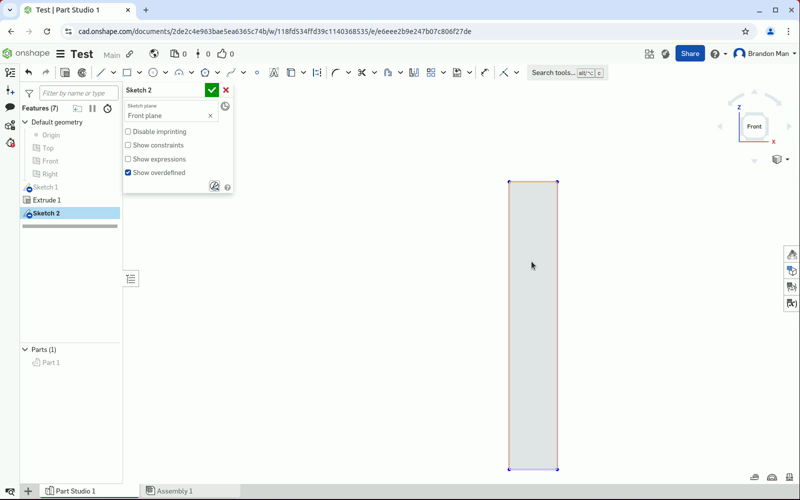
scroll(6)
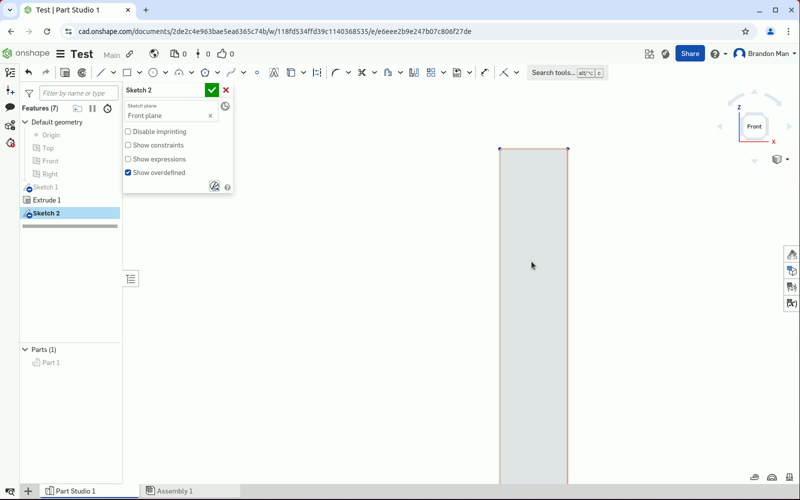
scroll(6)
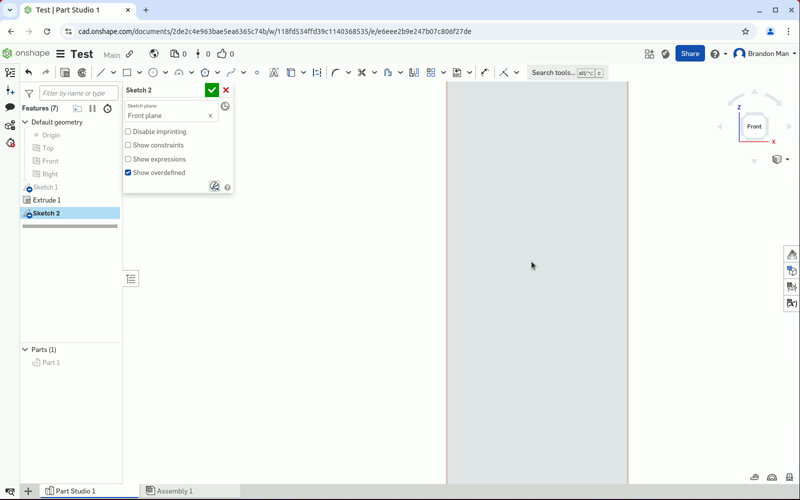
click(531, 261)
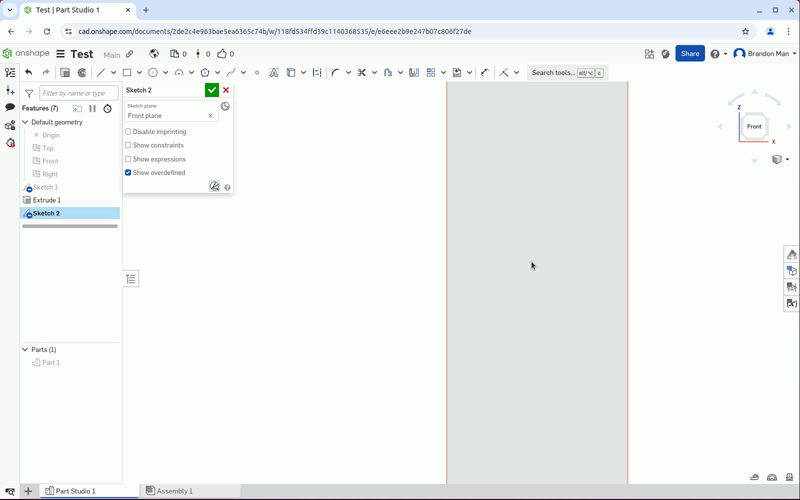
scroll(-6)
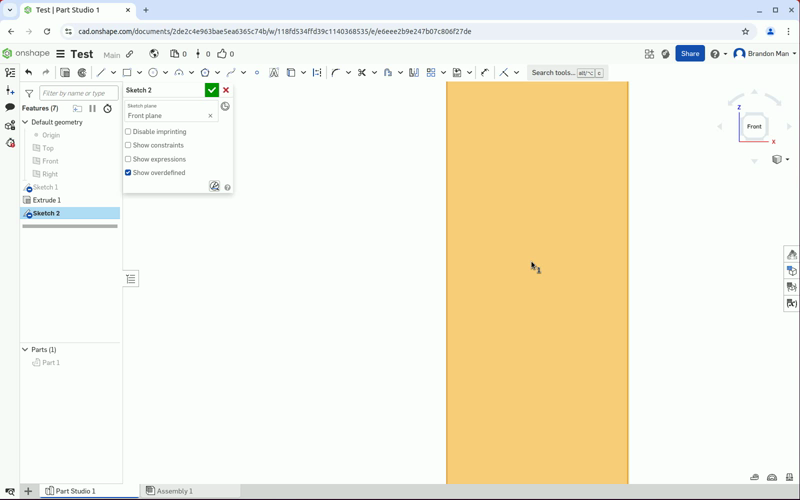
scroll(-6)
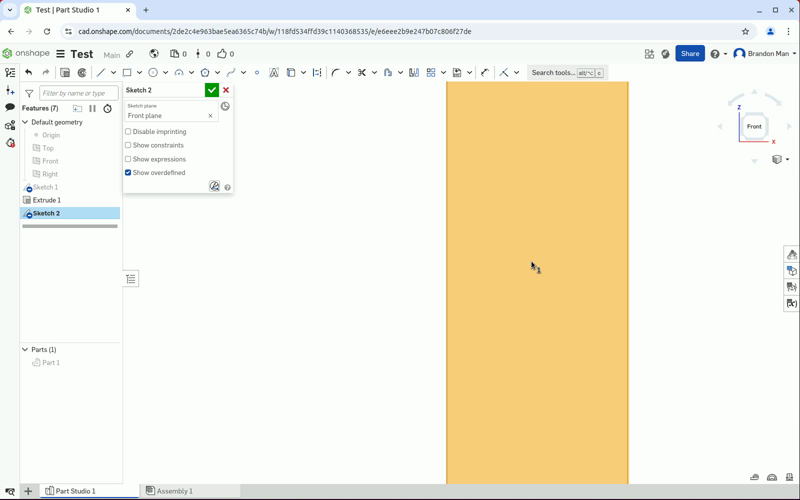
scroll(-6)
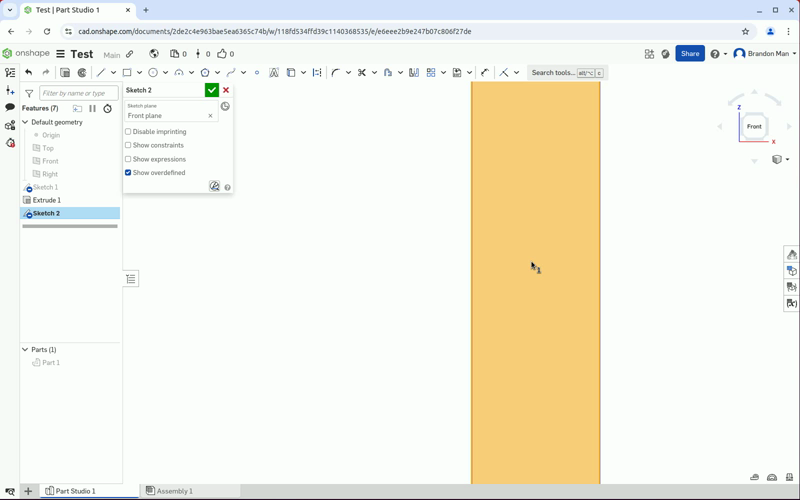
scroll(-6)
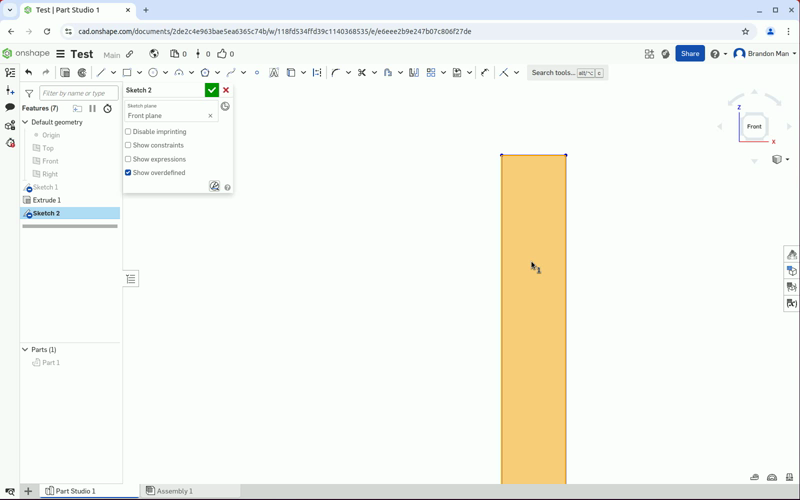
scroll(-6)
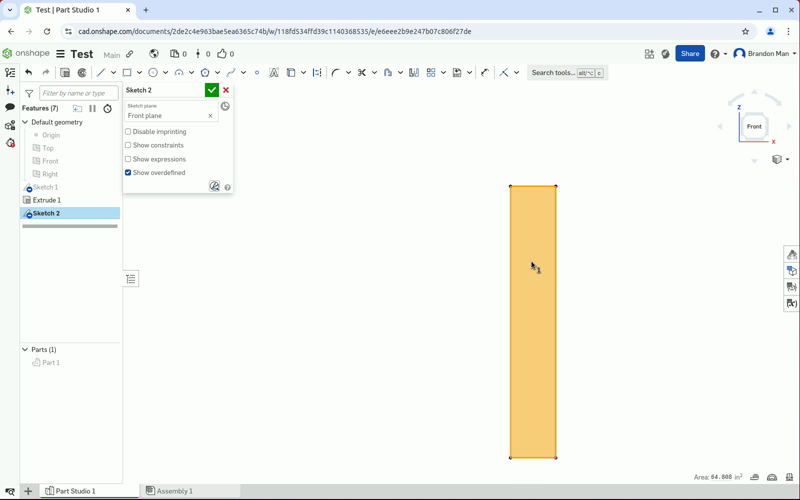
scroll(-6)
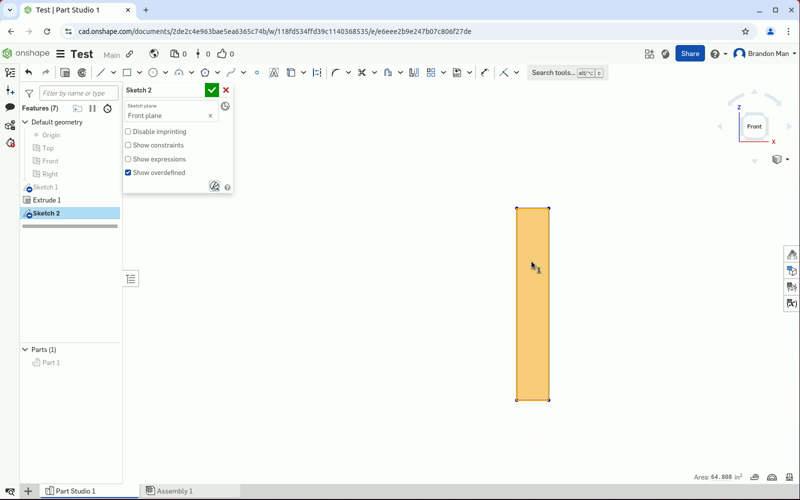
scroll(-6)
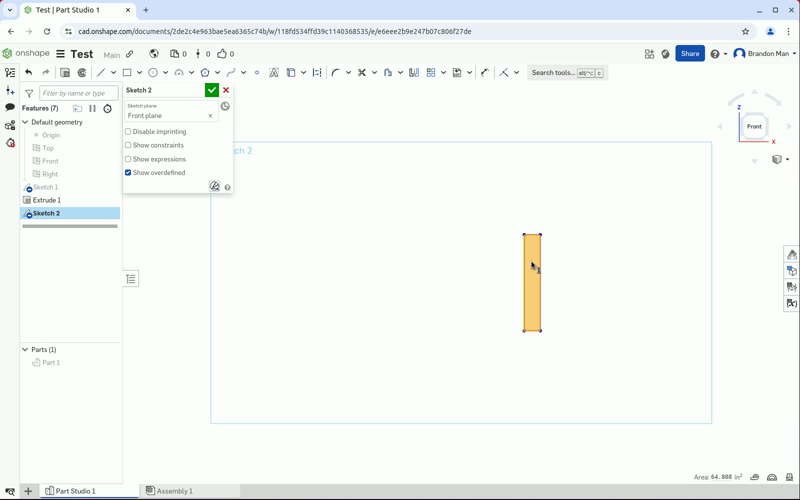
mouse_move(73, 352)
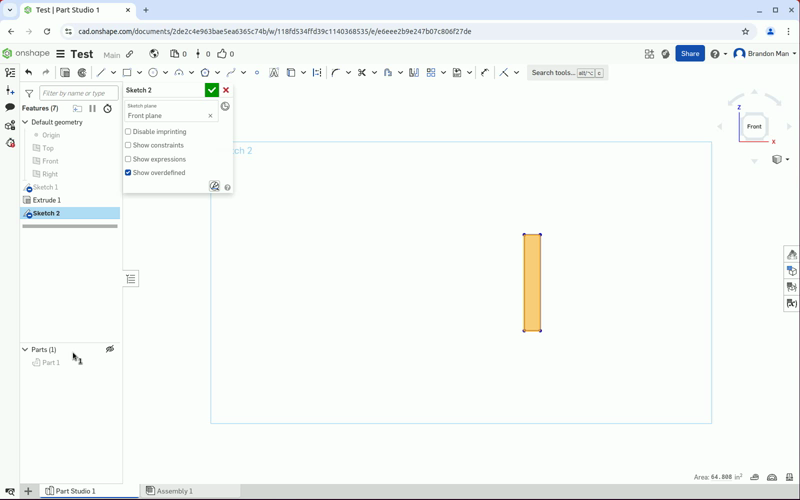
key(shift+y)
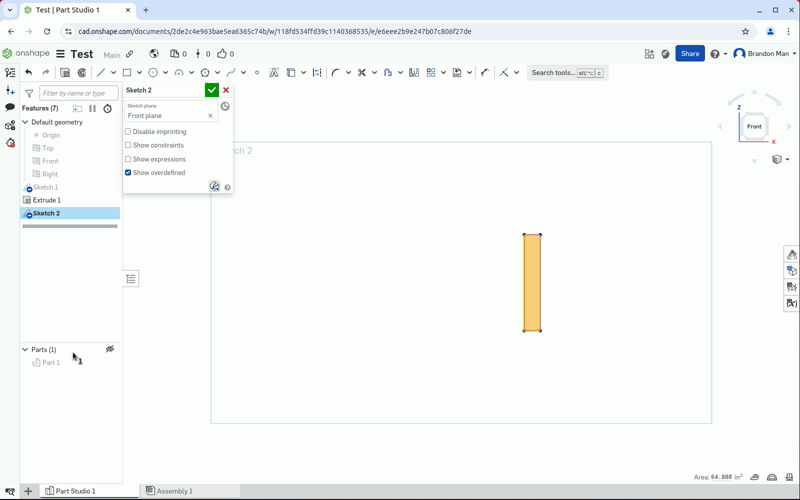
key(shift+e)
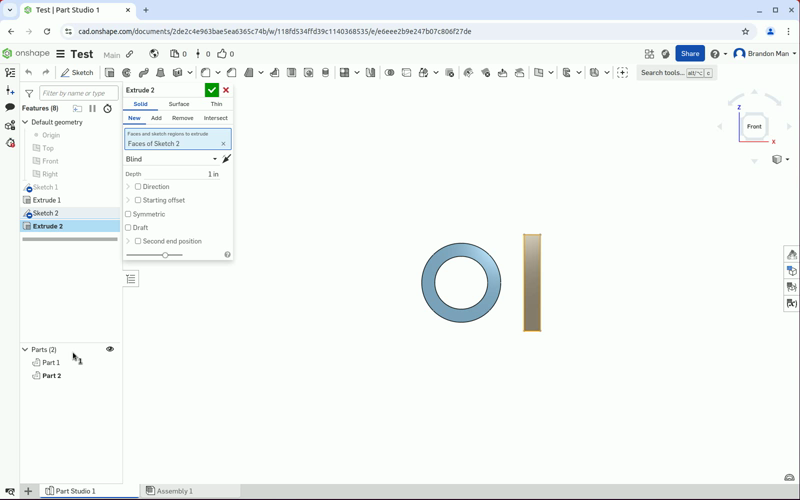
mouse_move(143, 106)
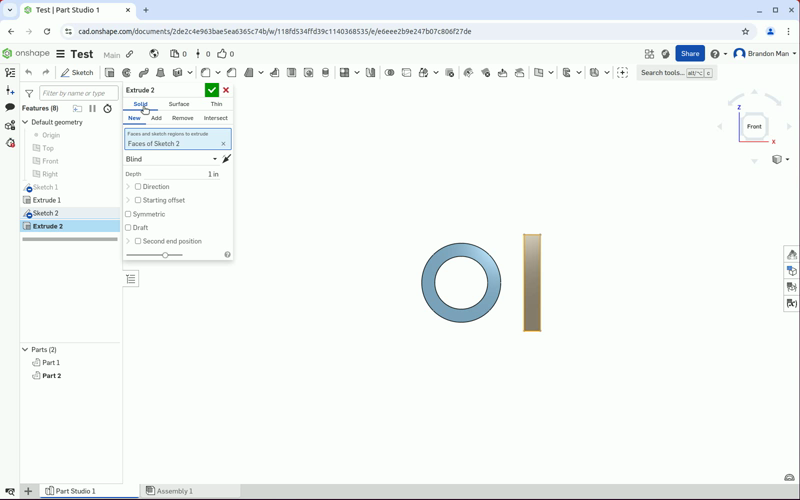
click(143, 106)
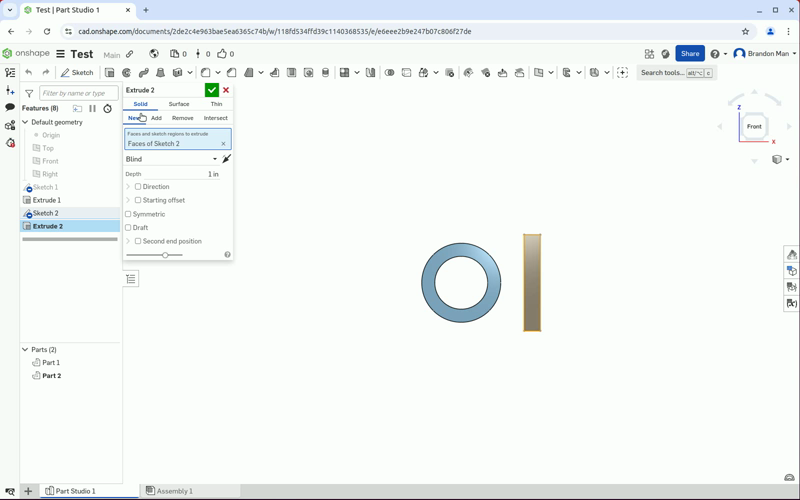
mouse_move(137, 120)
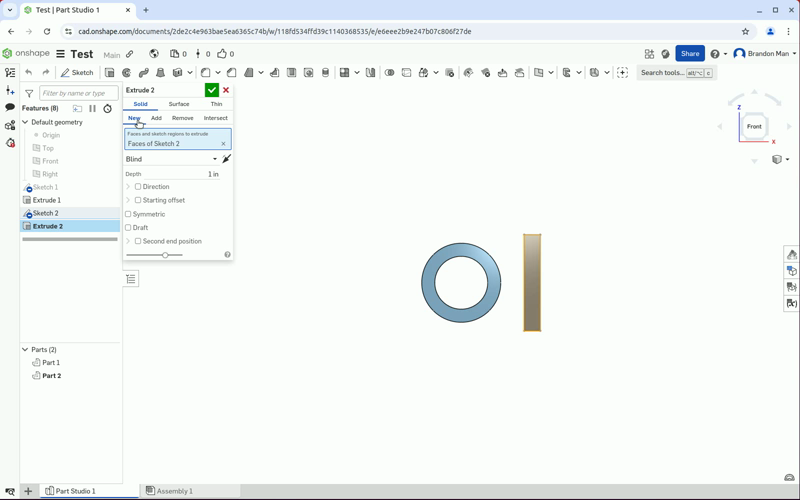
click(137, 120)
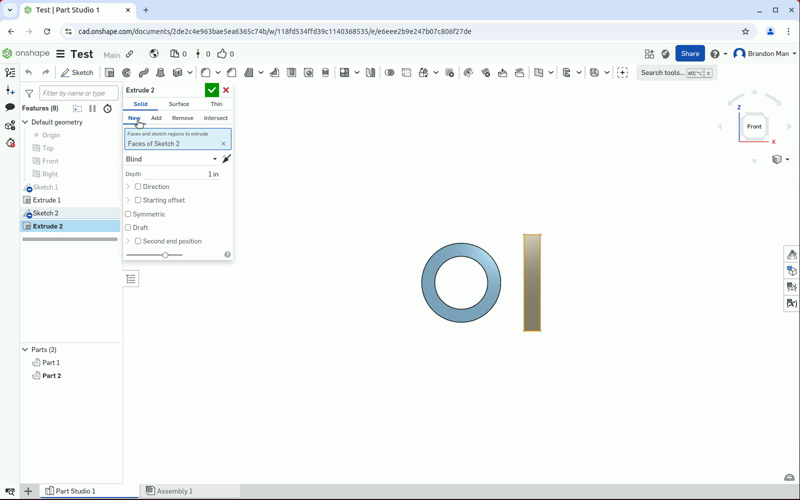
key(tab, 4)
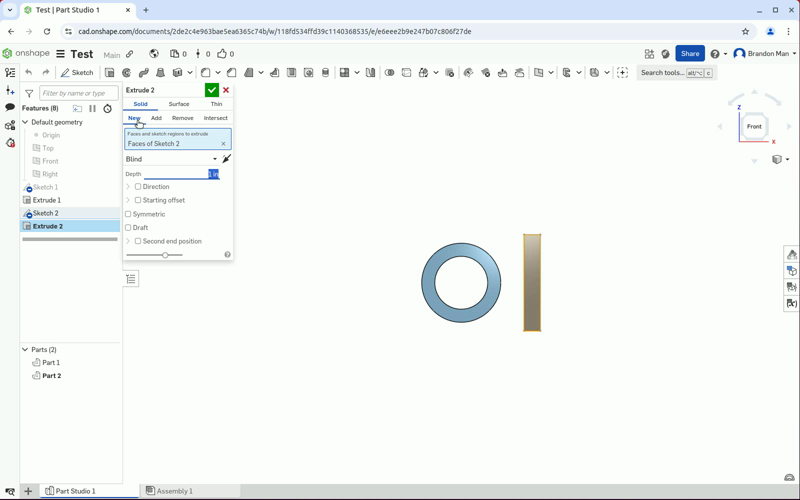
text(1.926)
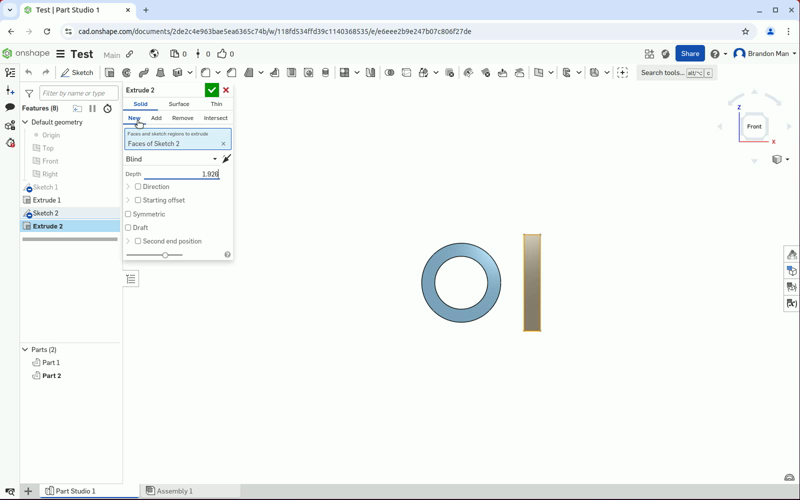
key(enter)
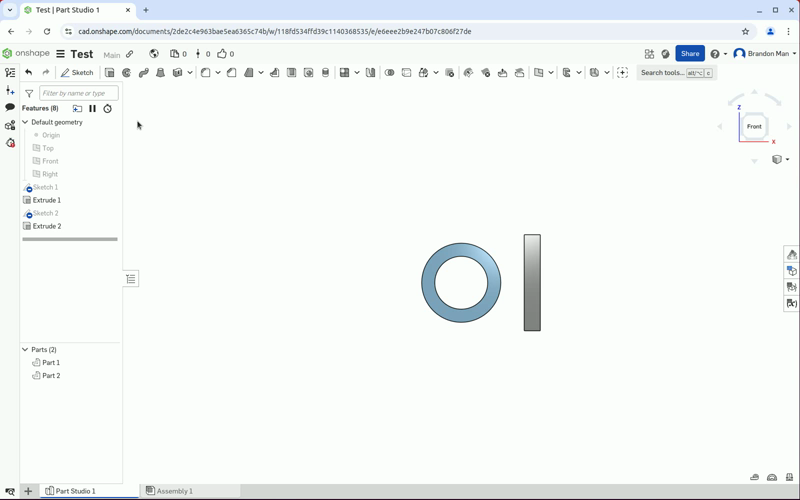
key(shift+h)
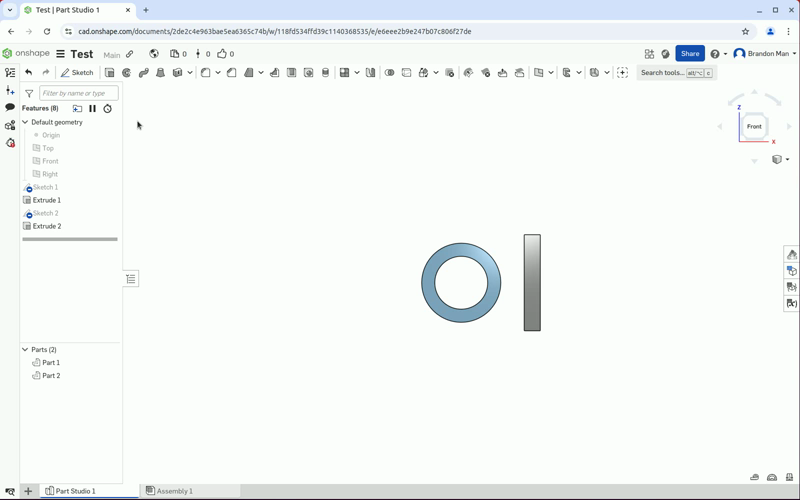
key(shift+h)
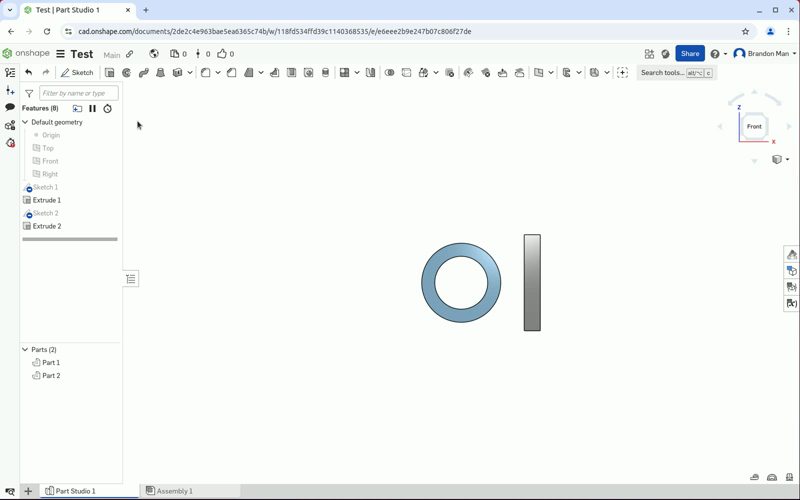
mouse_move(73, 189)
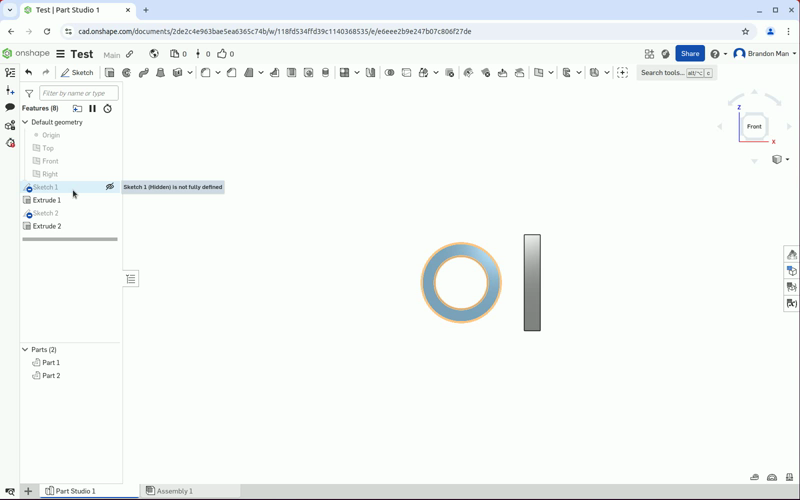
click(73, 189)
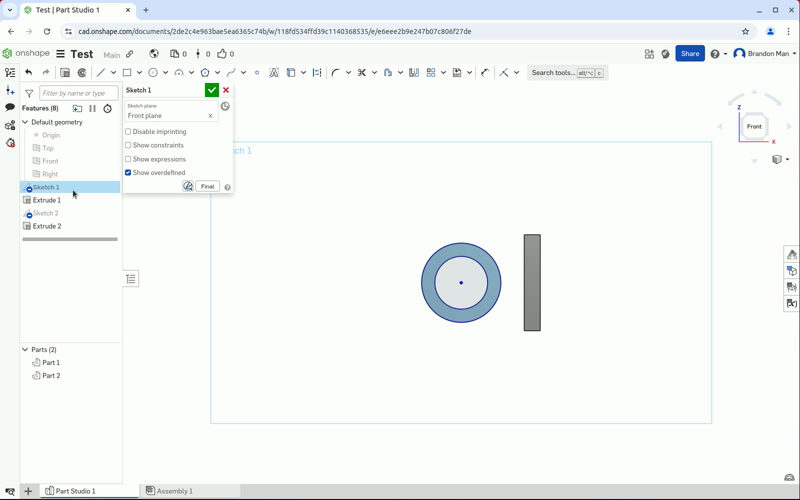
mouse_move(229, 92)
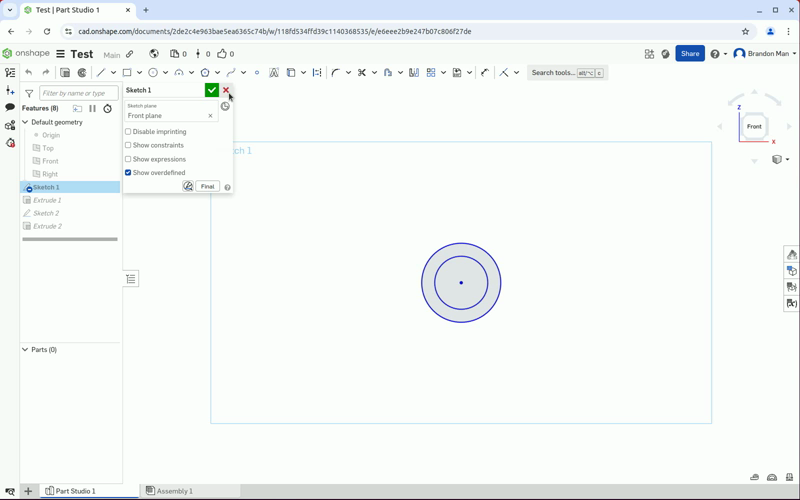
click(229, 92)
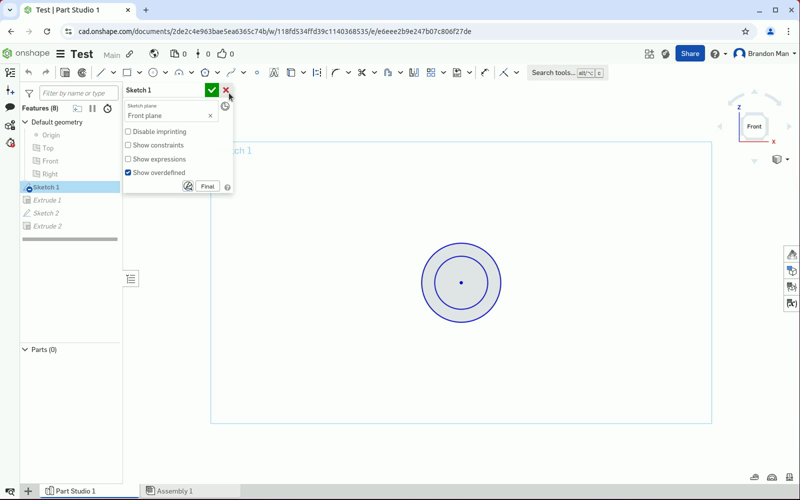
key(shift+s)
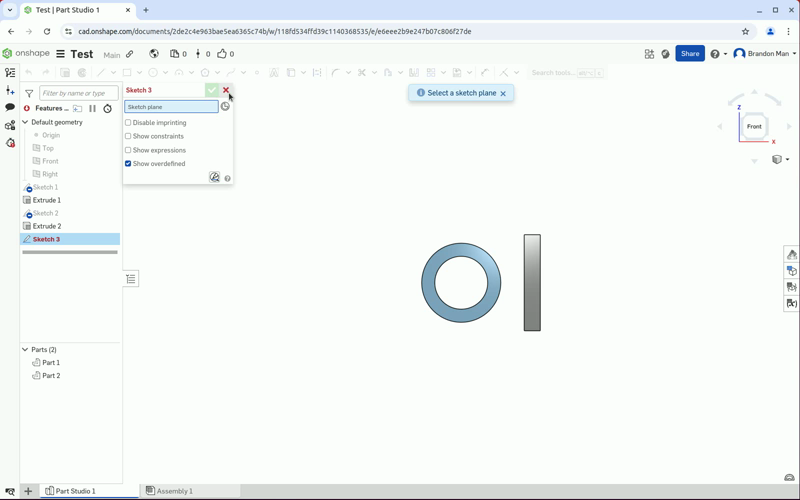
mouse_move(73, 163)
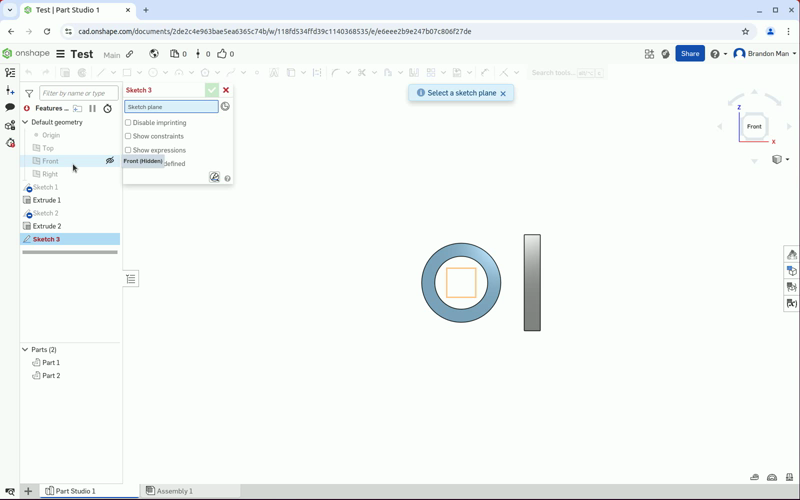
click(73, 163)
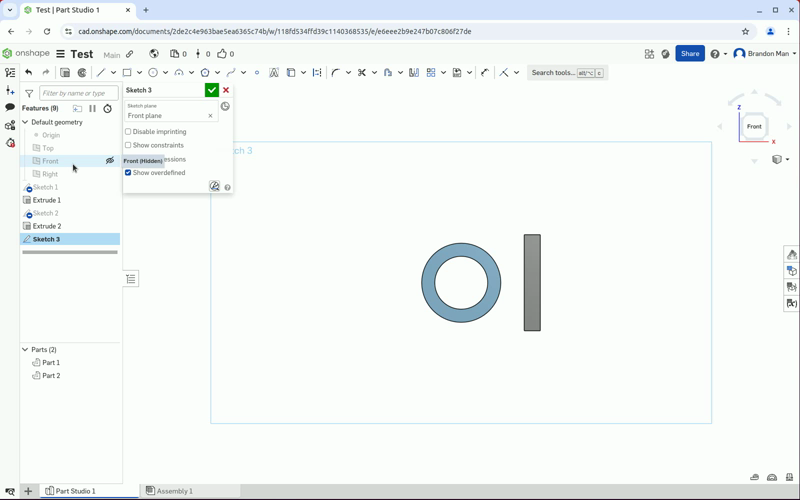
mouse_move(73, 352)
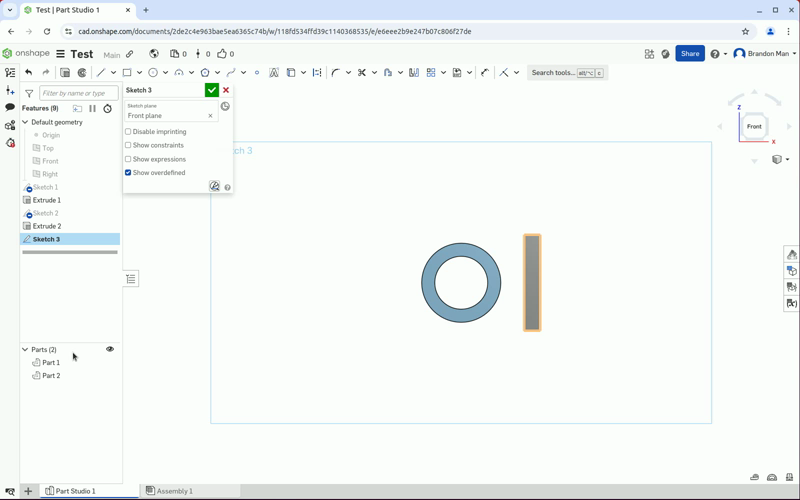
key(y)
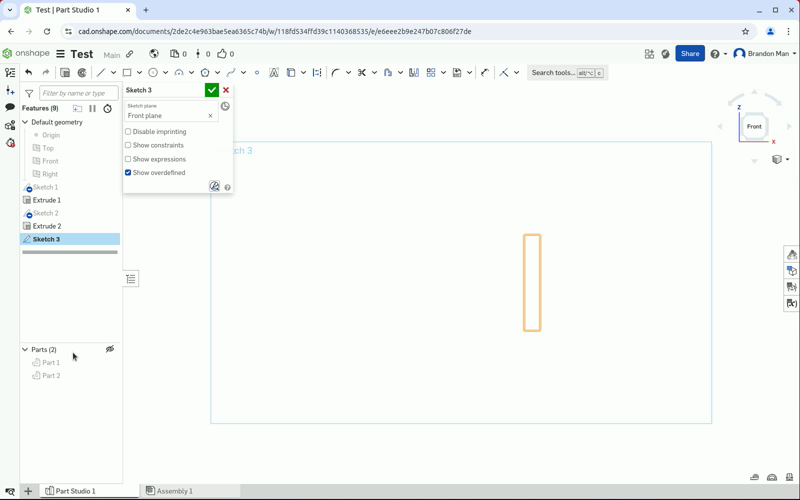
key(a)
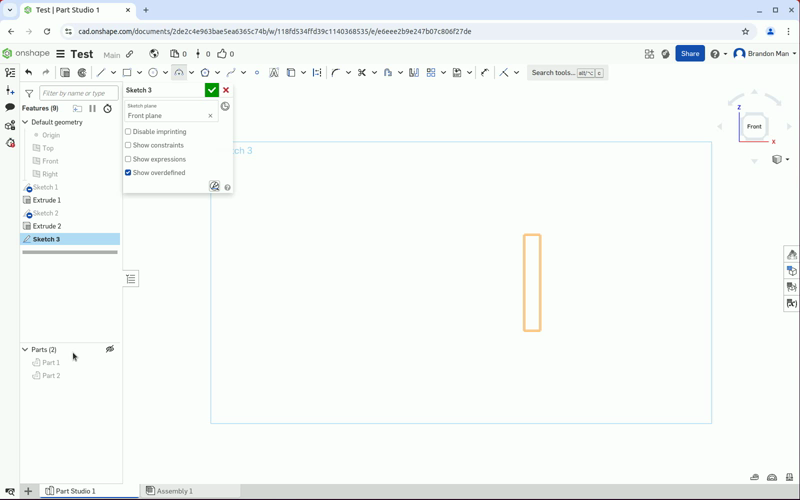
key_down(shift)
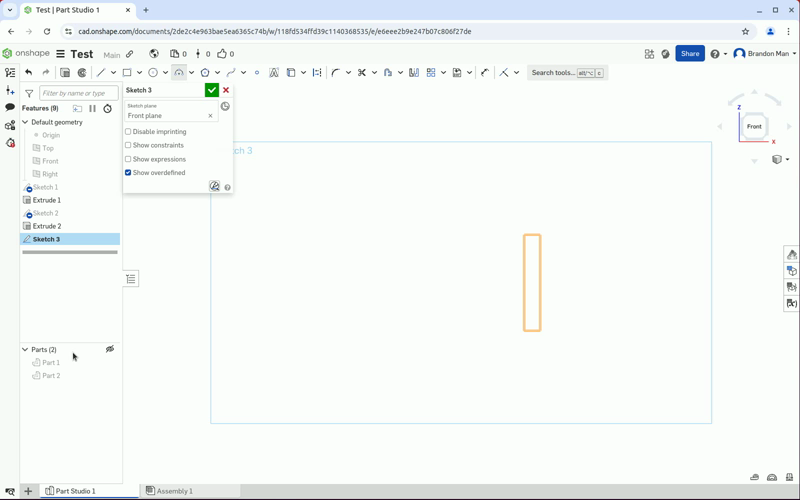
mouse_move(391, 284)
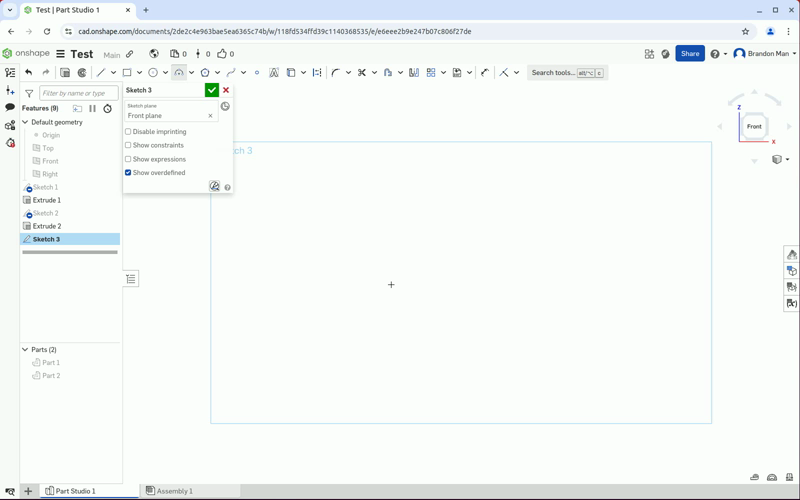
click(391, 284)
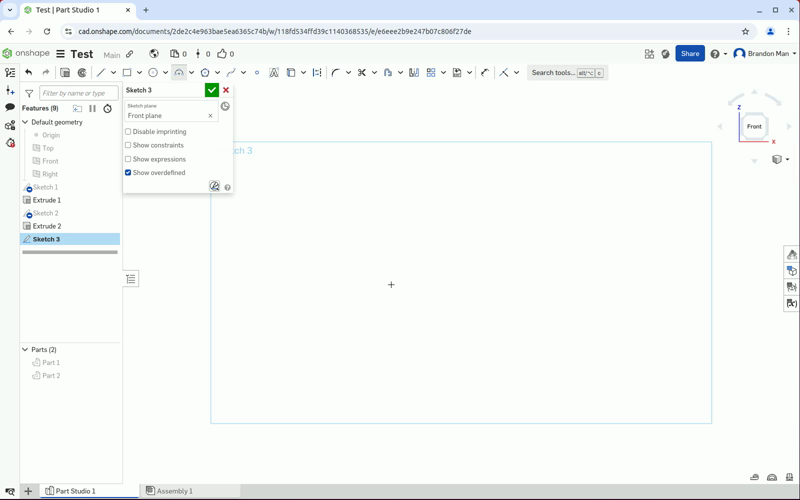
key_up(shift)
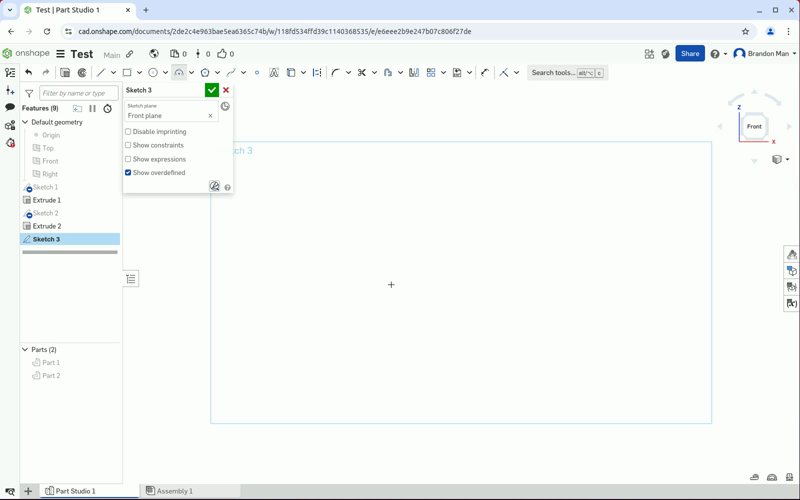
key_down(shift)
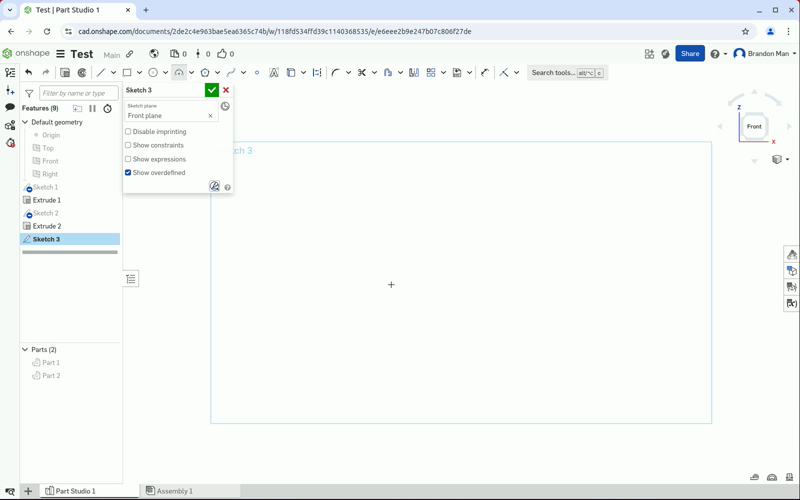
mouse_move(398, 296)
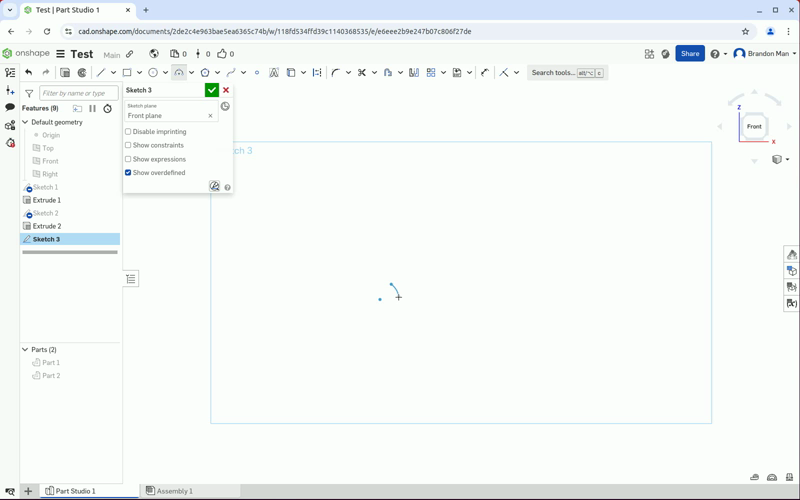
click(398, 296)
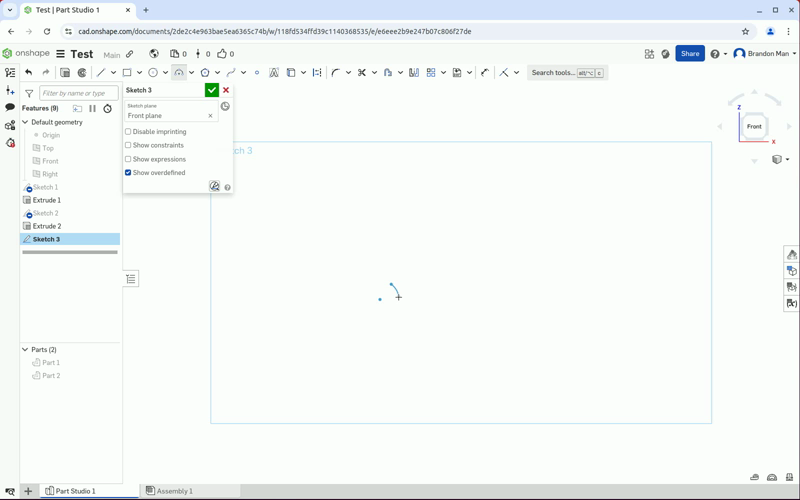
mouse_move(393, 291)
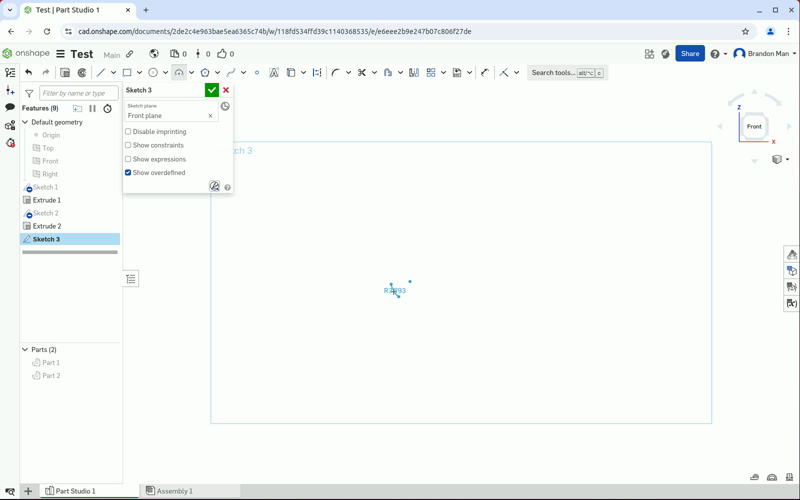
click(393, 291)
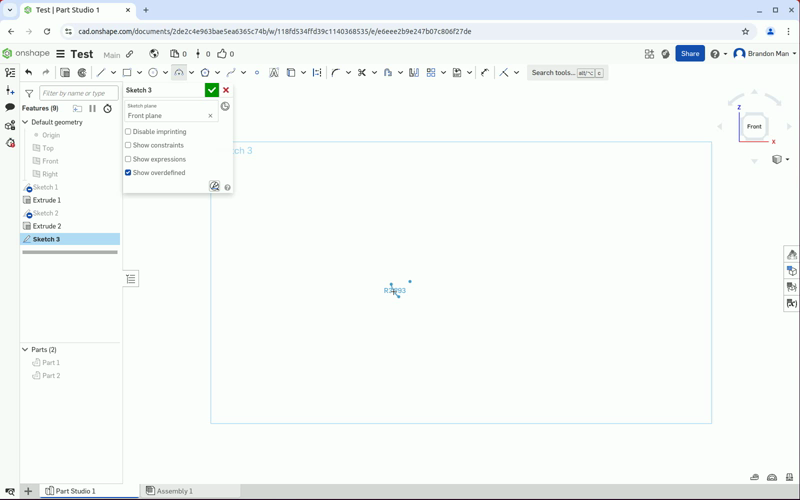
key_up(shift)
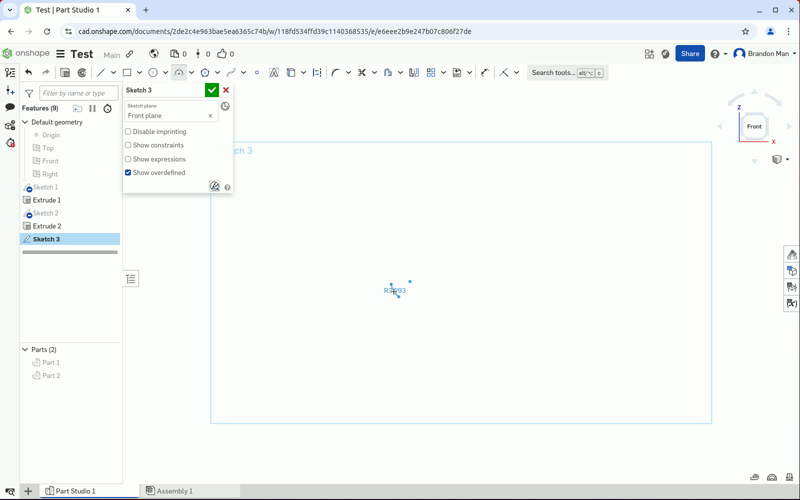
key(esc)
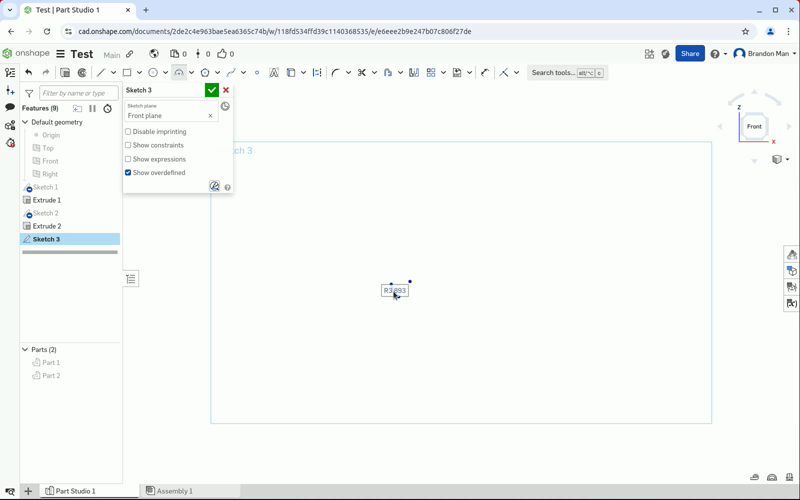
key(l)
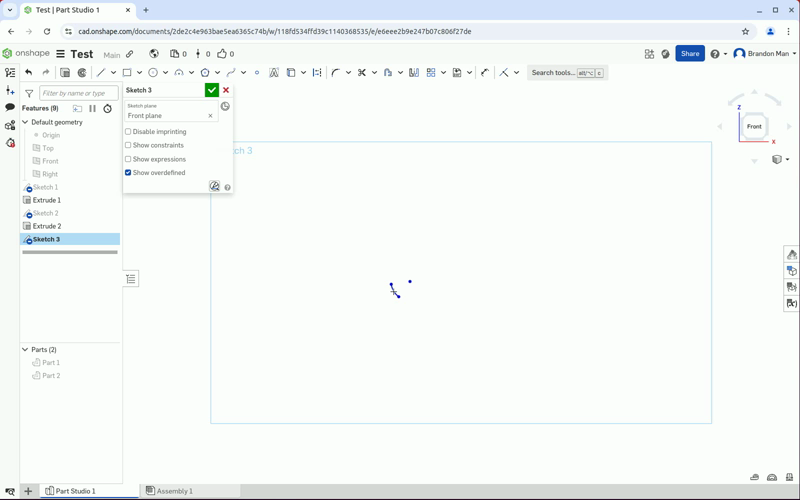
mouse_move(398, 296)
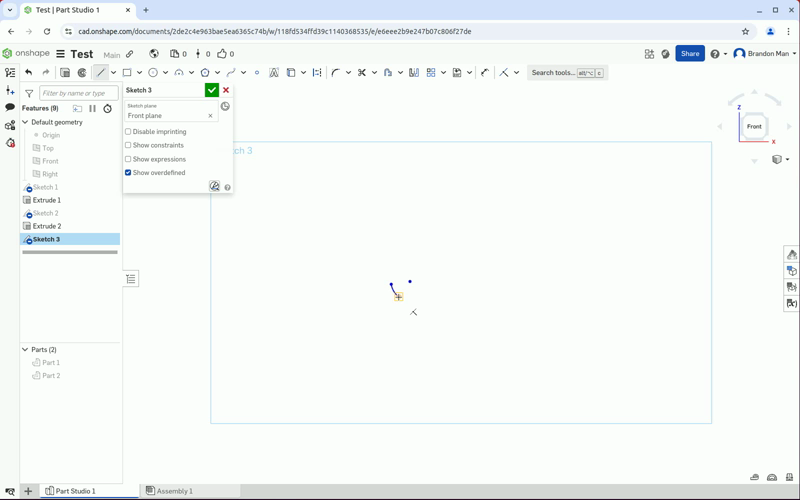
click(398, 296)
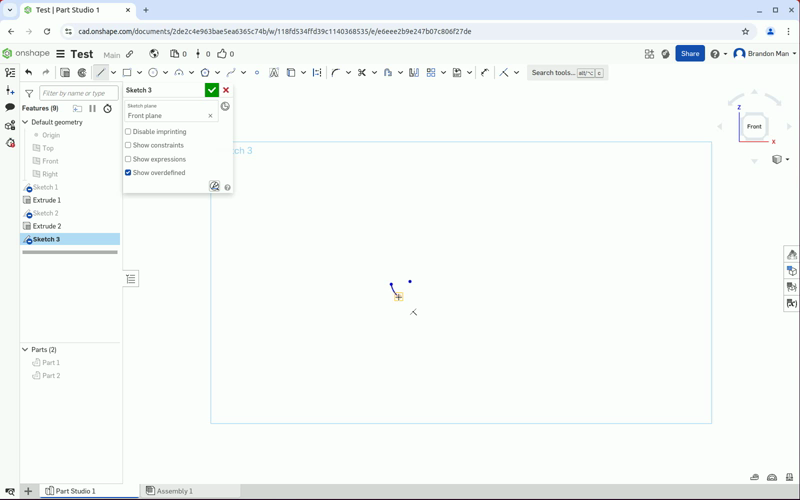
key_down(shift)
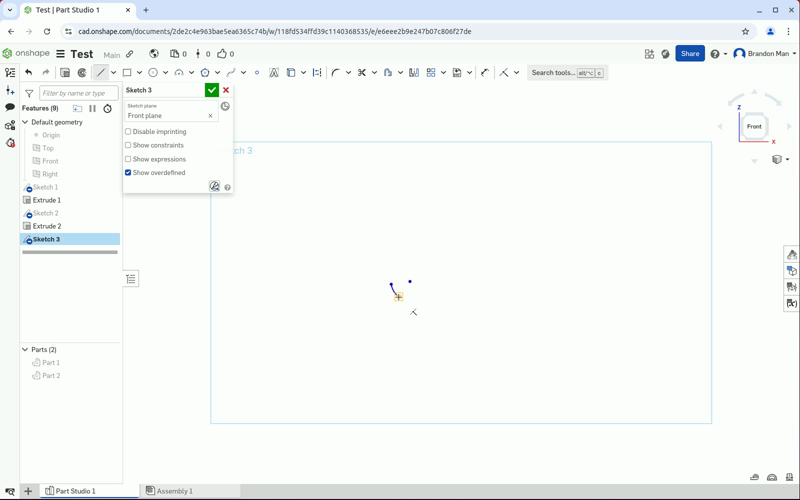
mouse_move(428, 296)
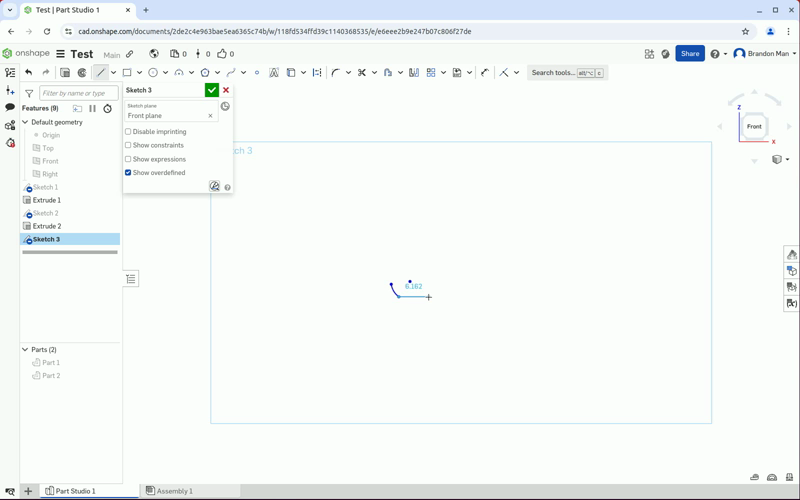
mouse_move(440, 327)
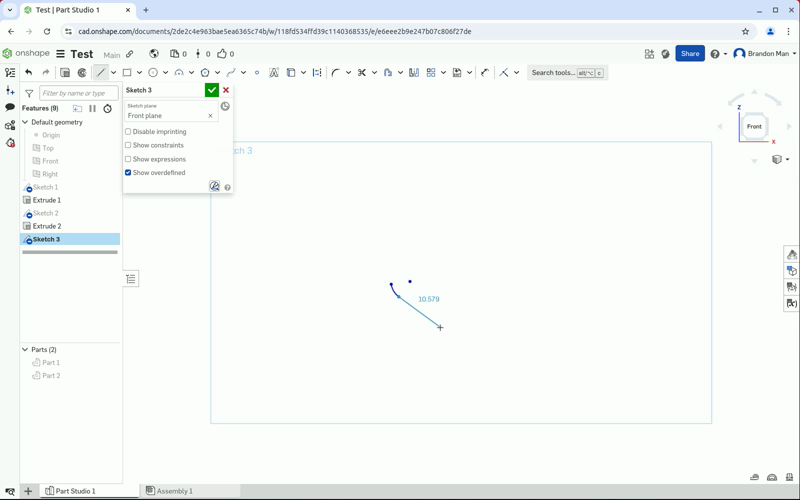
click(440, 327)
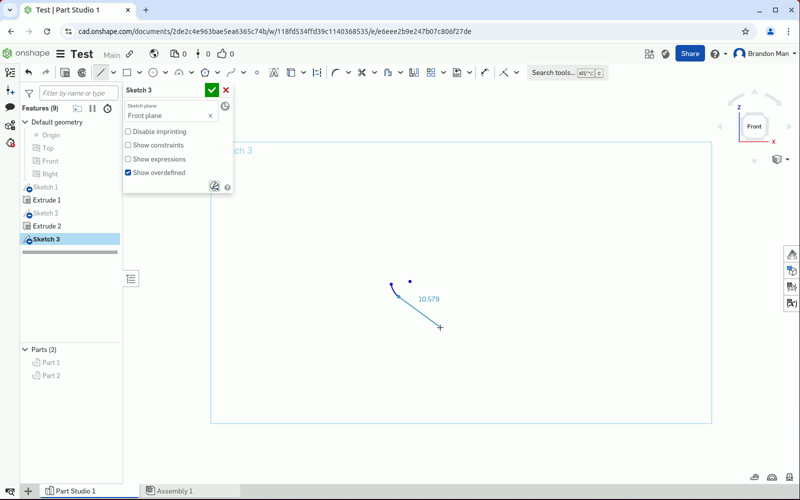
key_up(shift)
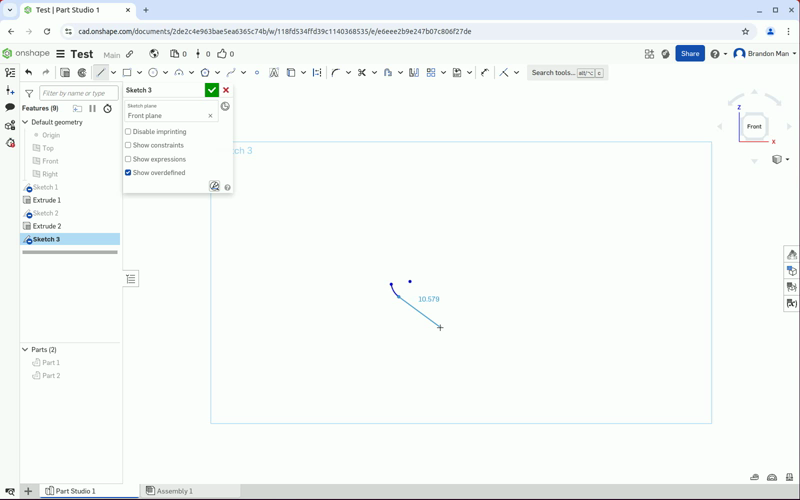
key(esc)
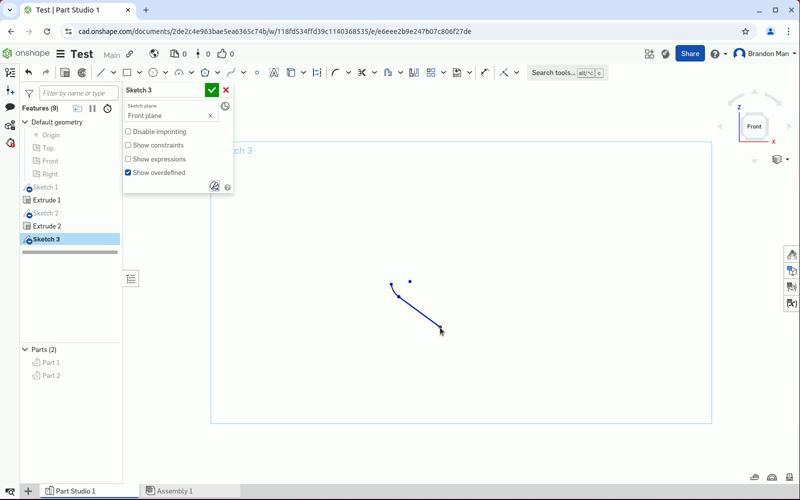
key(a)
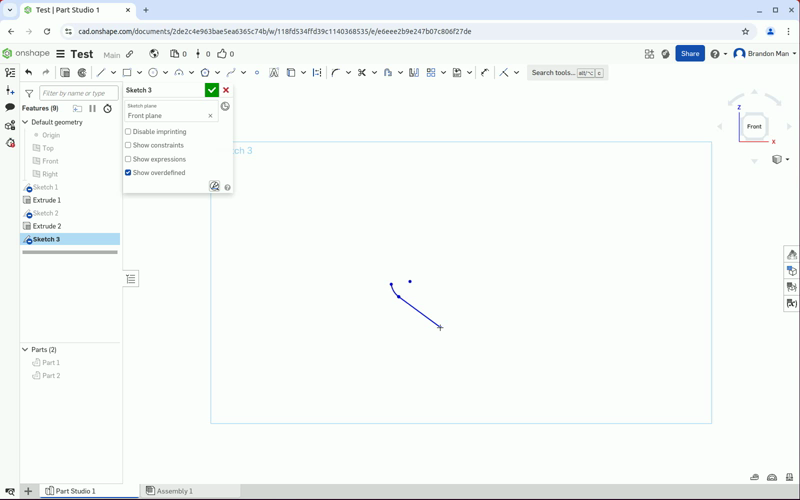
mouse_move(440, 327)
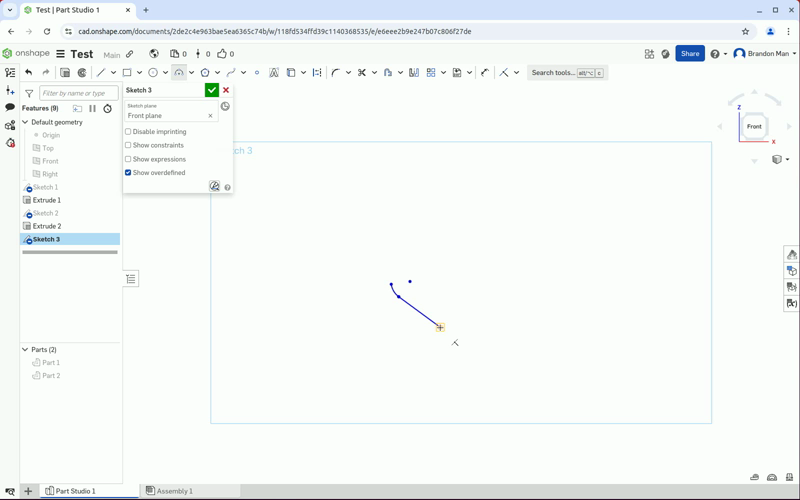
click(440, 327)
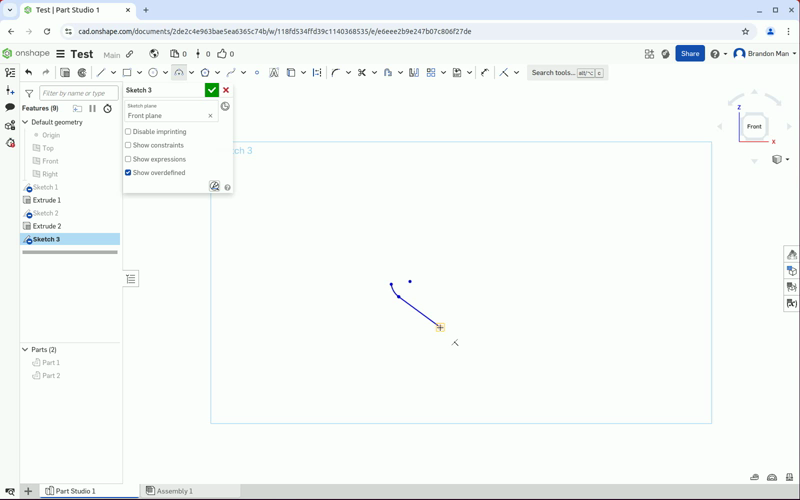
key_down(shift)
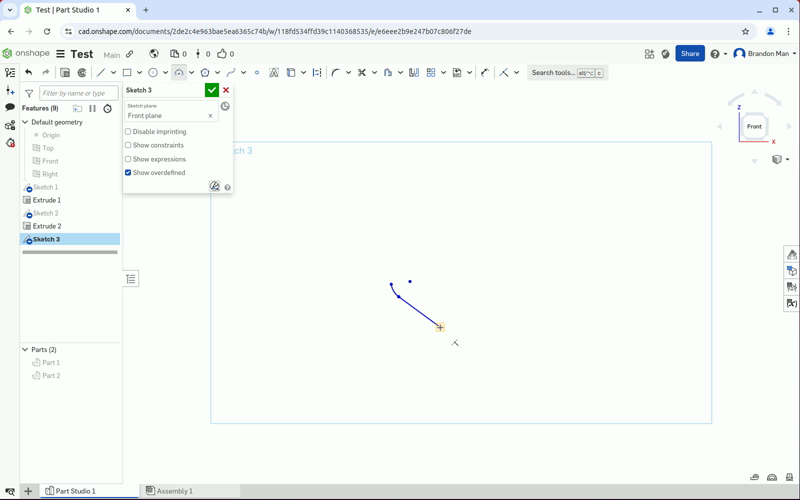
mouse_move(450, 330)
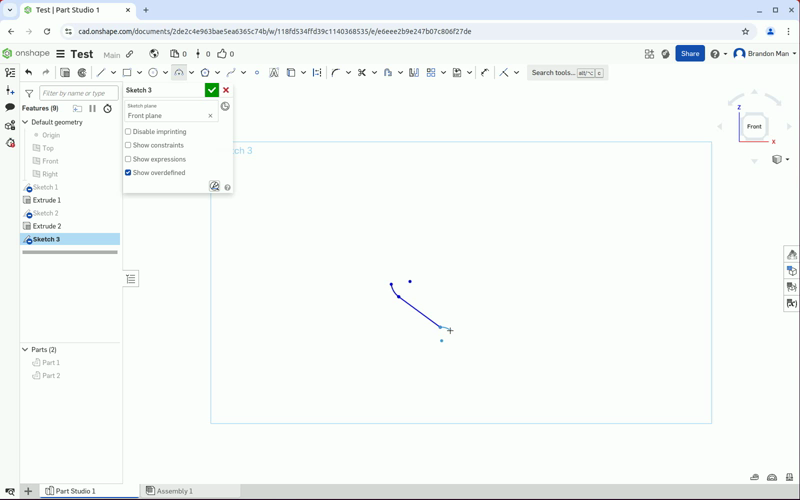
click(450, 330)
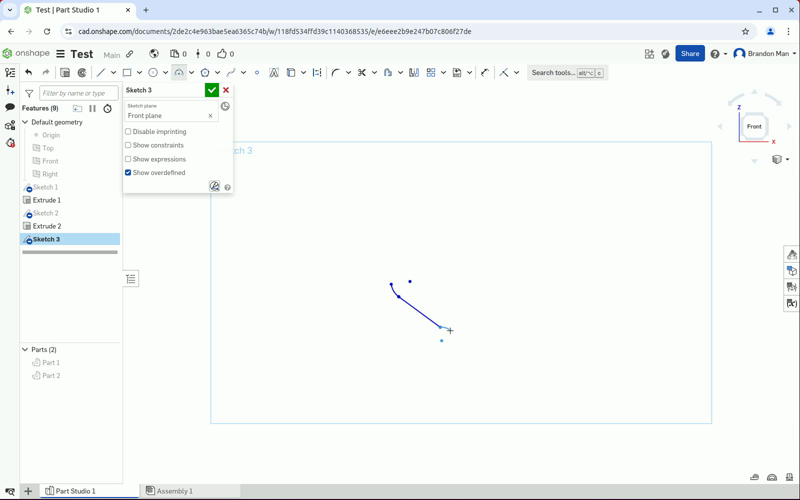
mouse_move(444, 330)
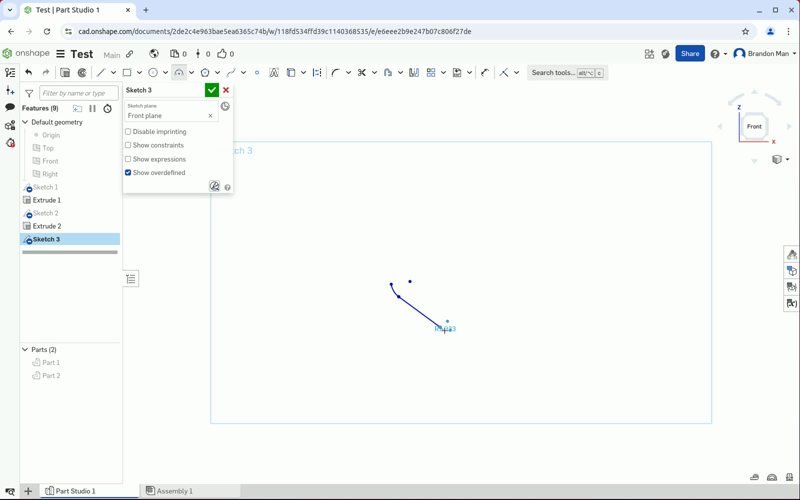
click(444, 330)
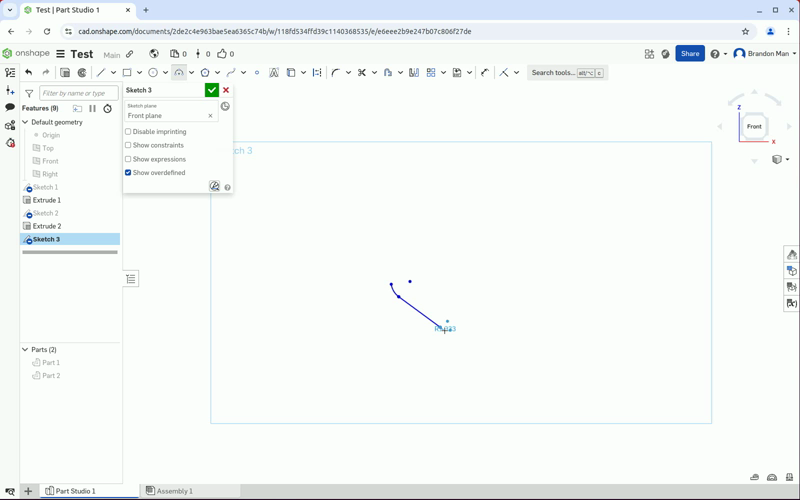
key_up(shift)
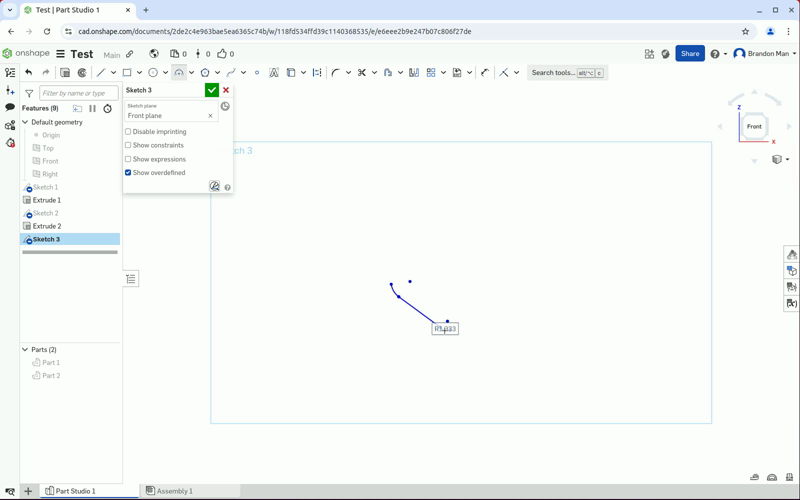
key(esc)
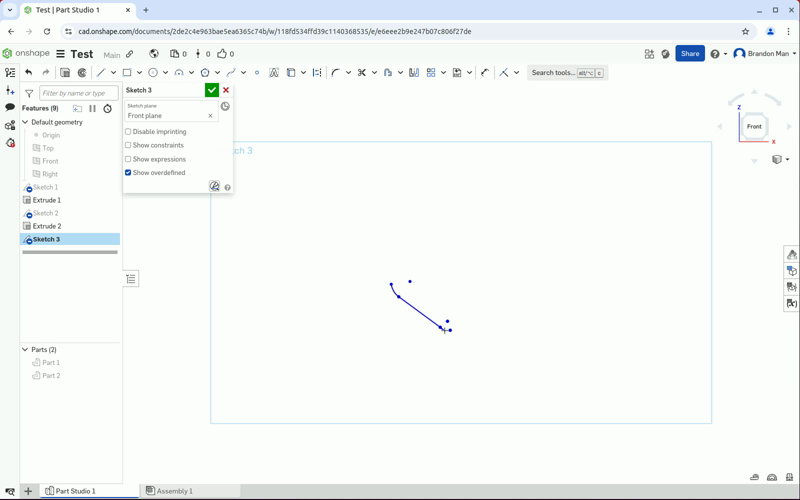
key(l)
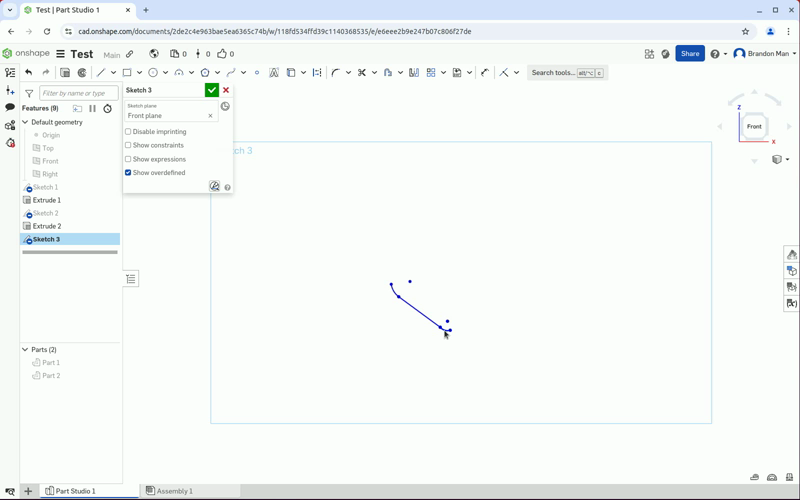
mouse_move(450, 330)
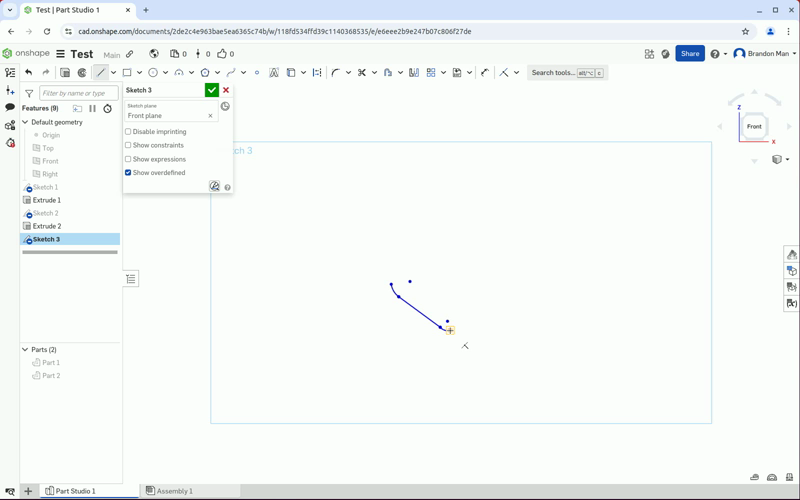
click(450, 330)
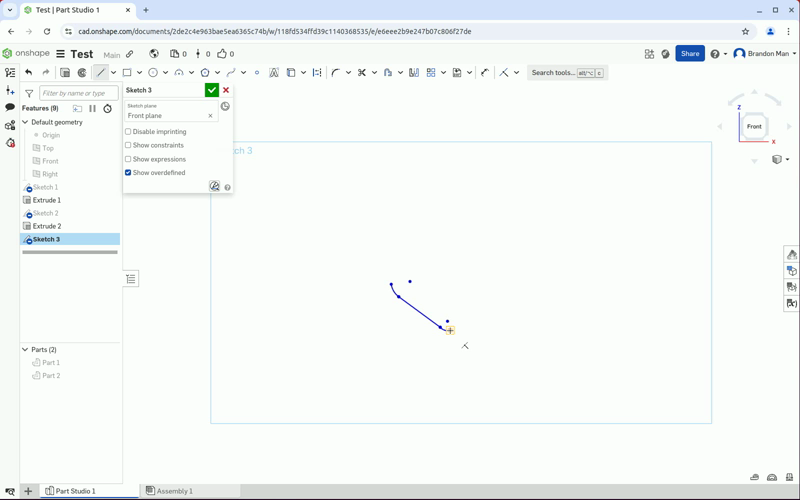
key_down(shift)
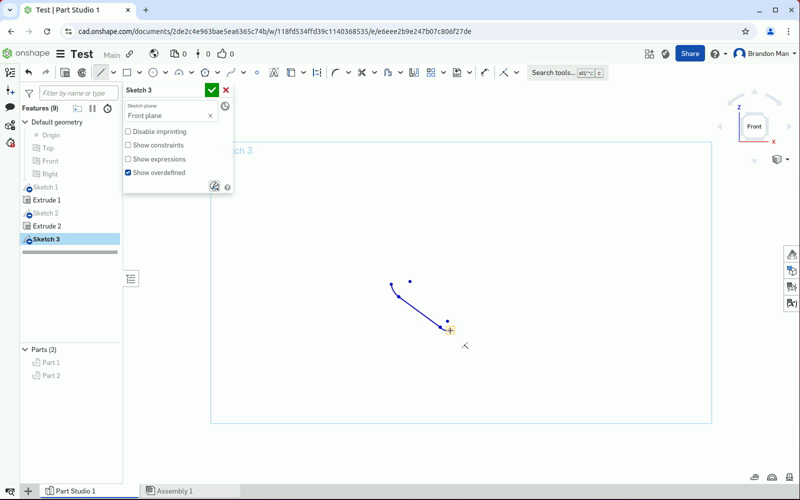
mouse_move(523, 330)
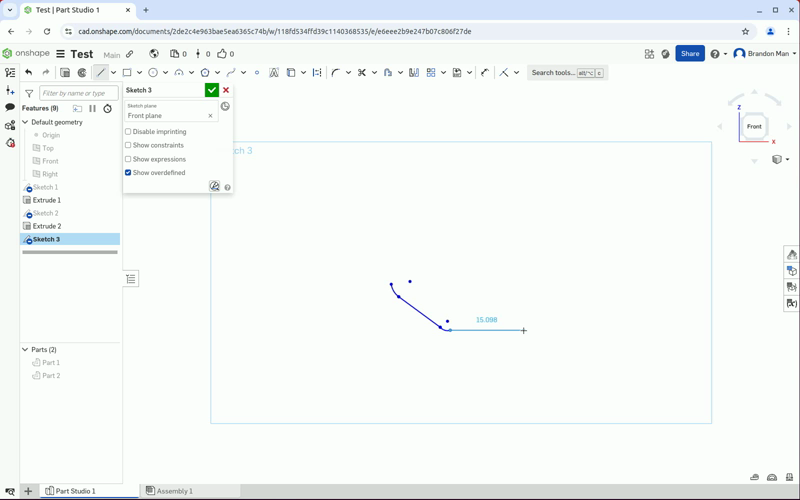
click(523, 330)
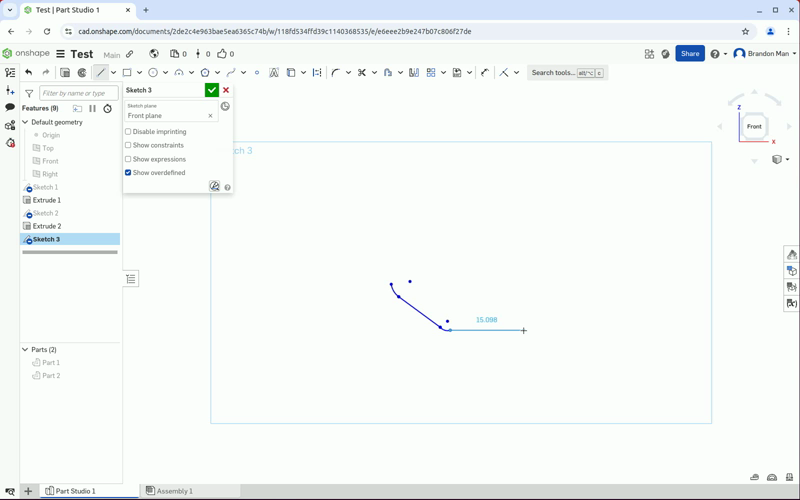
key_up(shift)
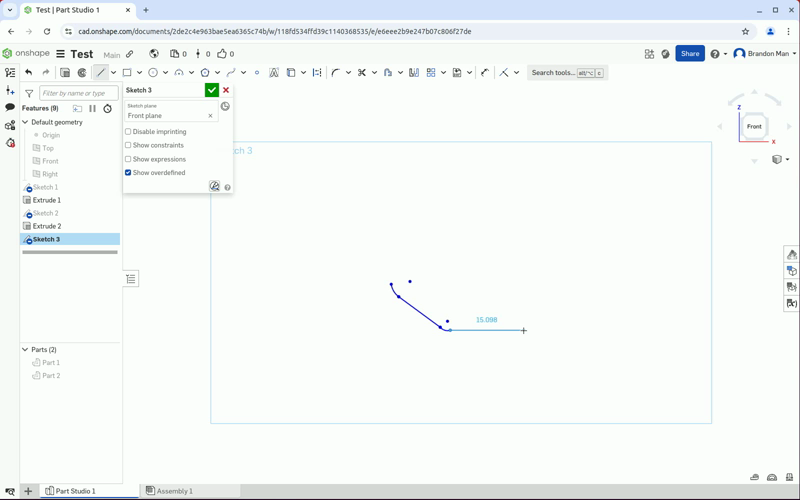
key_down(shift)
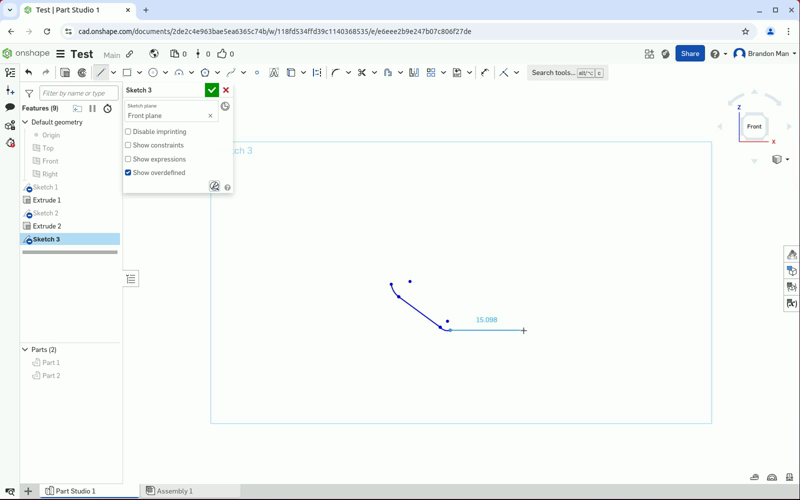
mouse_move(523, 234)
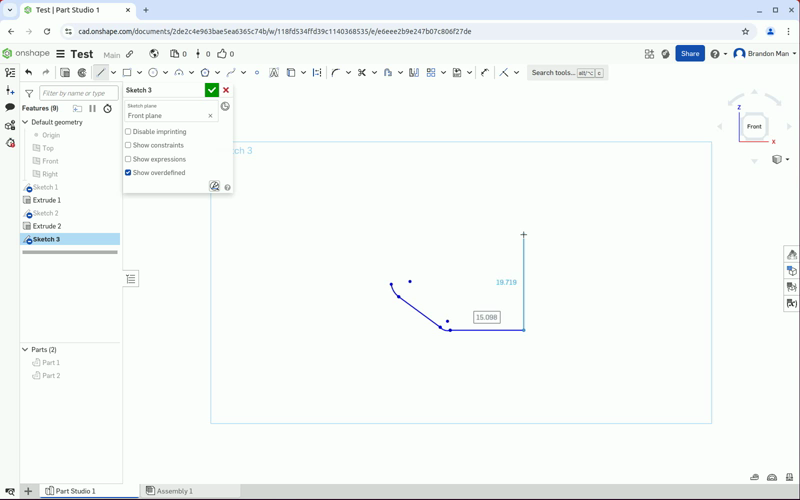
click(523, 234)
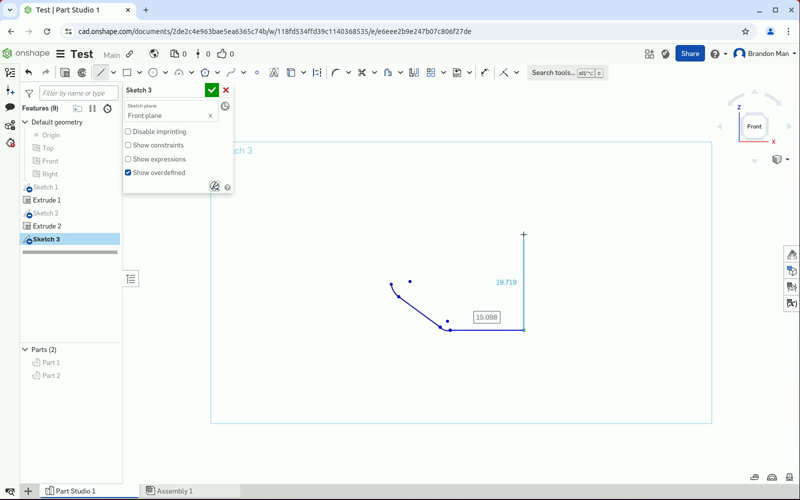
key_up(shift)
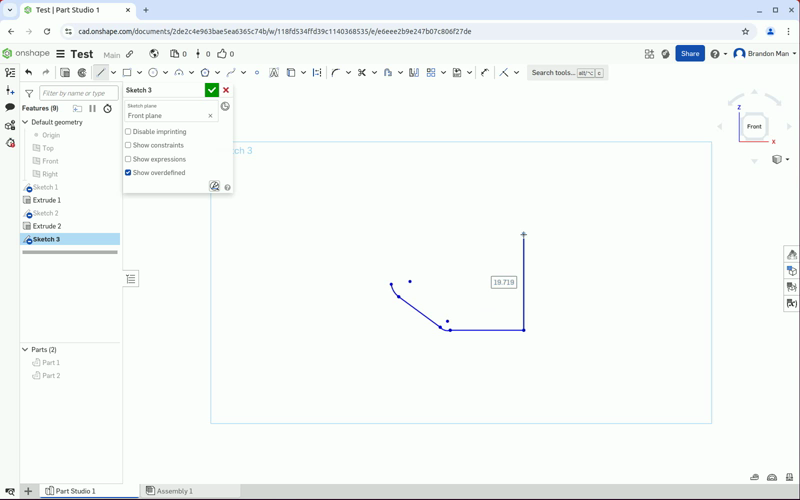
key_down(shift)
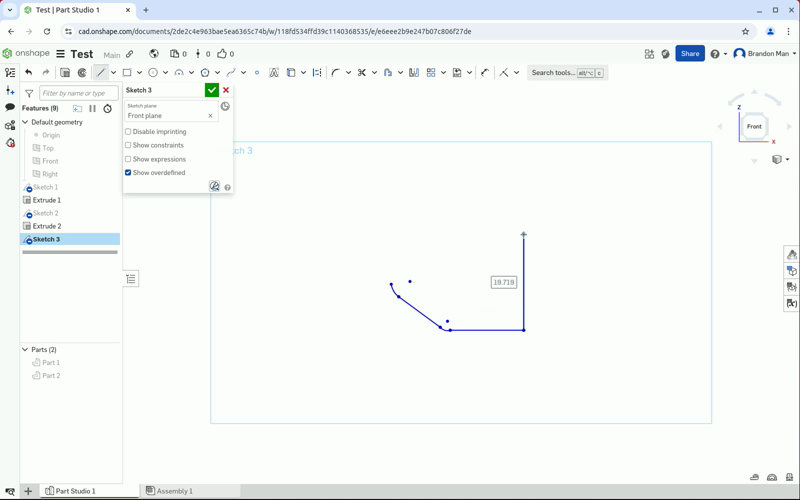
mouse_move(450, 234)
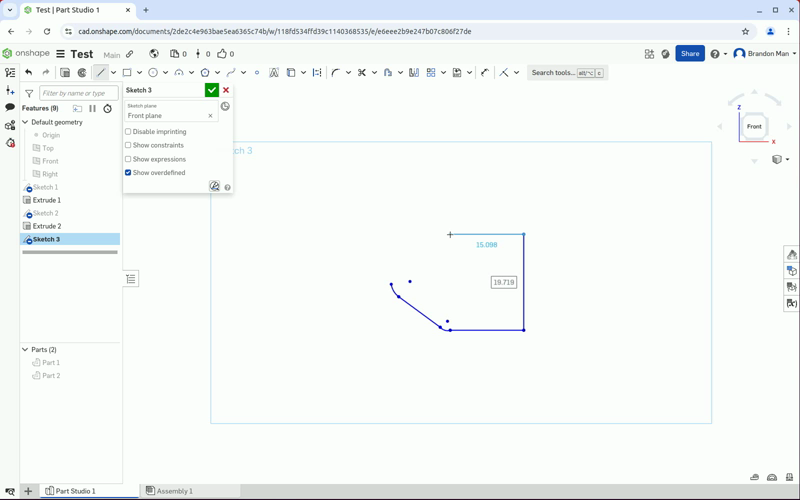
click(450, 234)
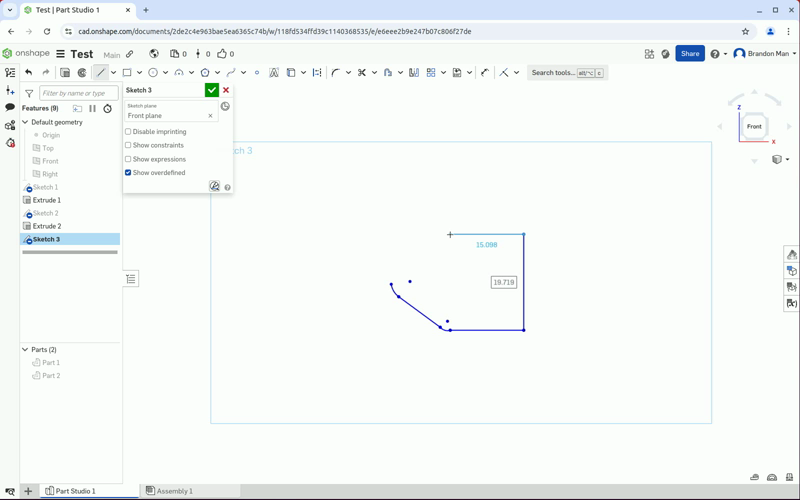
key_up(shift)
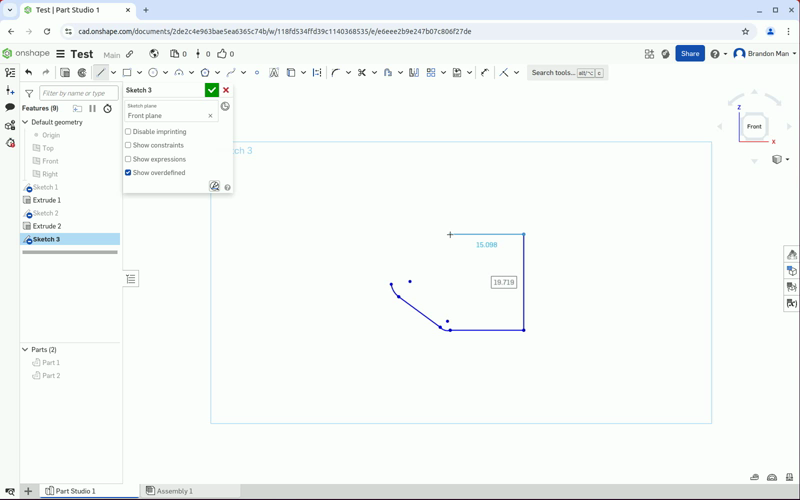
key(esc)
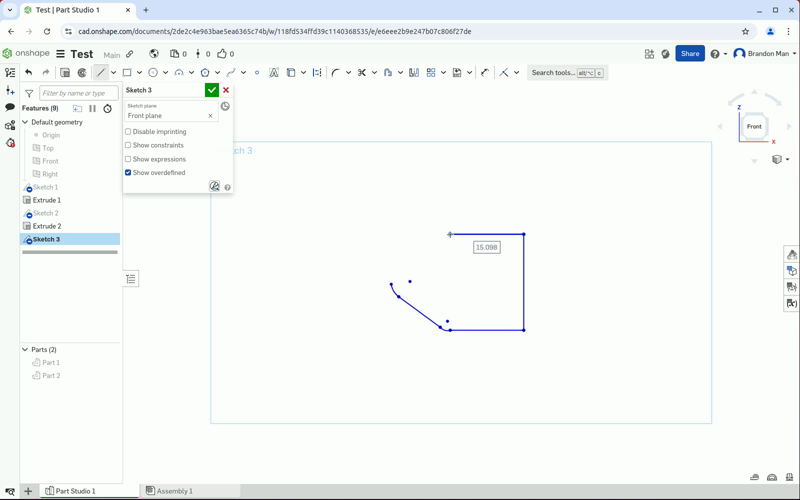
key(a)
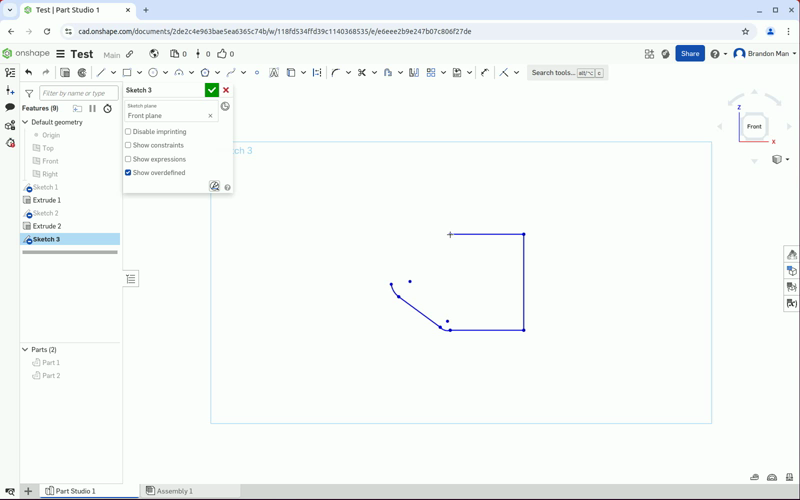
mouse_move(450, 234)
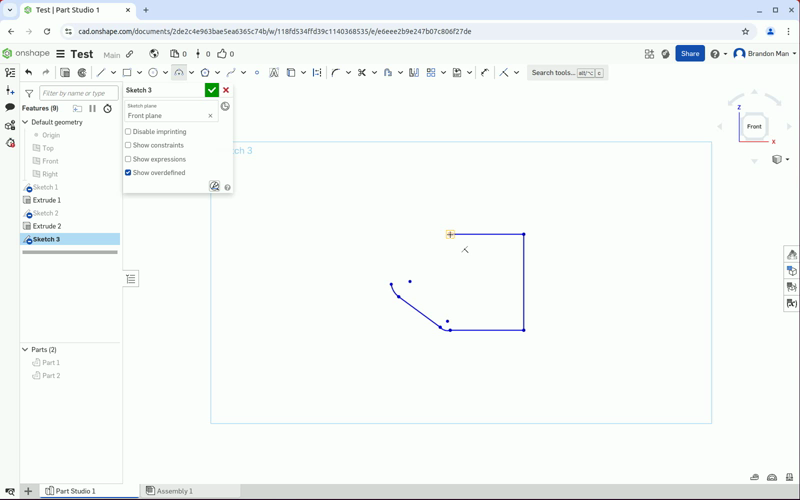
click(450, 234)
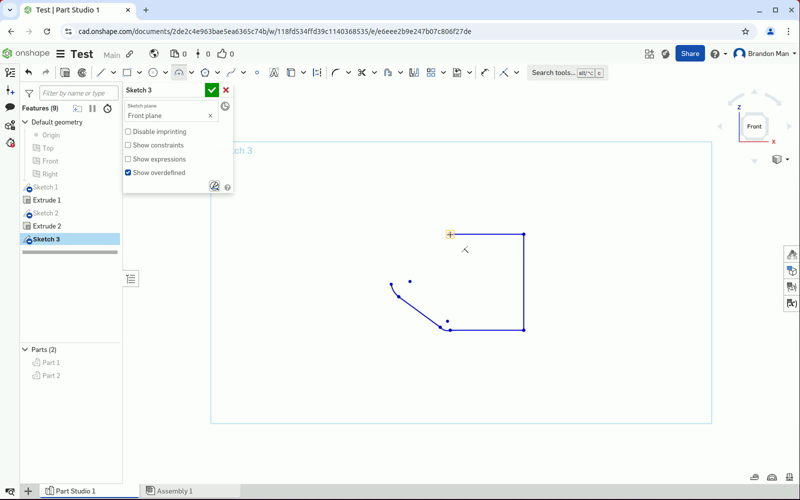
key_down(shift)
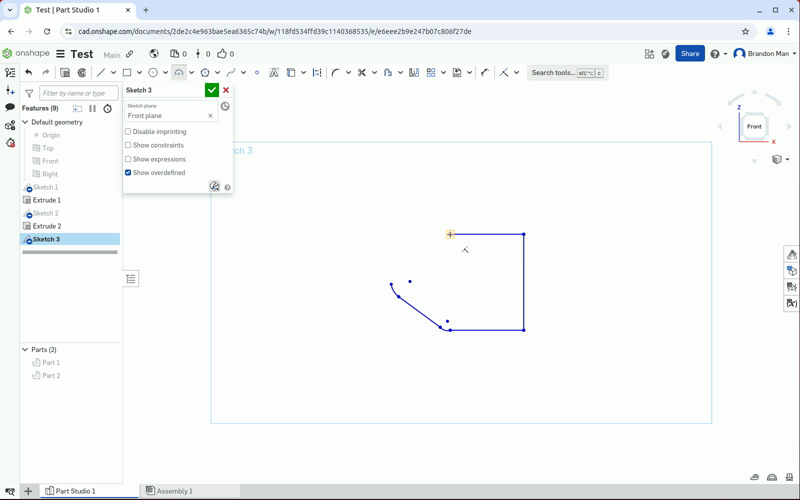
mouse_move(440, 236)
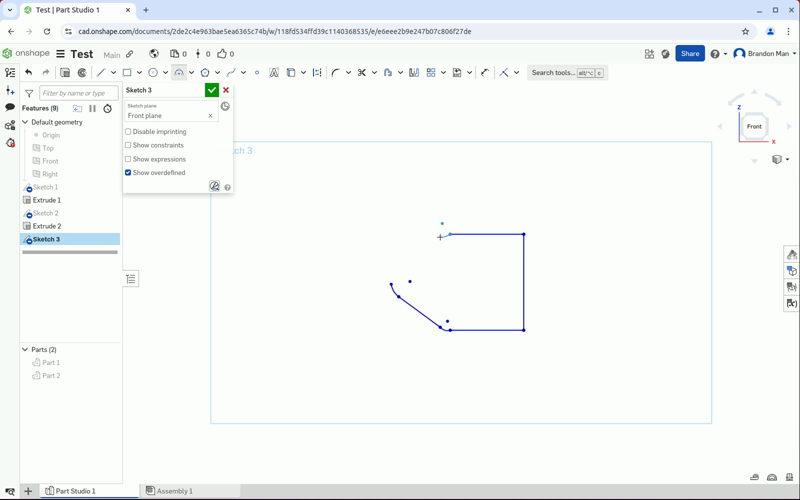
click(440, 236)
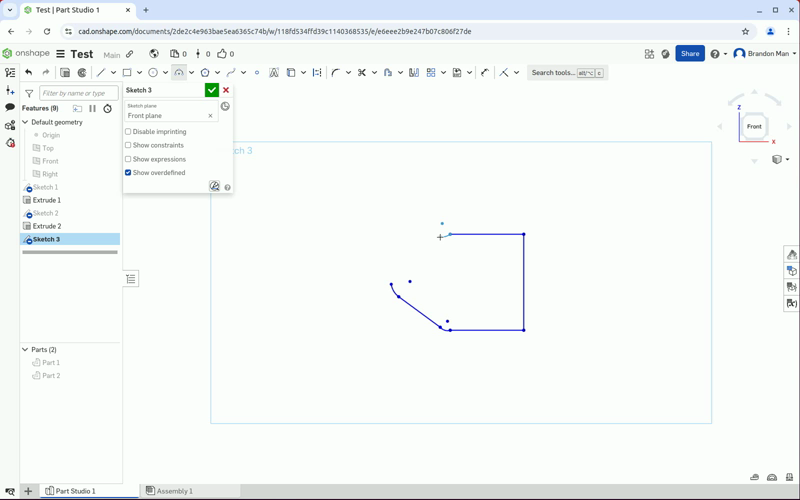
mouse_move(445, 236)
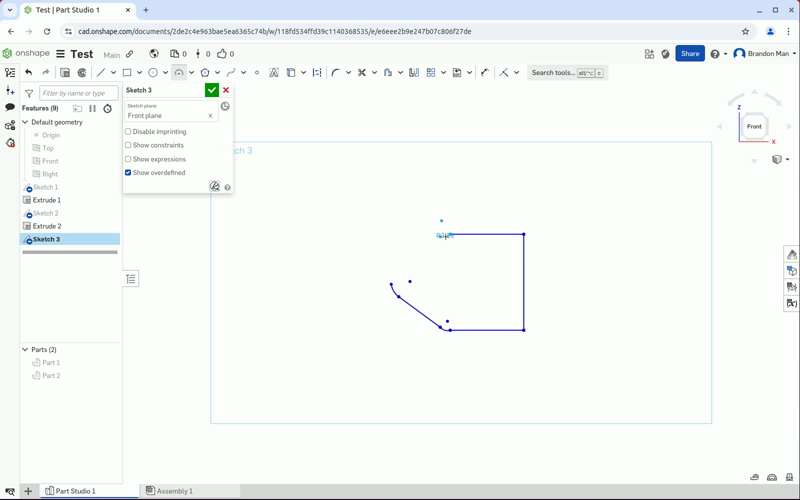
click(445, 236)
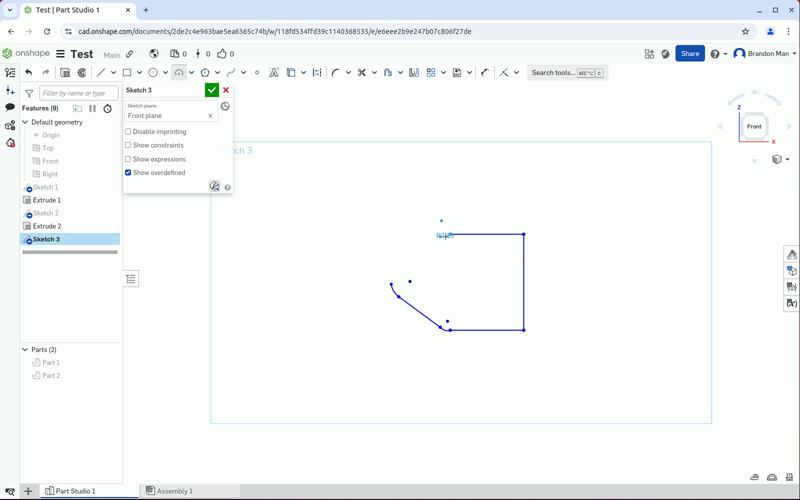
key_up(shift)
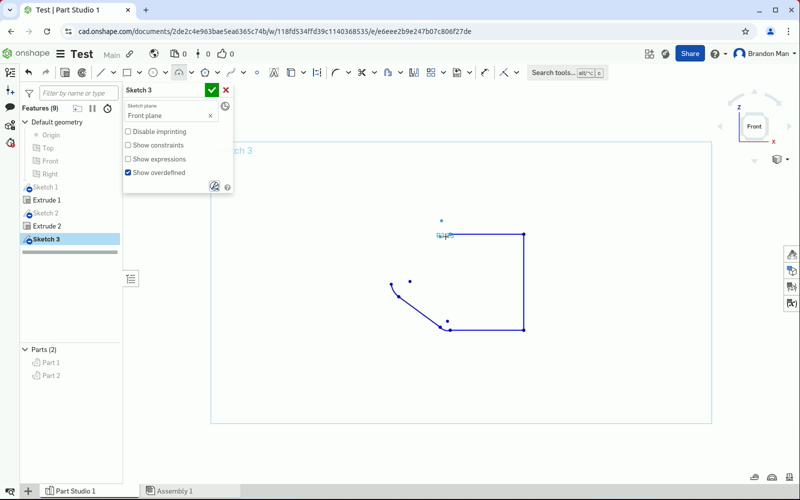
key(esc)
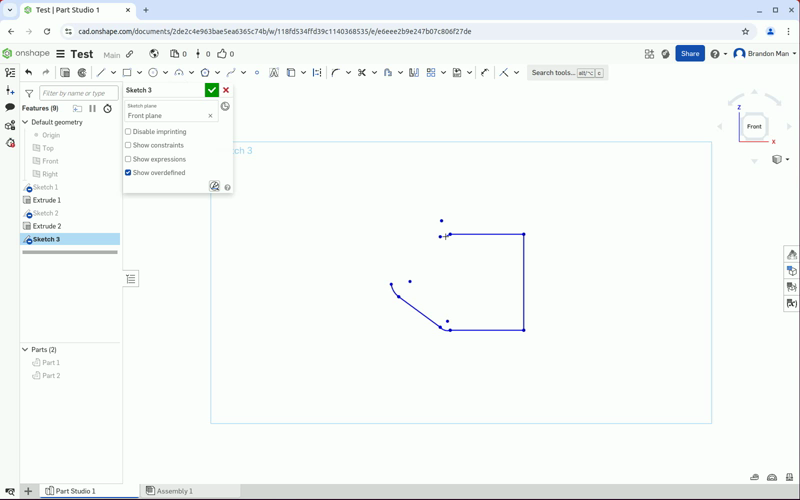
key(l)
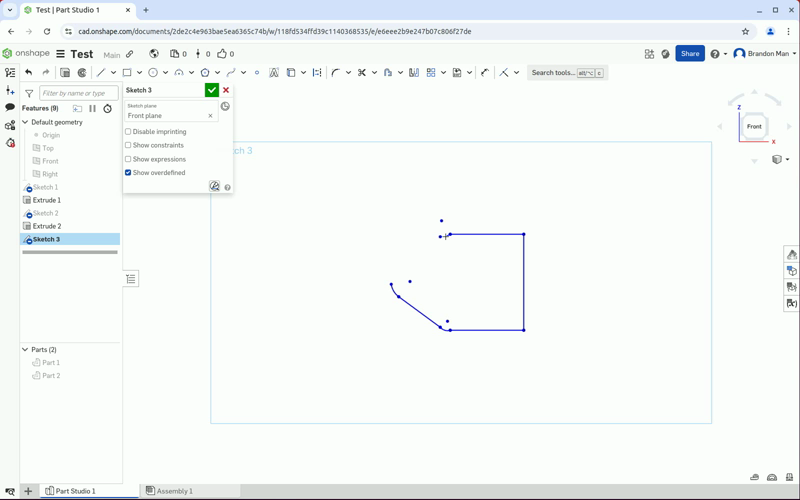
mouse_move(440, 236)
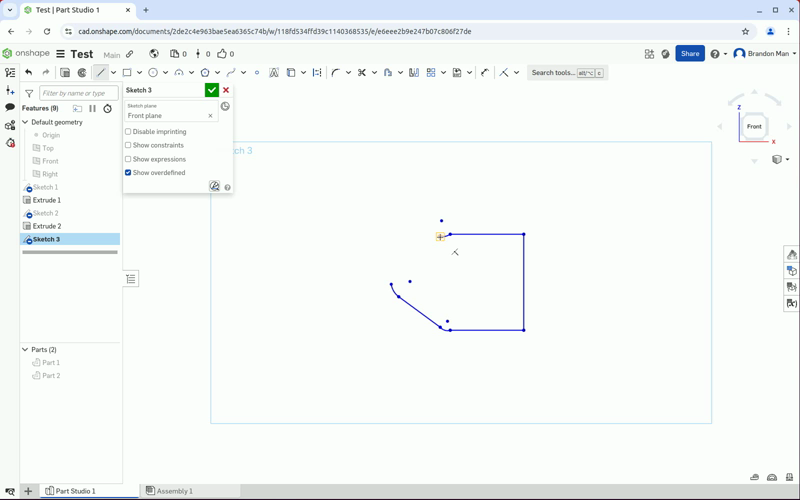
click(440, 236)
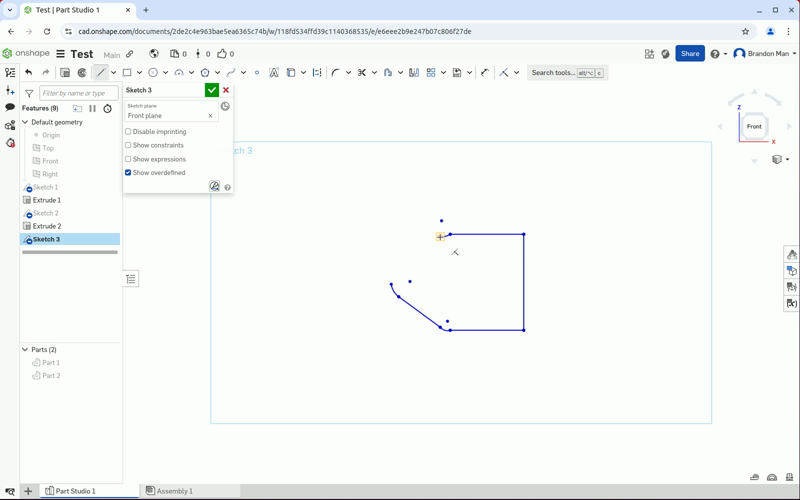
key_down(shift)
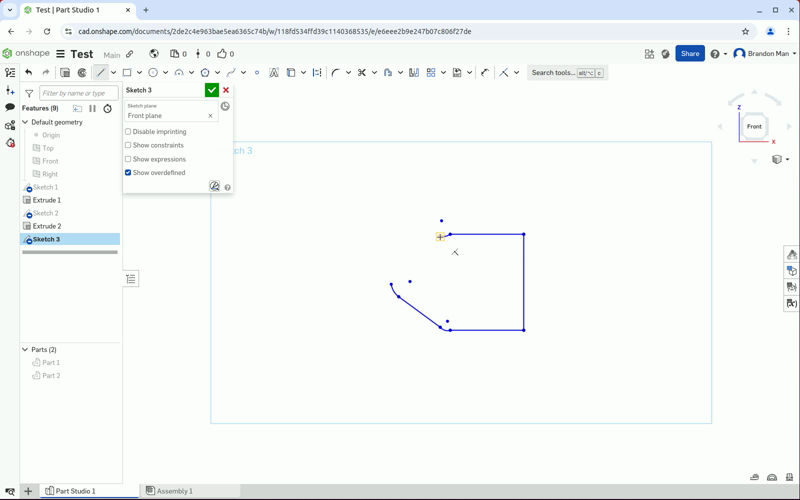
mouse_move(470, 236)
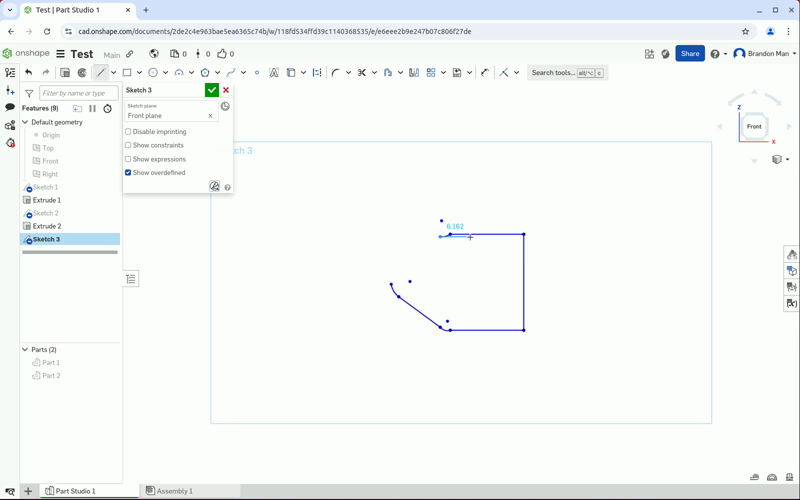
mouse_move(398, 267)
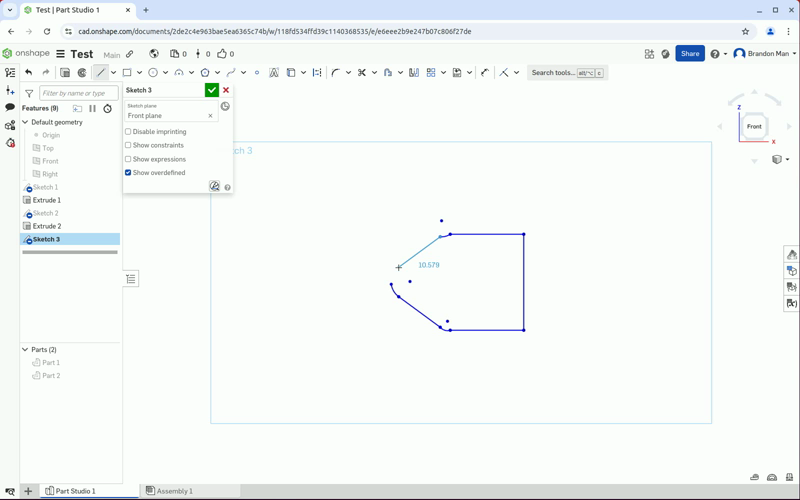
click(398, 267)
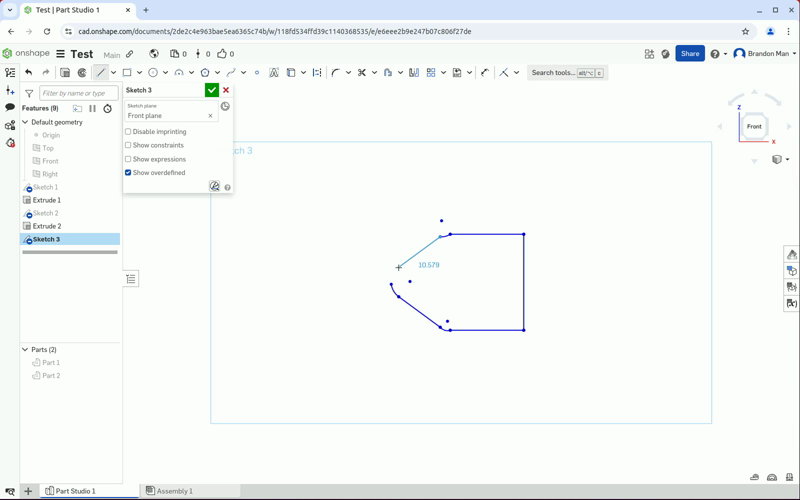
key_up(shift)
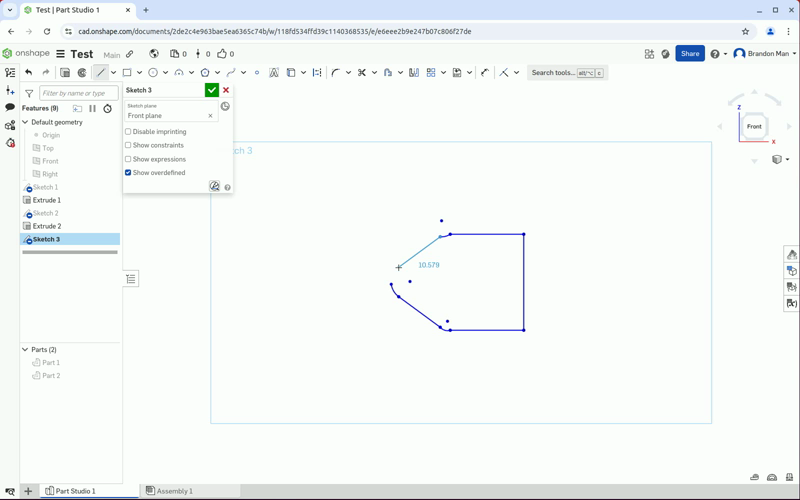
key(esc)
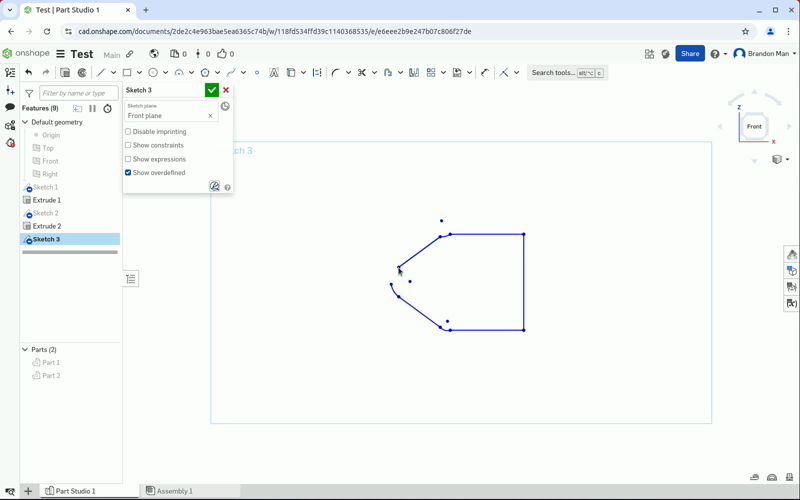
key(a)
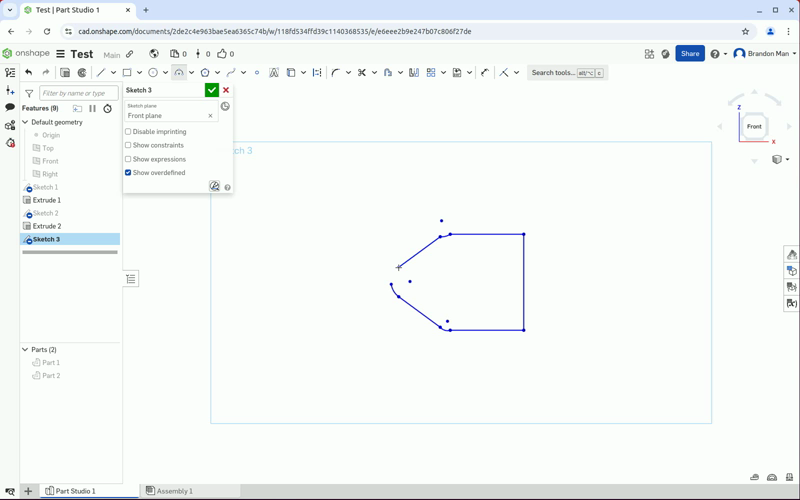
mouse_move(398, 267)
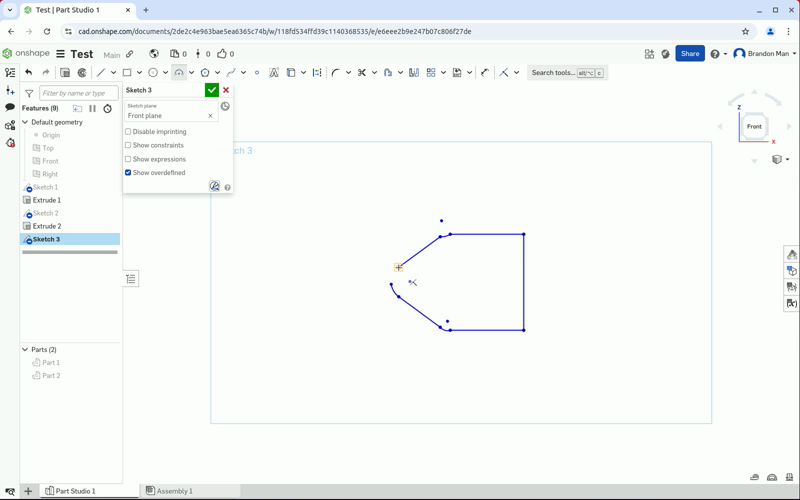
click(398, 267)
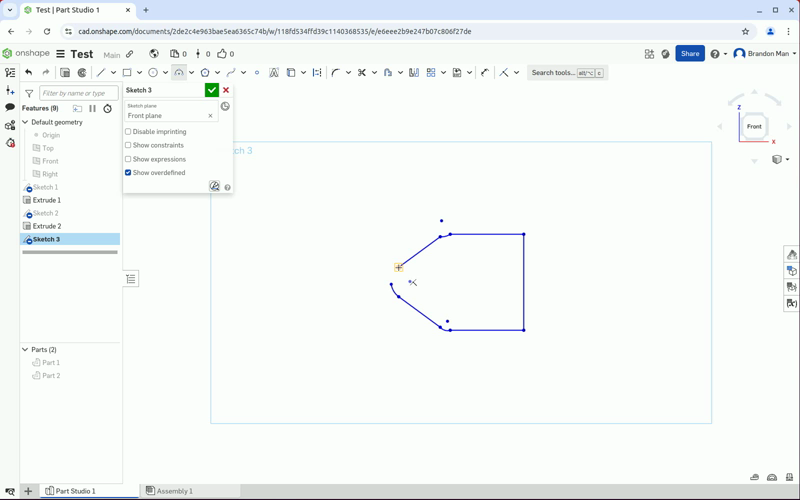
key_down(shift)
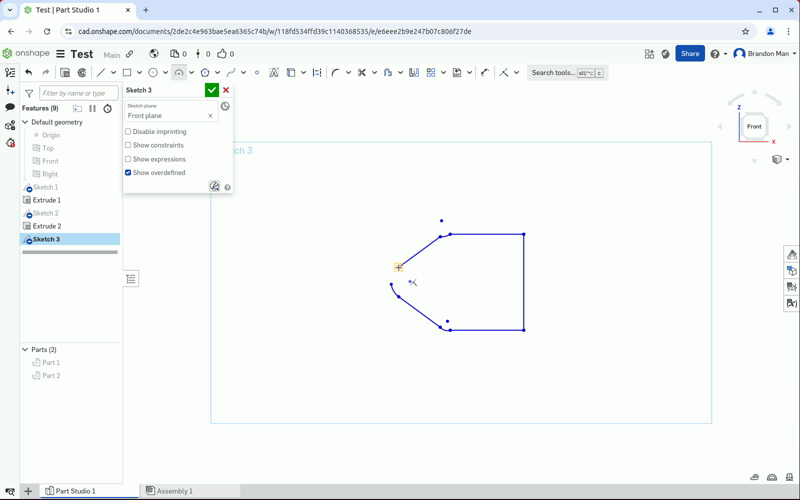
mouse_move(391, 281)
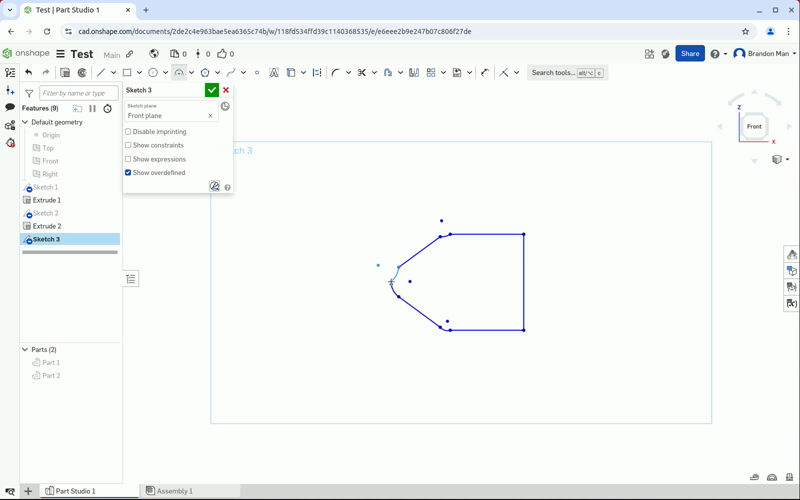
scroll(6)
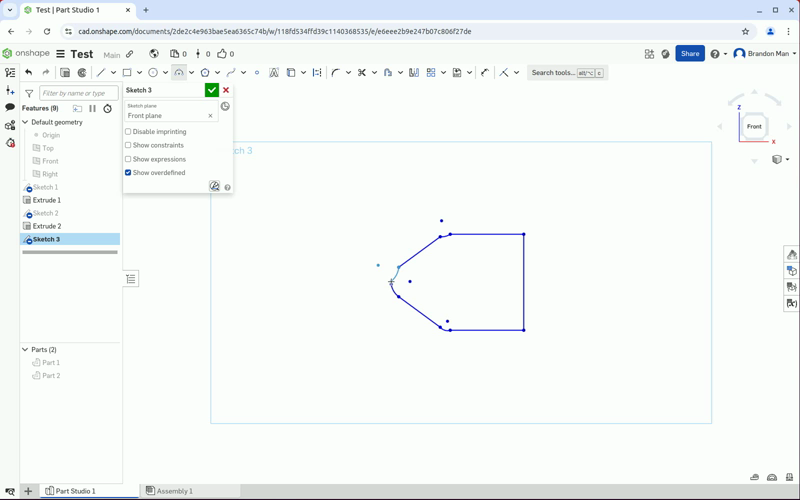
scroll(6)
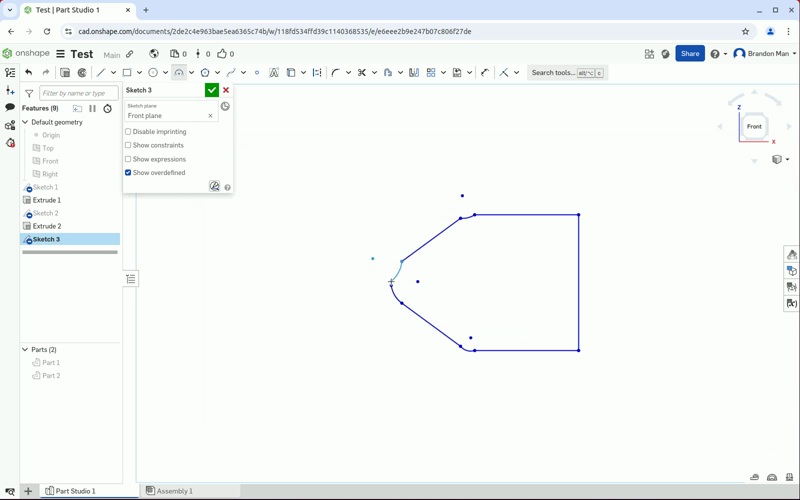
scroll(6)
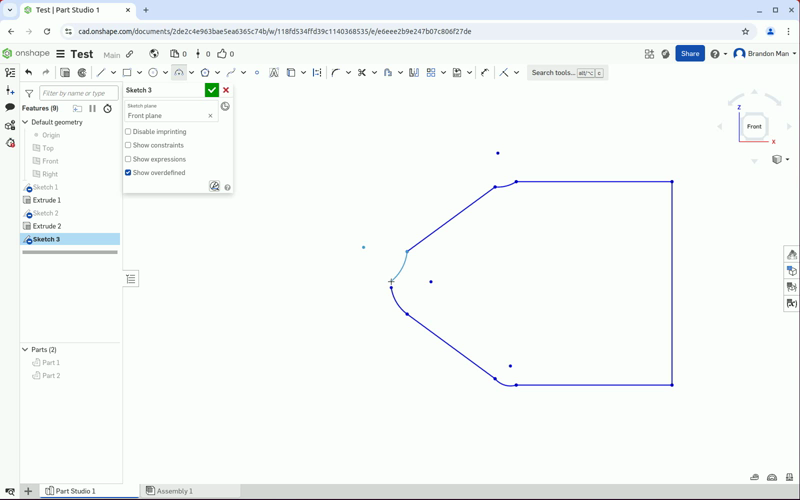
scroll(6)
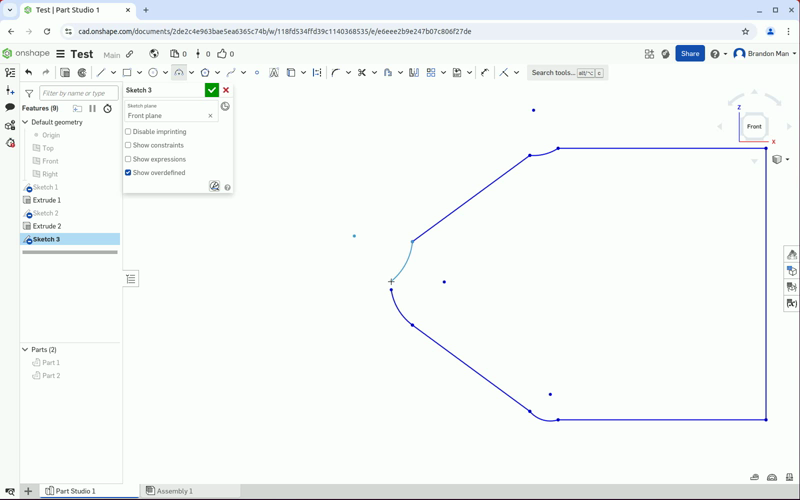
scroll(6)
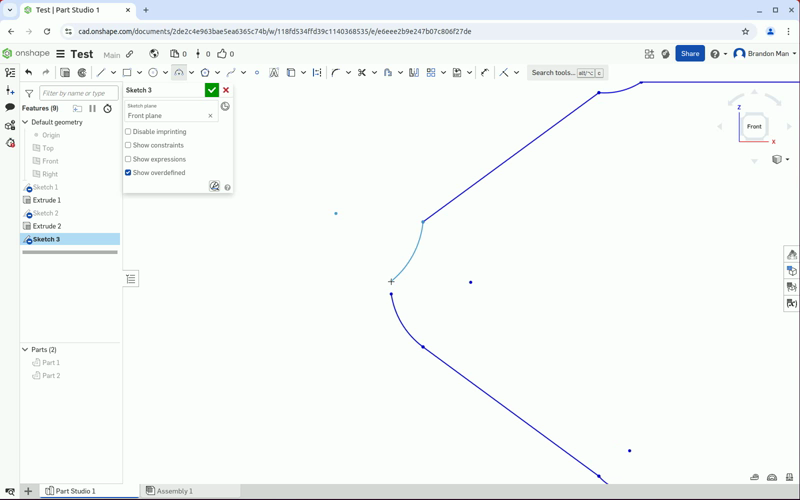
scroll(6)
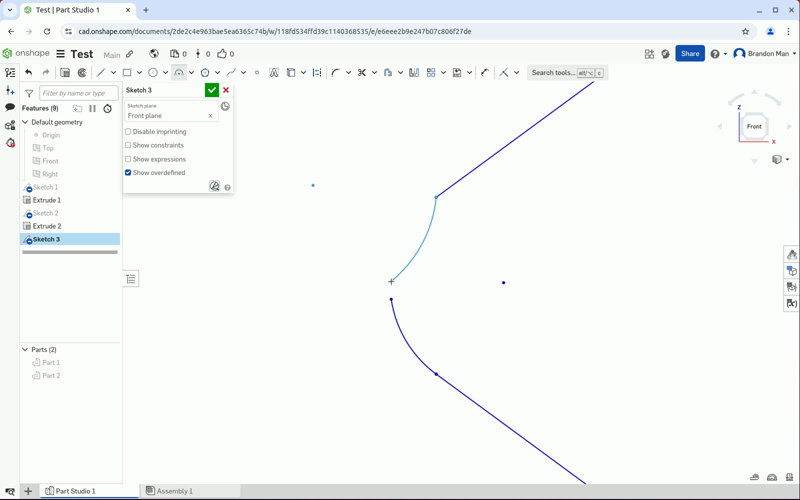
scroll(6)
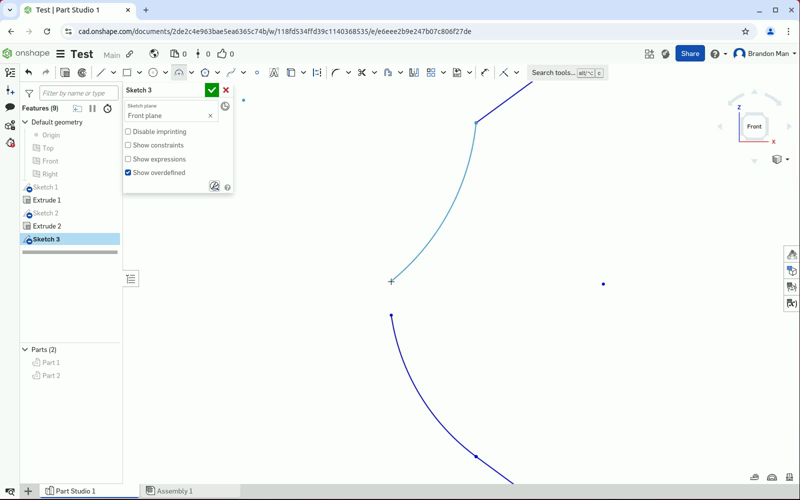
click(391, 281)
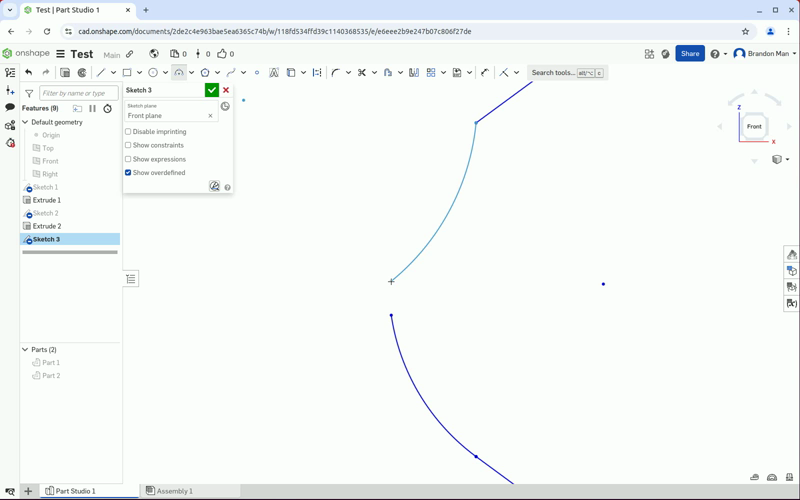
scroll(-6)
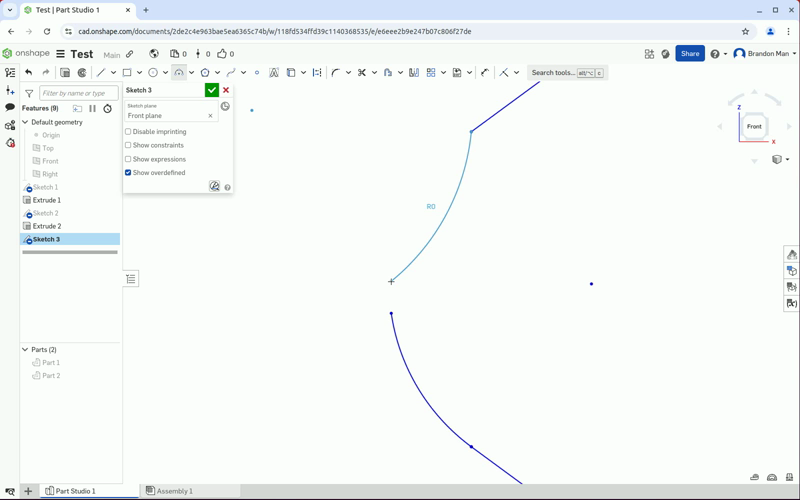
scroll(-6)
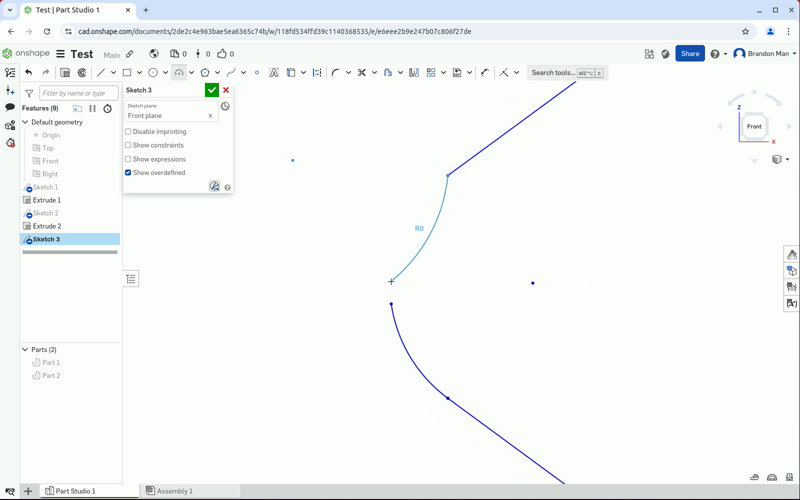
scroll(-6)
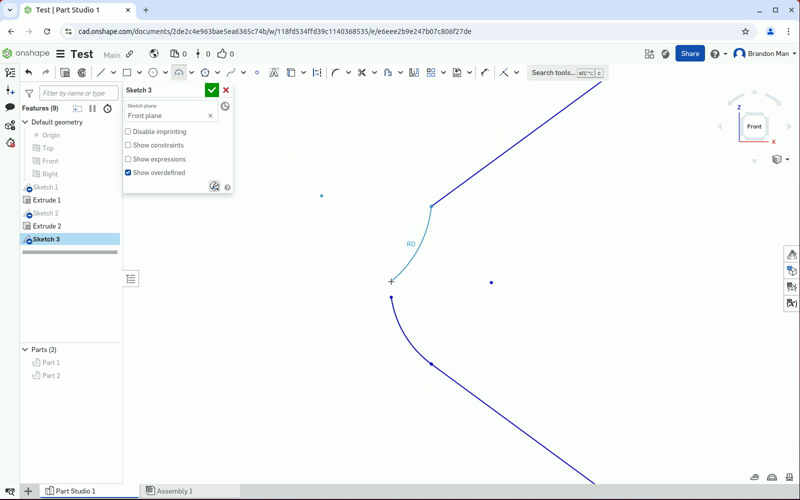
scroll(-6)
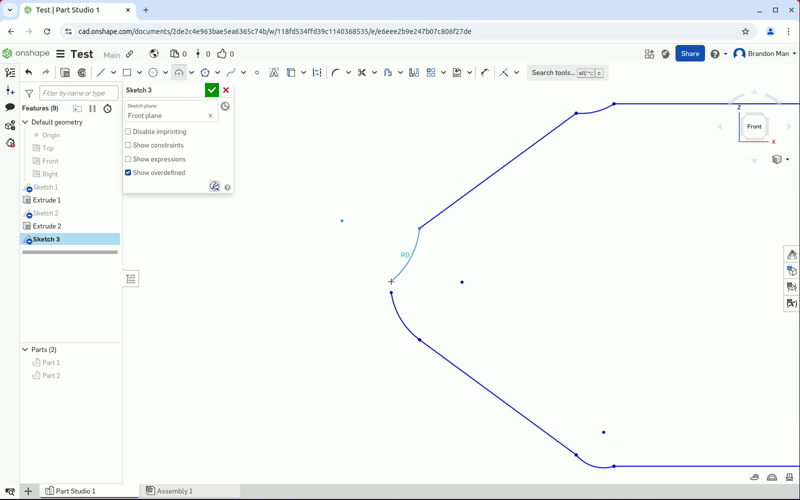
scroll(-6)
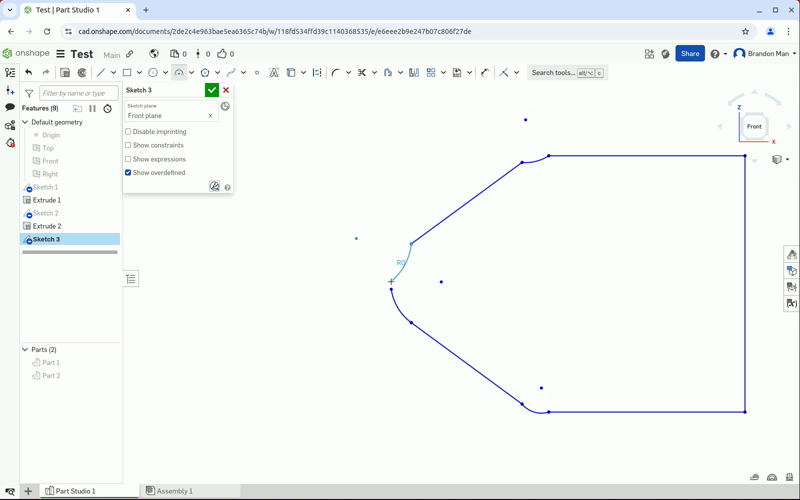
scroll(-6)
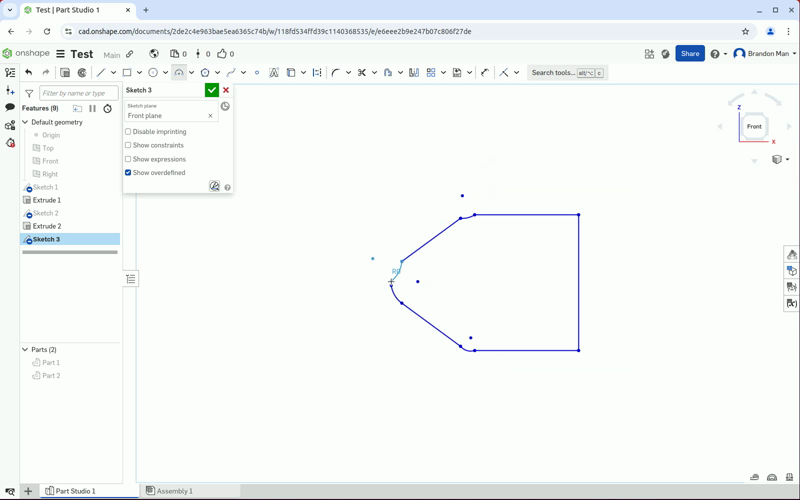
scroll(-6)
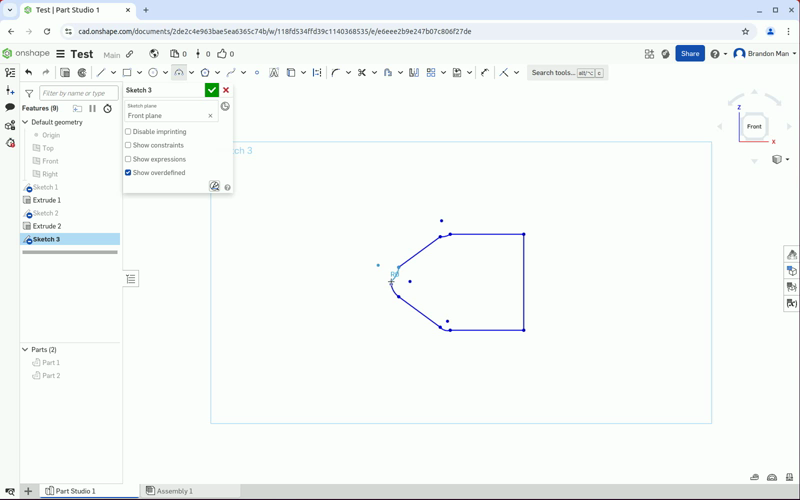
mouse_move(393, 273)
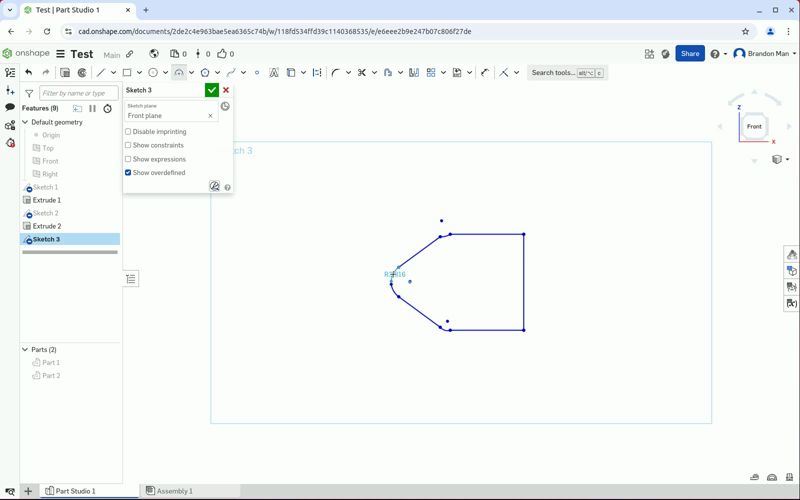
click(393, 273)
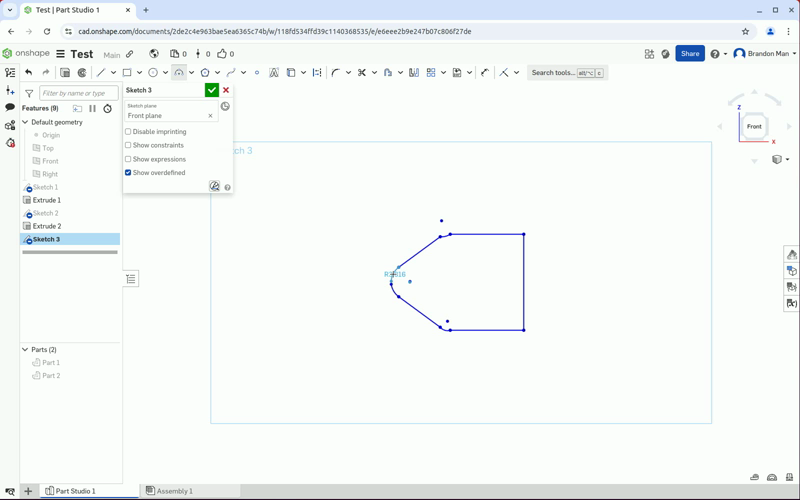
key_up(shift)
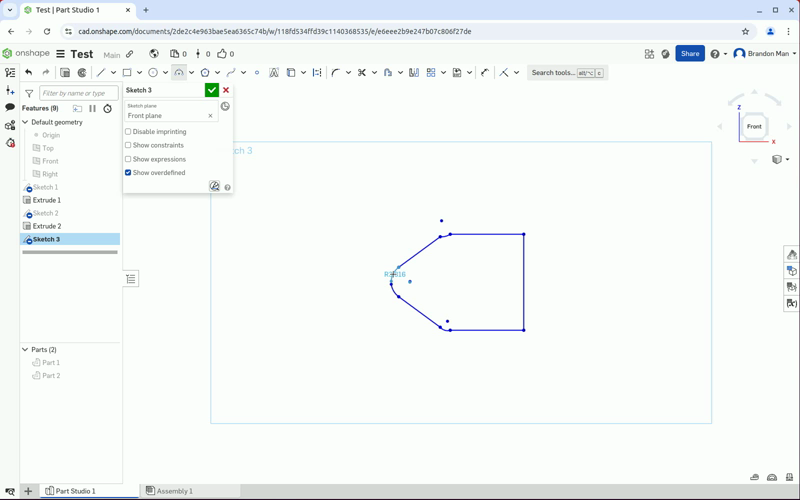
key(esc)
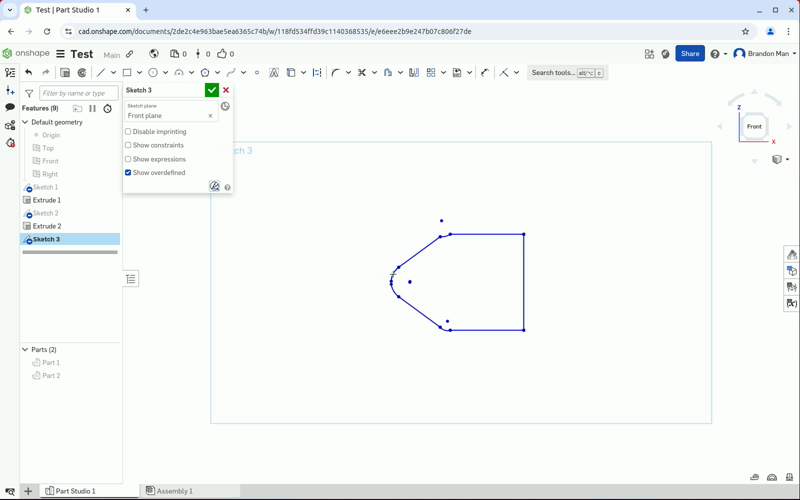
key(l)
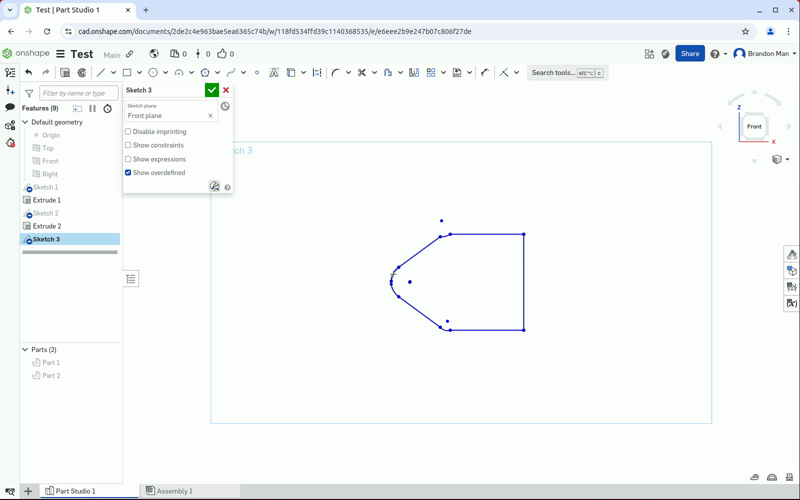
mouse_move(391, 281)
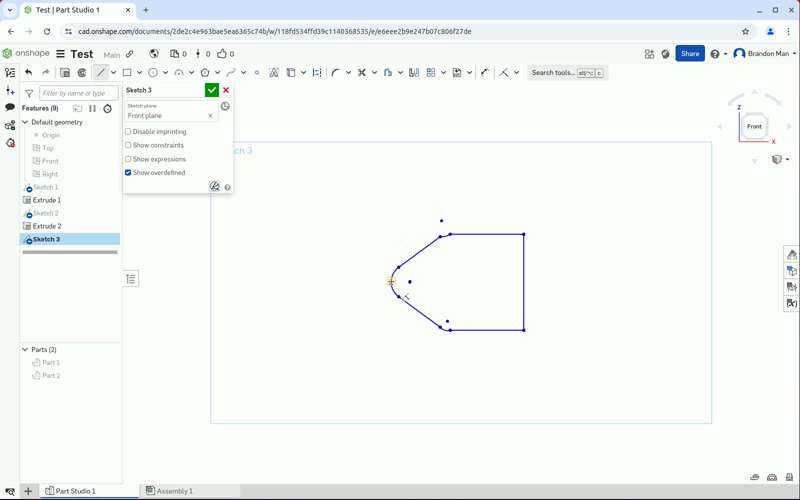
scroll(6)
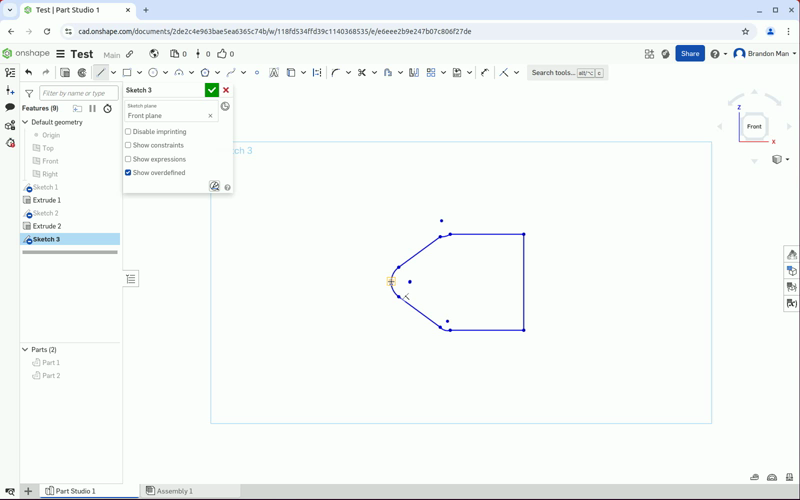
scroll(6)
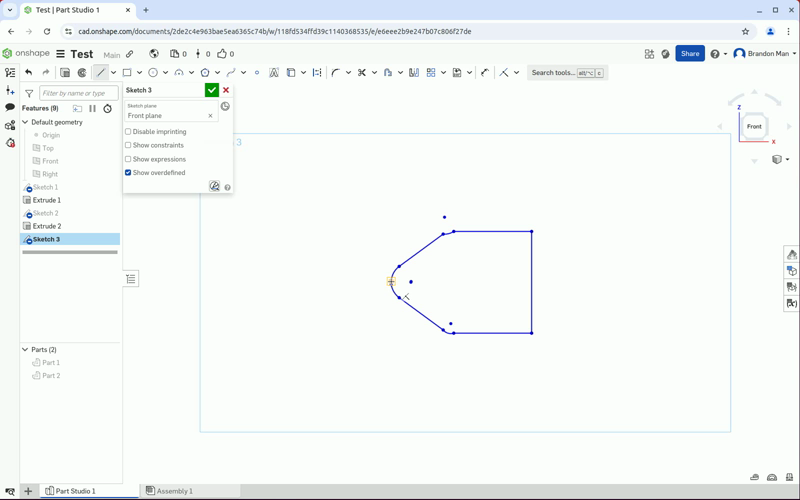
scroll(6)
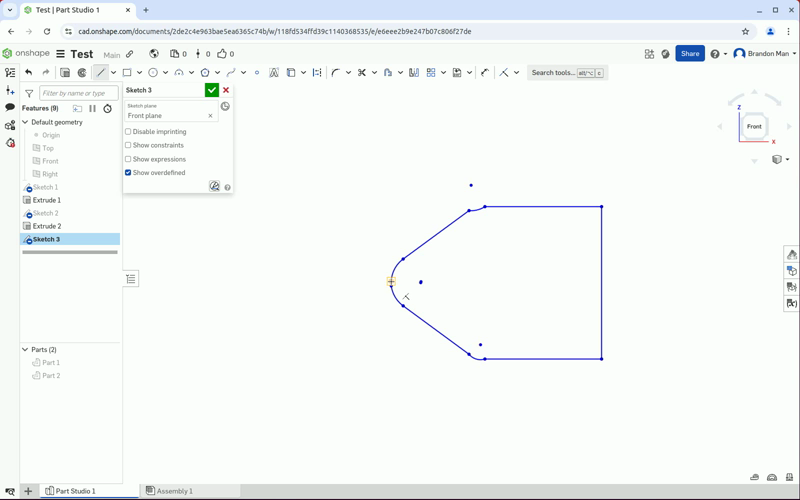
scroll(6)
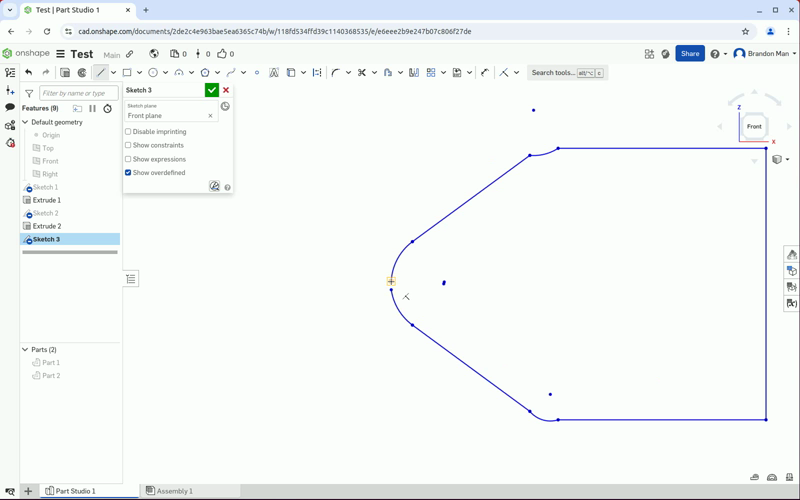
scroll(6)
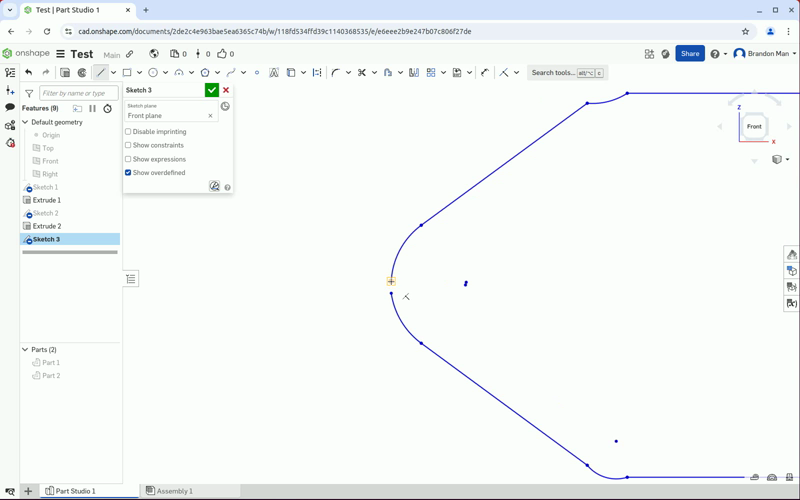
scroll(6)
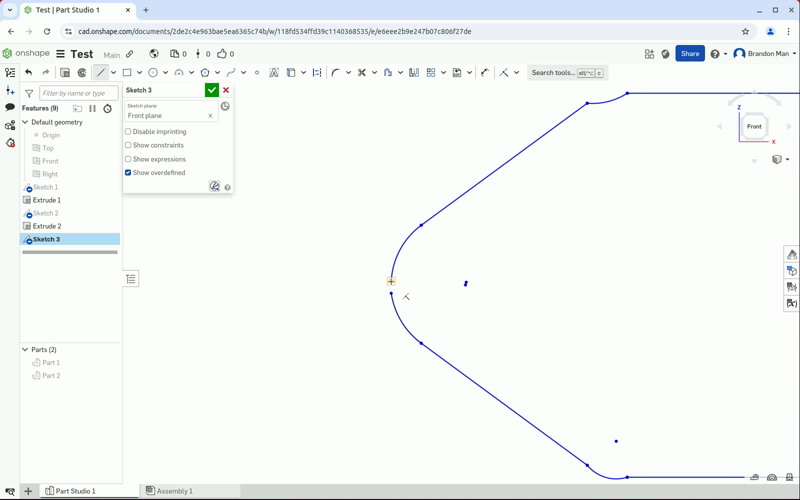
scroll(6)
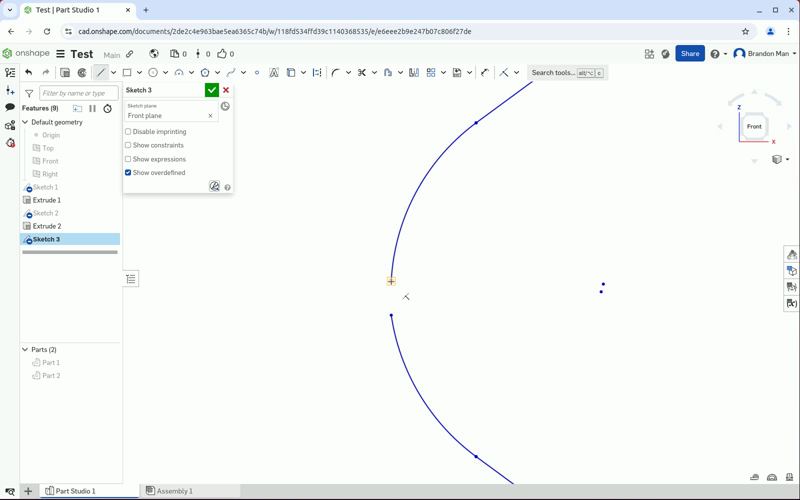
click(391, 281)
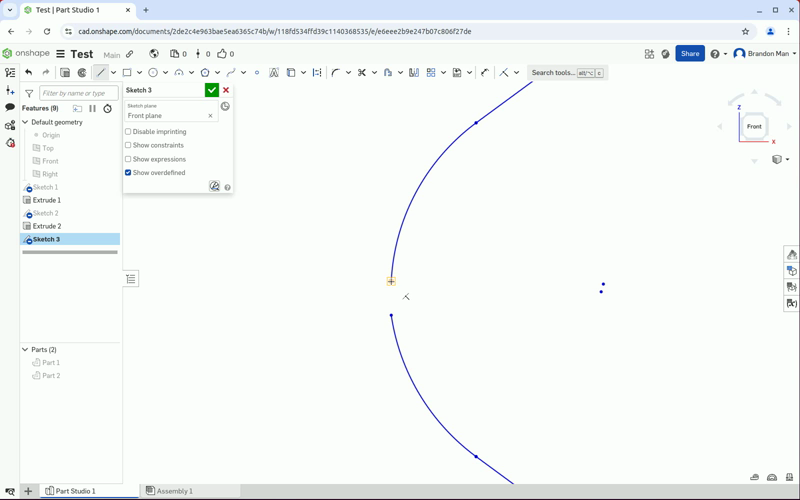
scroll(-6)
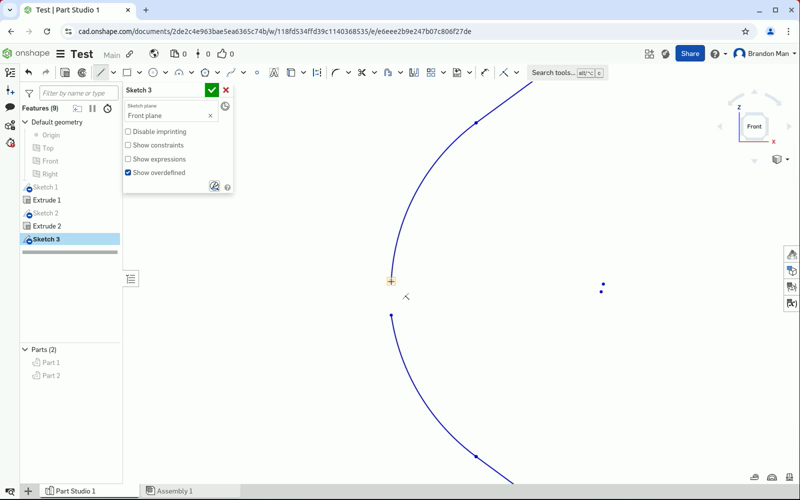
scroll(-6)
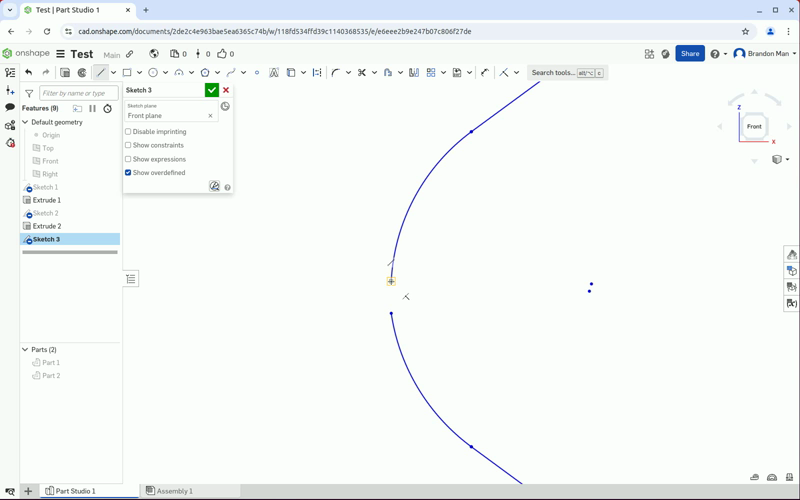
scroll(-6)
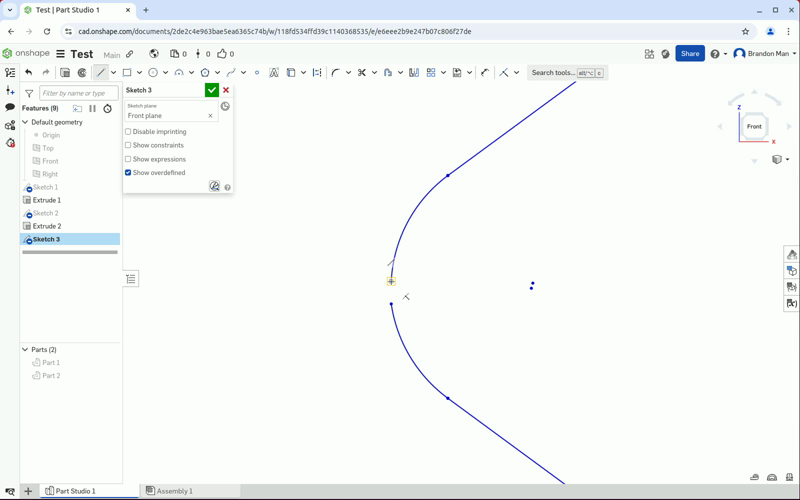
scroll(-6)
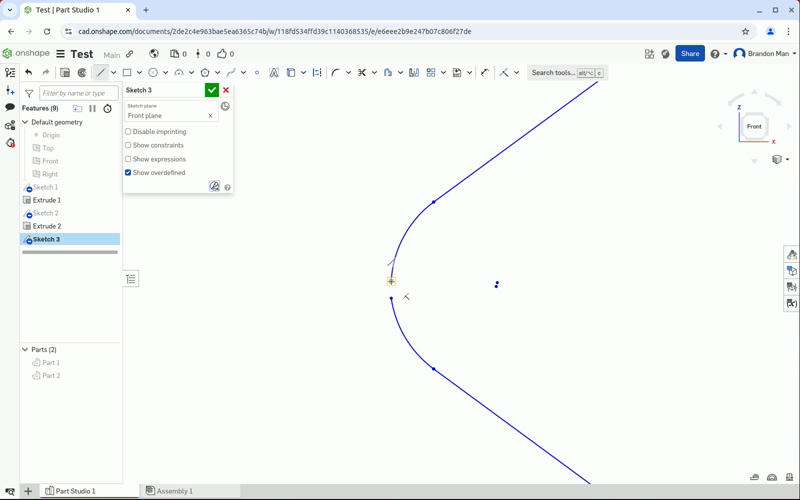
scroll(-6)
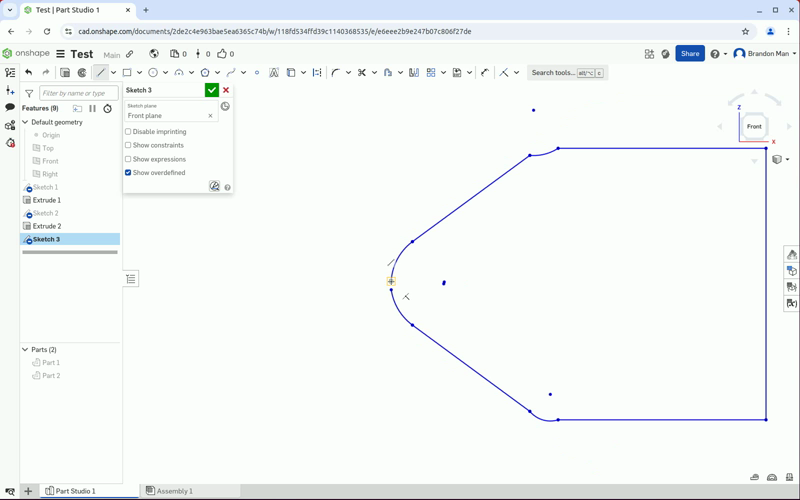
scroll(-6)
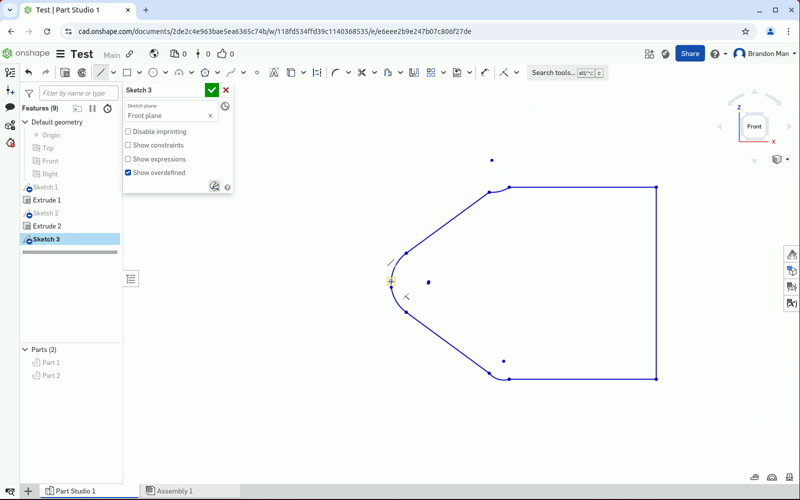
scroll(-6)
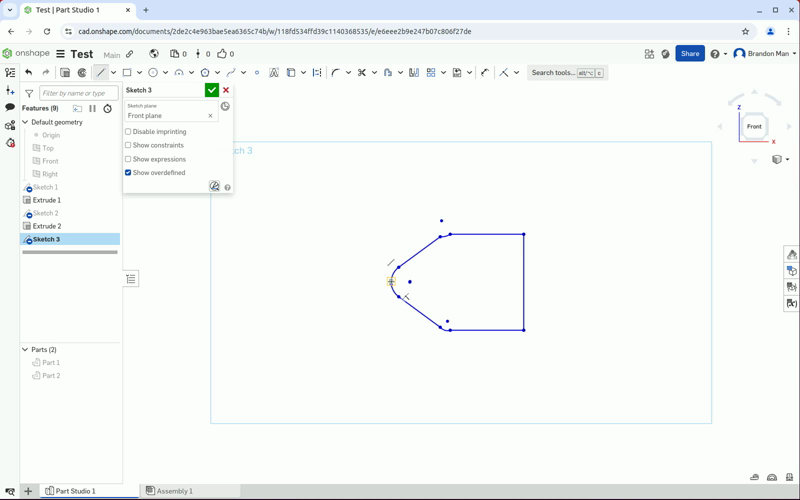
mouse_move(421, 281)
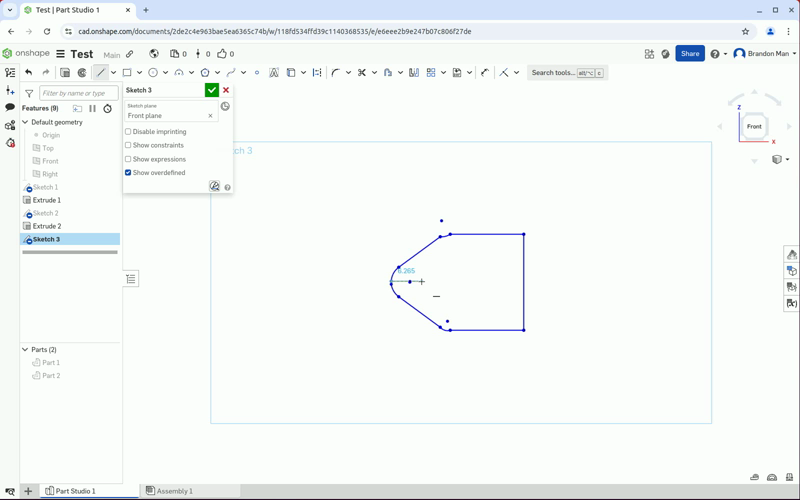
key_down(shift)
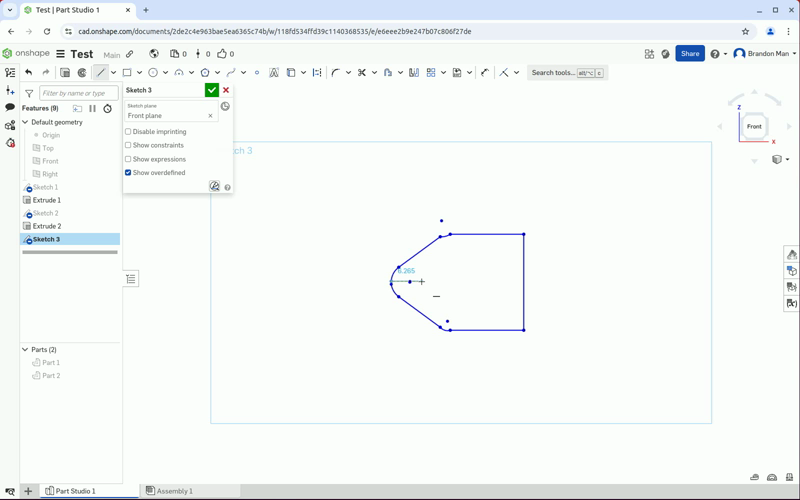
mouse_move(391, 284)
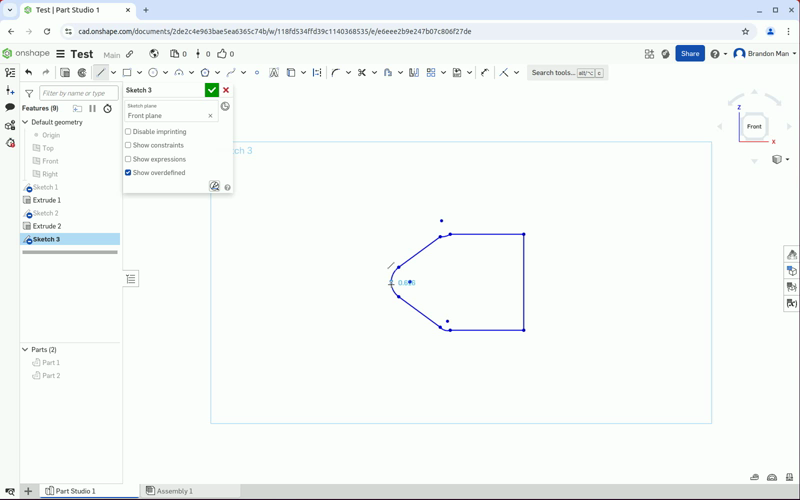
scroll(6)
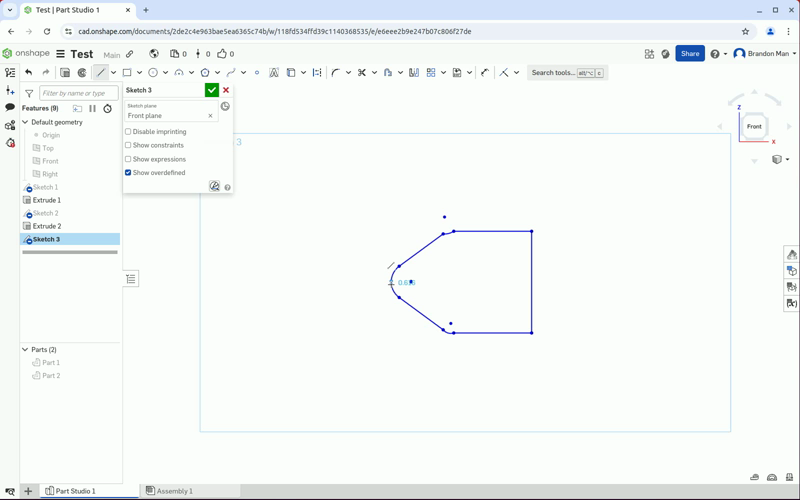
scroll(6)
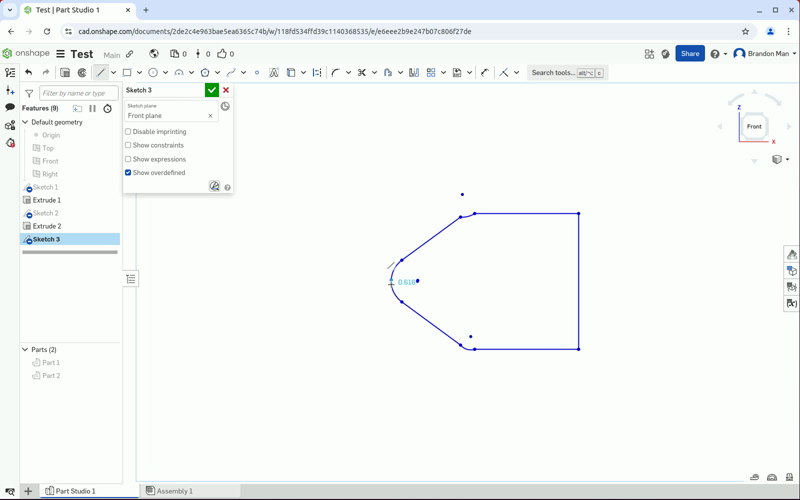
scroll(6)
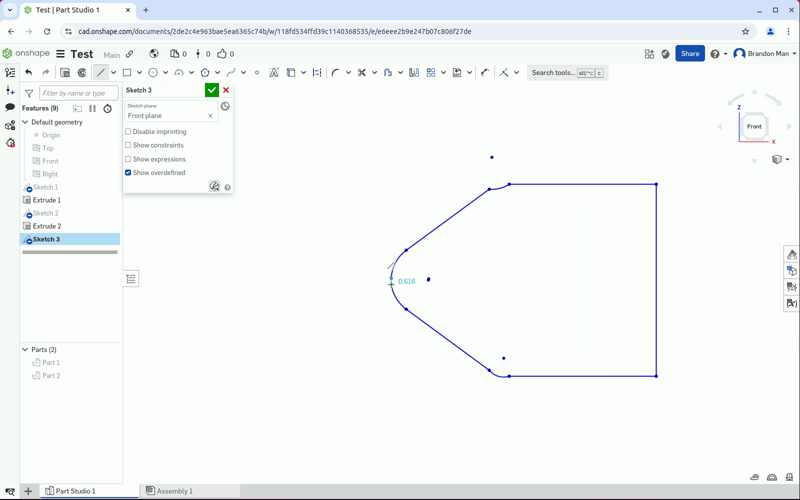
scroll(6)
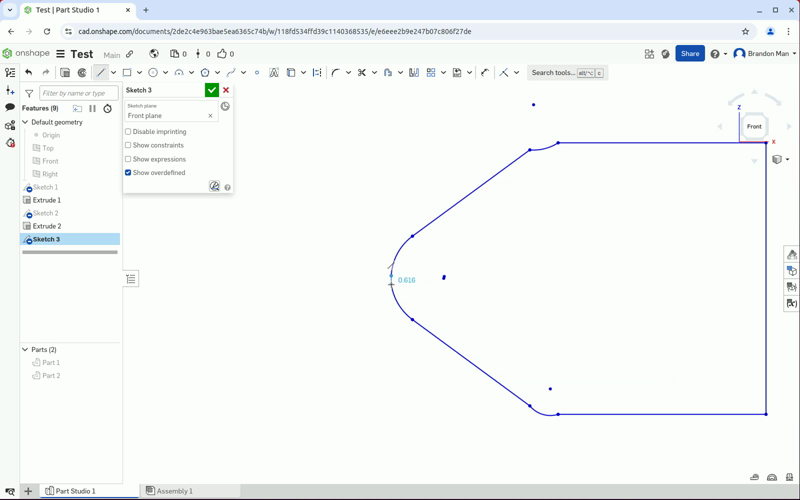
scroll(6)
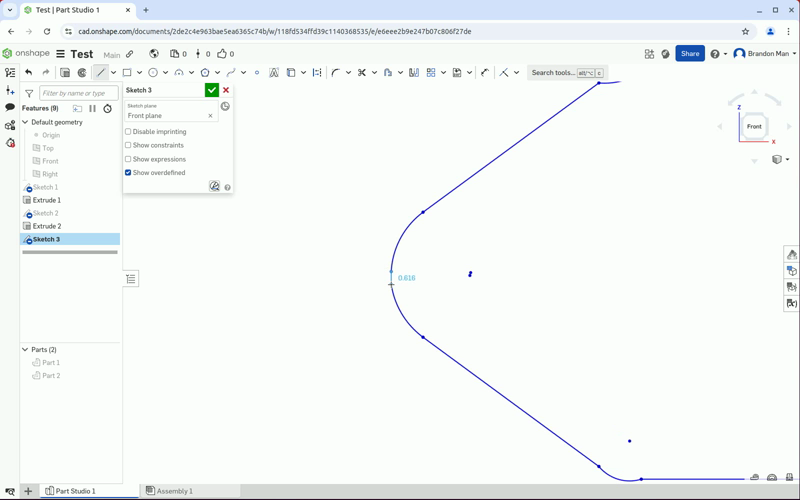
scroll(6)
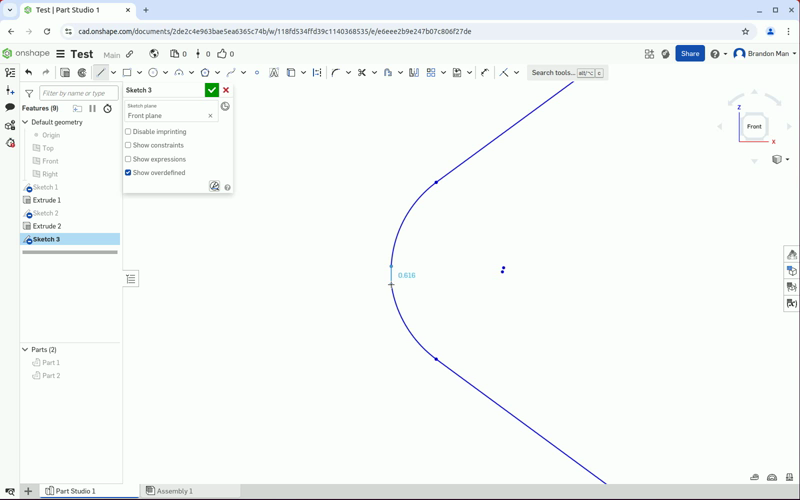
scroll(6)
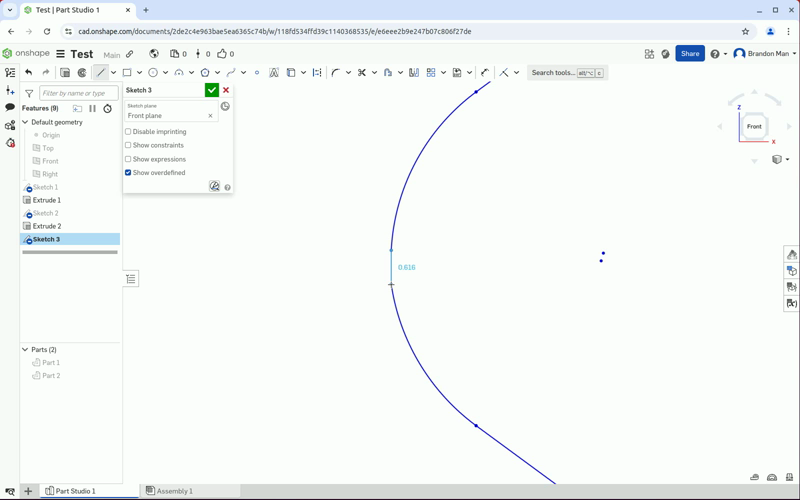
key_up(shift)
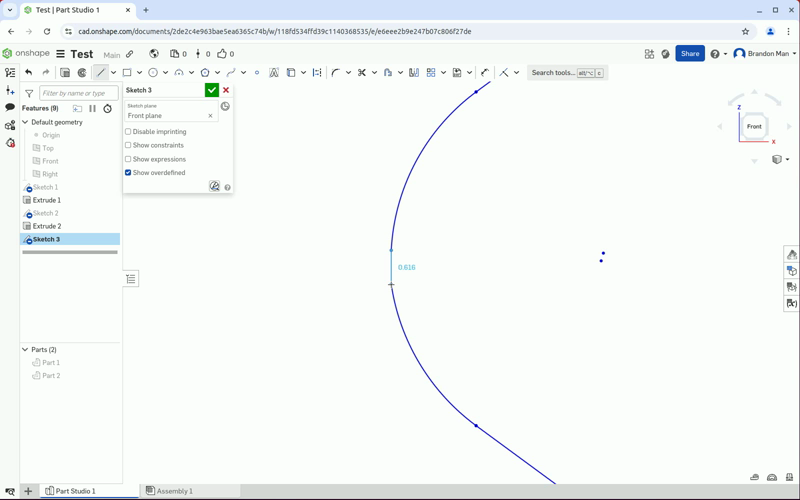
click(391, 284)
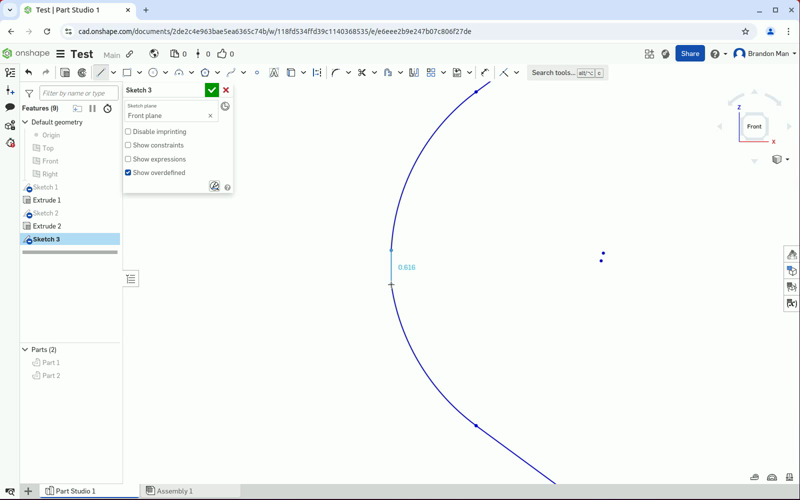
scroll(-6)
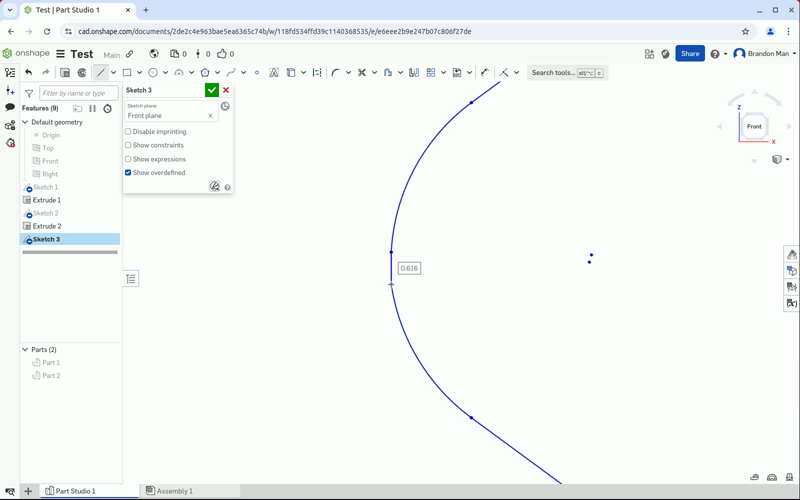
scroll(-6)
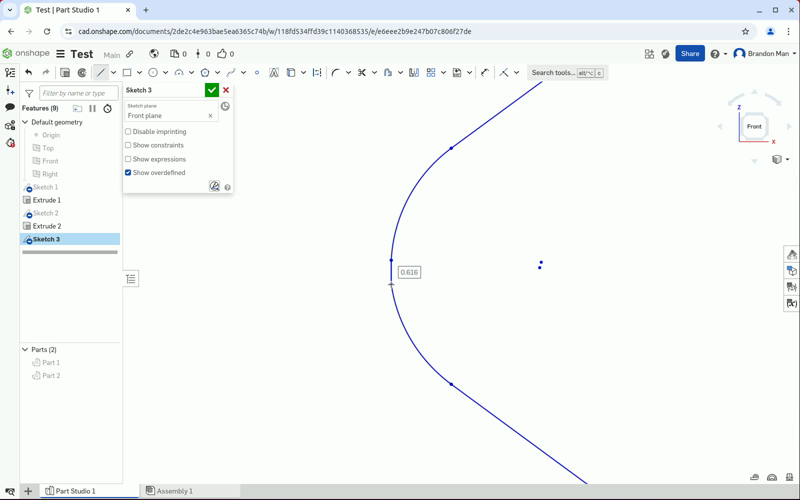
scroll(-6)
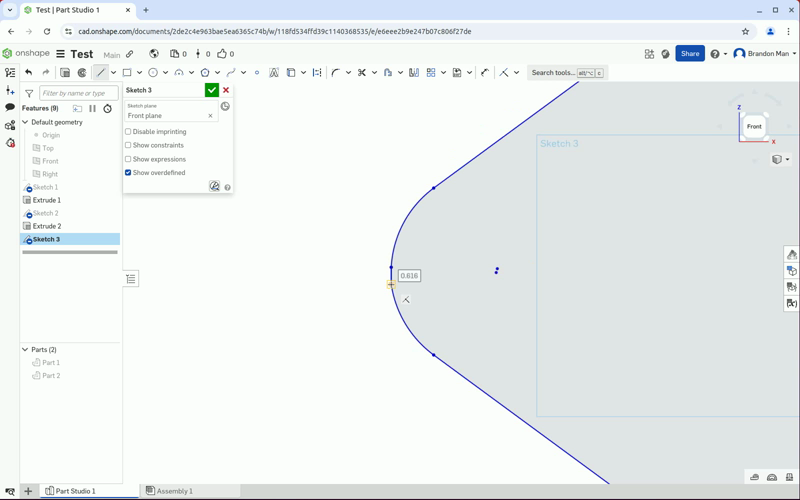
scroll(-6)
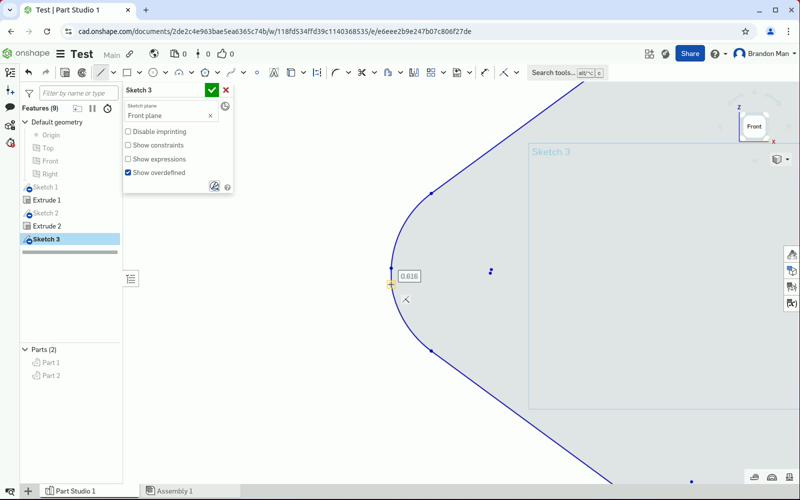
scroll(-6)
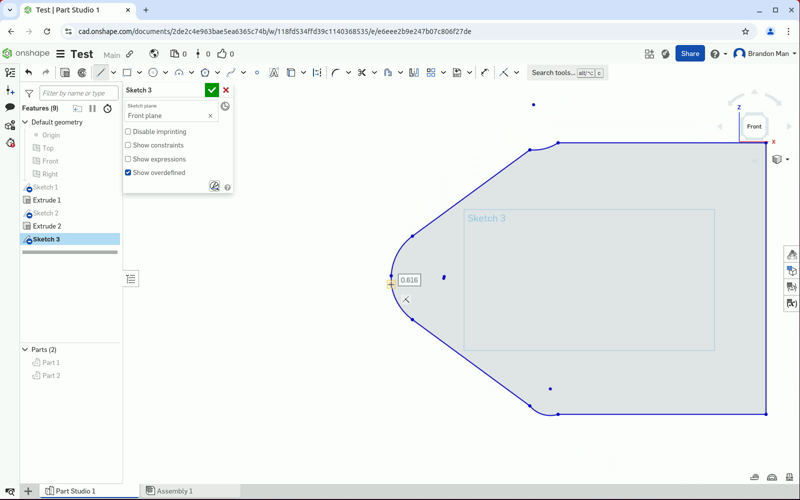
scroll(-6)
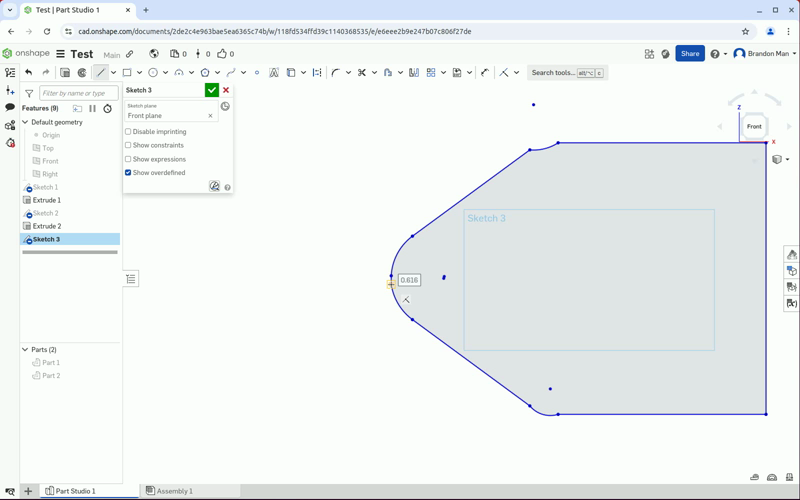
scroll(-6)
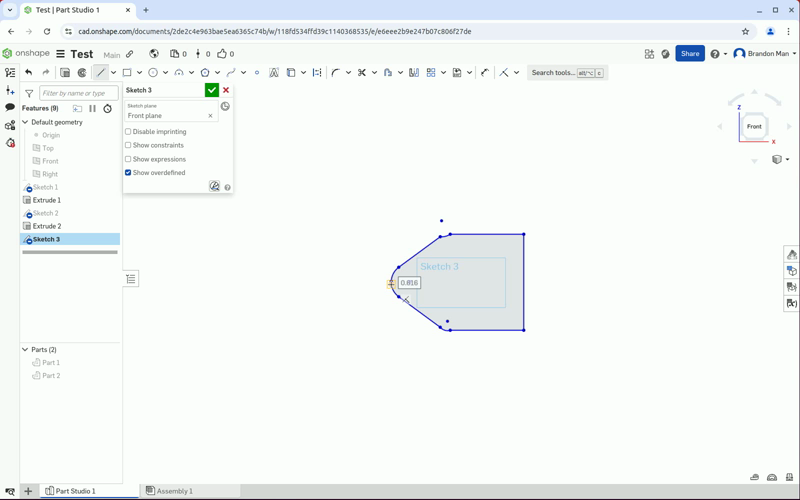
key(esc)
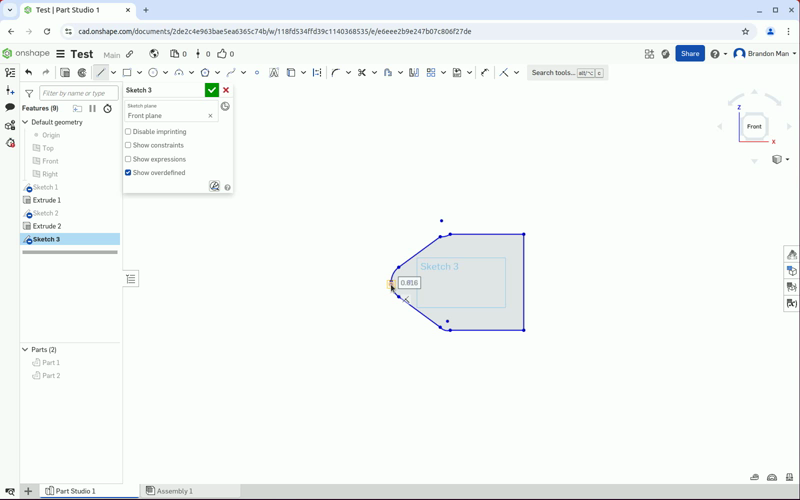
key(c)
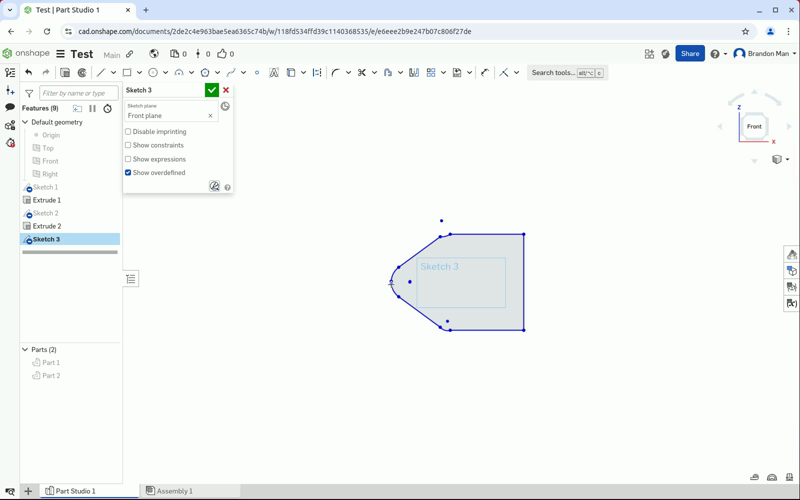
key_down(shift)
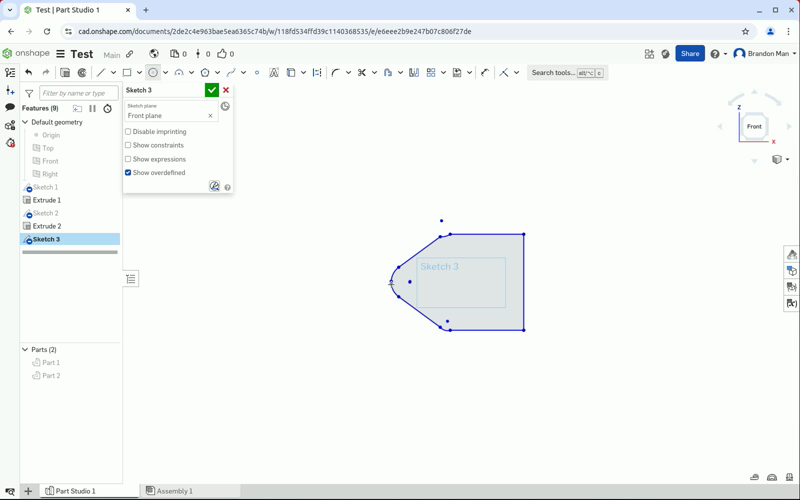
mouse_move(410, 282)
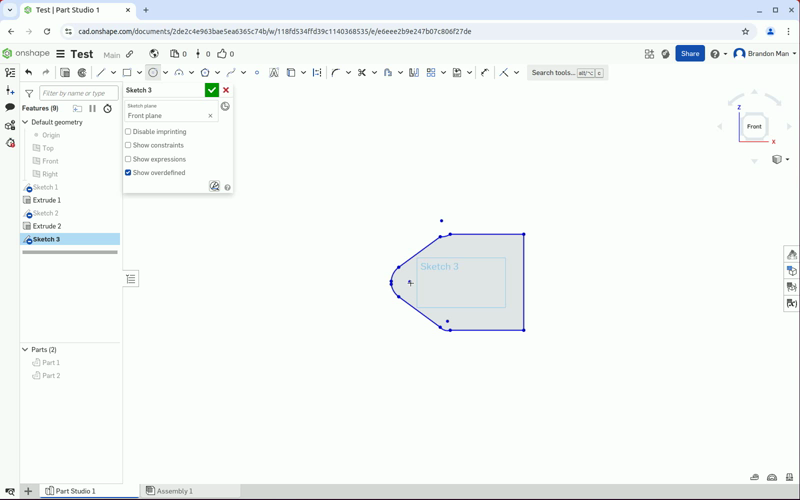
scroll(6)
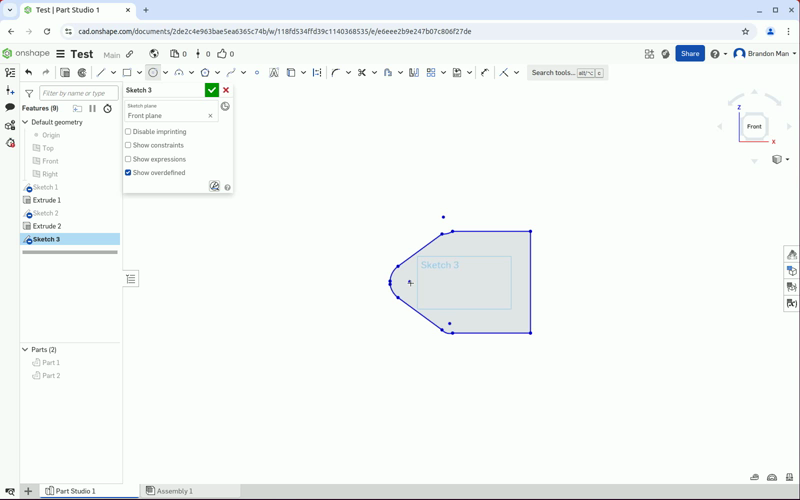
scroll(6)
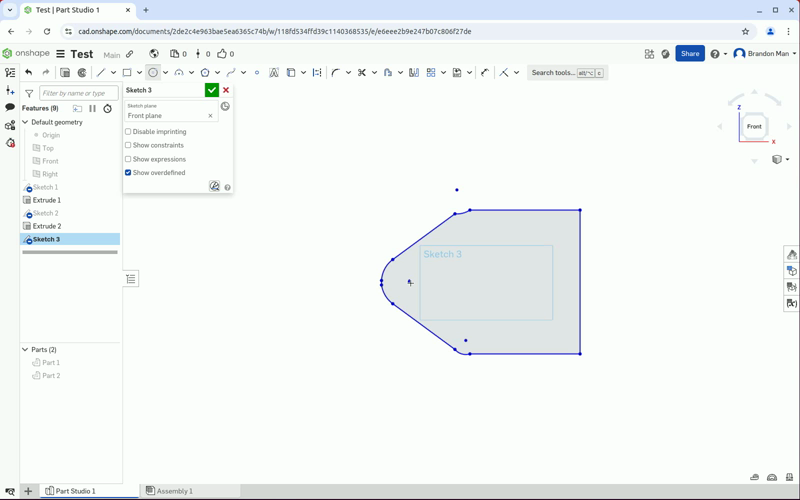
scroll(6)
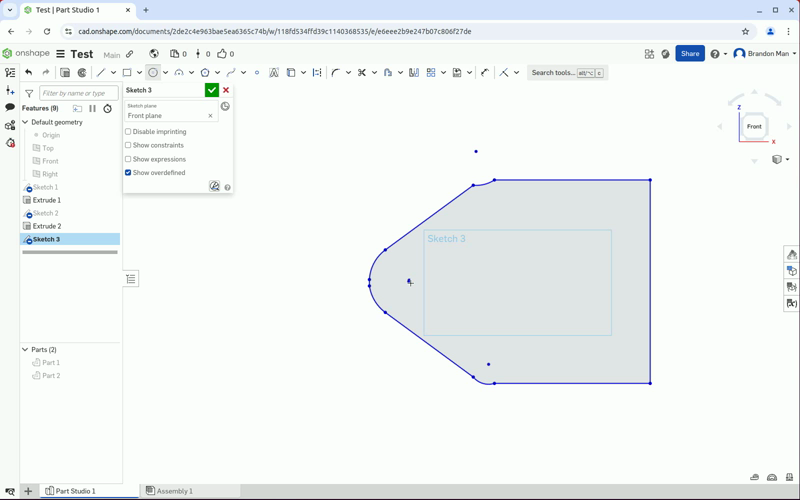
scroll(6)
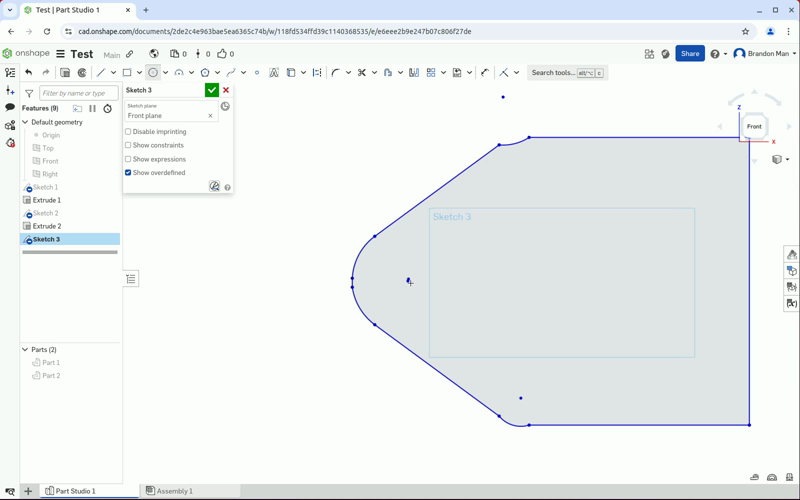
scroll(6)
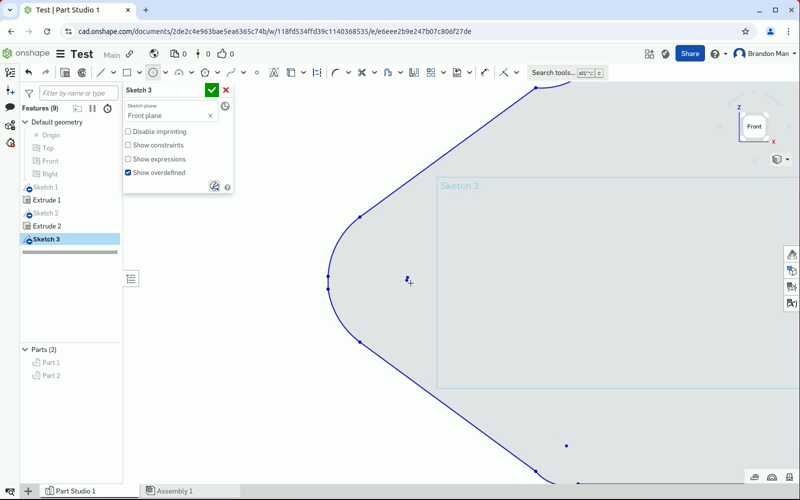
scroll(6)
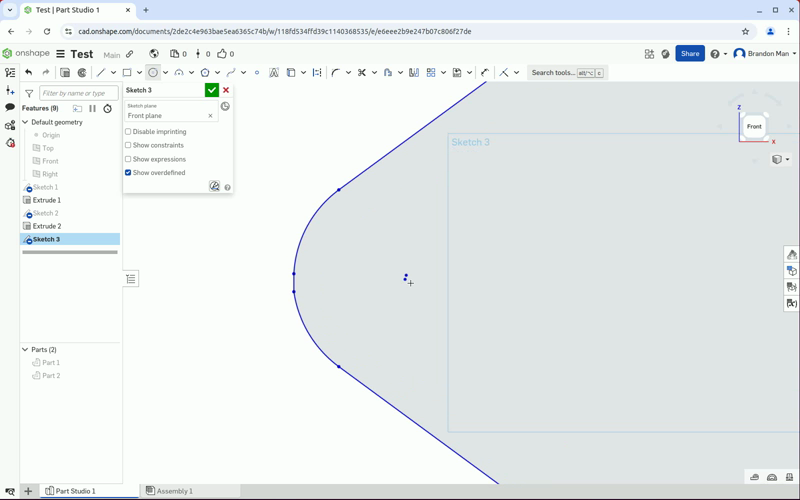
scroll(6)
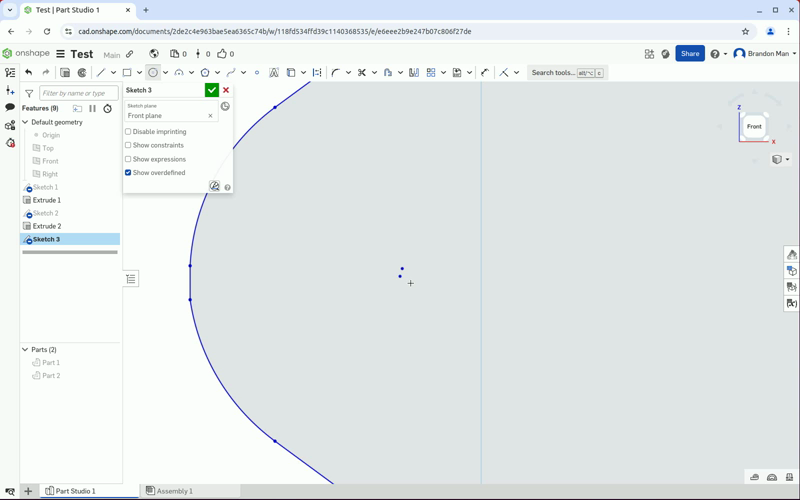
click(410, 282)
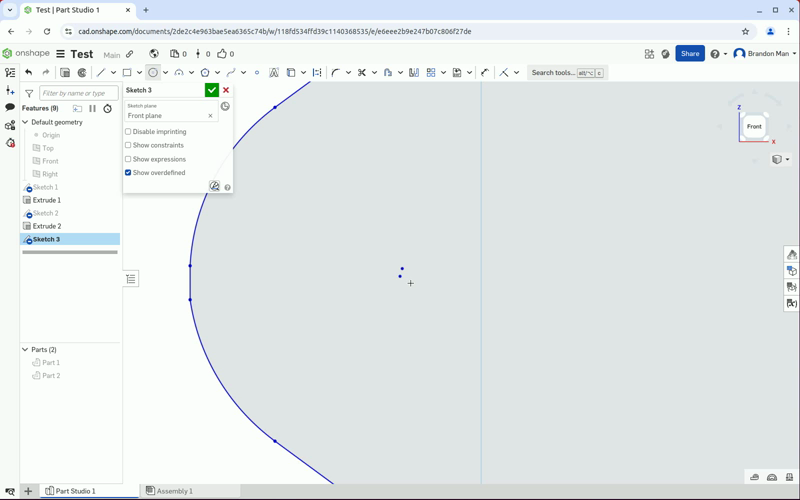
scroll(-6)
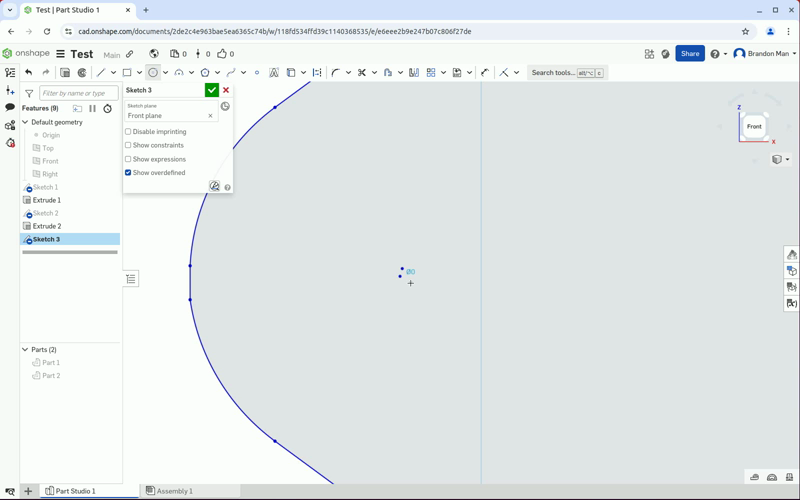
scroll(-6)
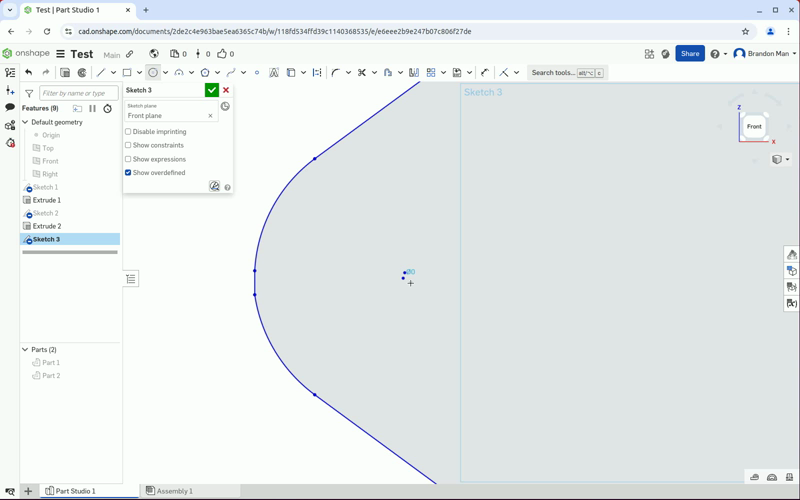
scroll(-6)
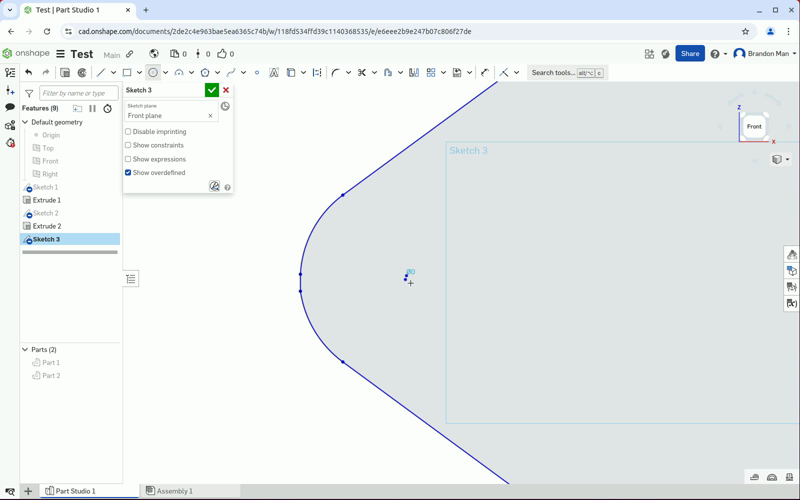
scroll(-6)
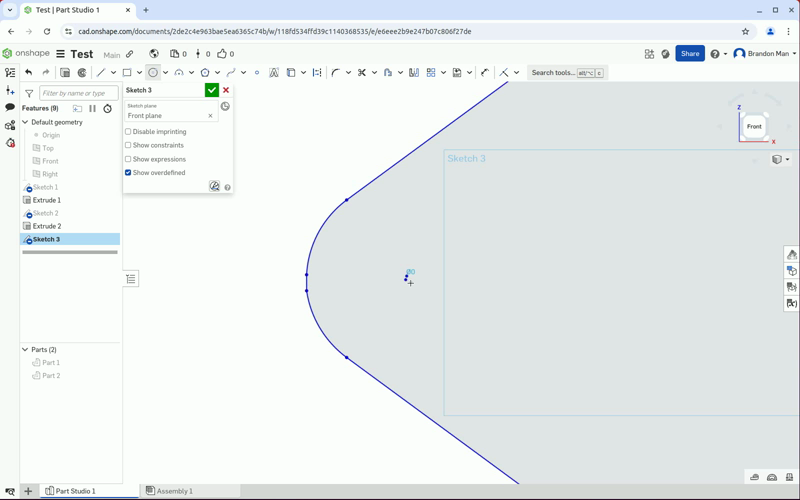
scroll(-6)
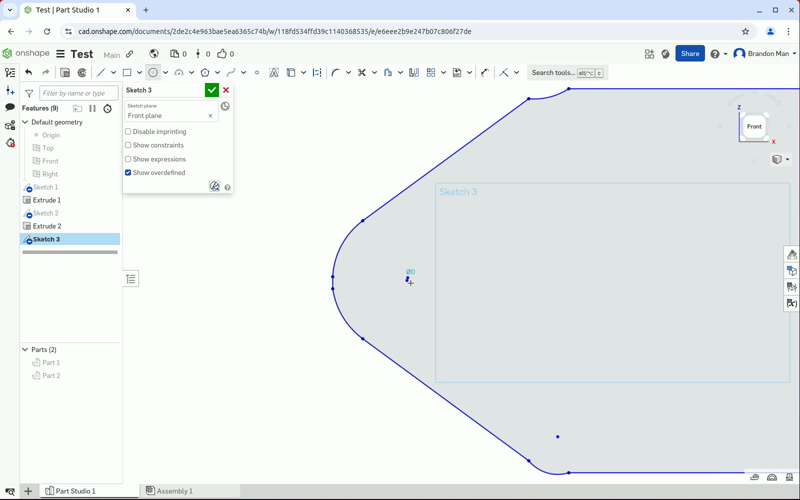
scroll(-6)
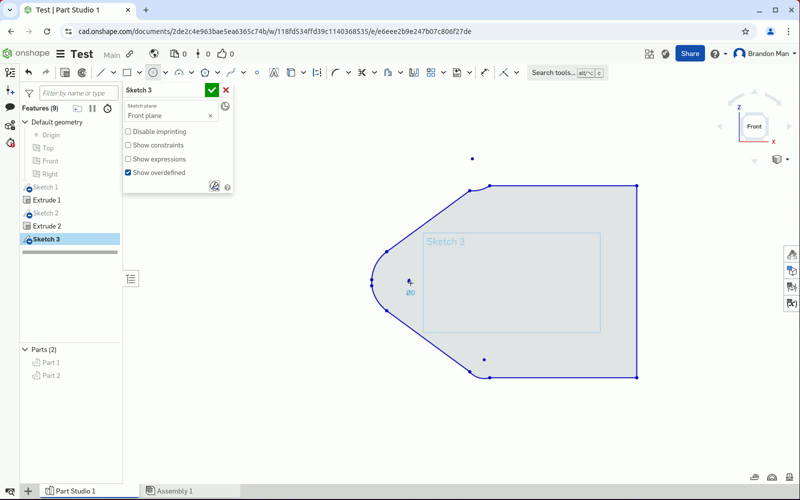
scroll(-6)
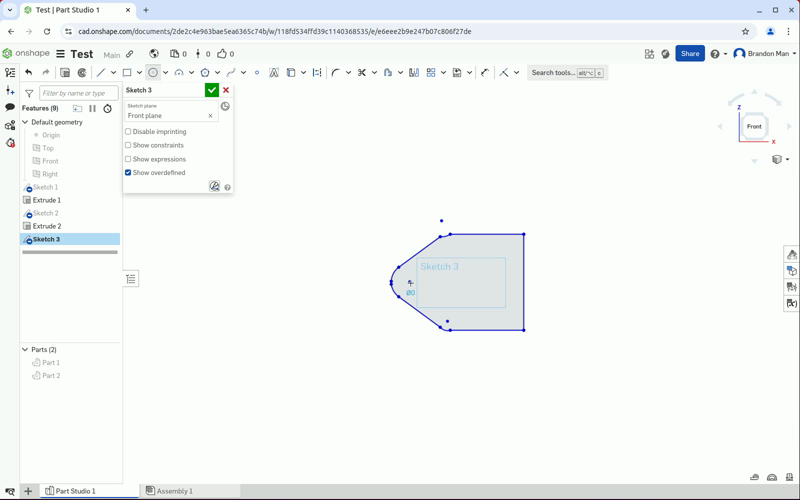
key_up(shift)
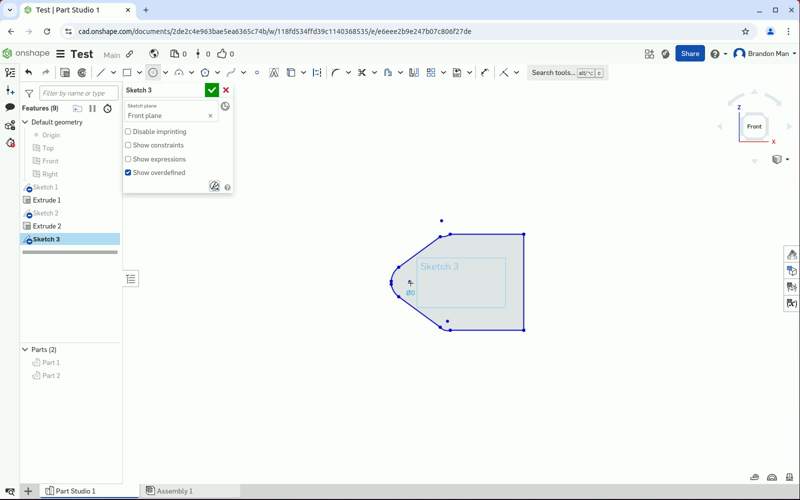
mouse_move(420, 282)
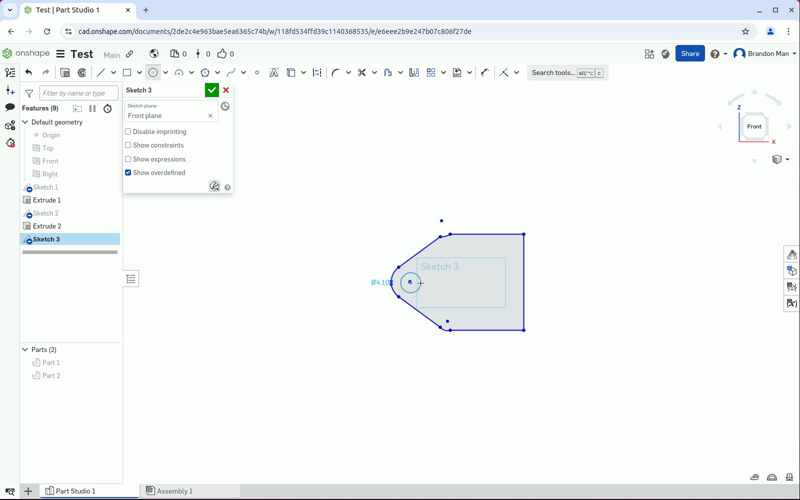
click(420, 282)
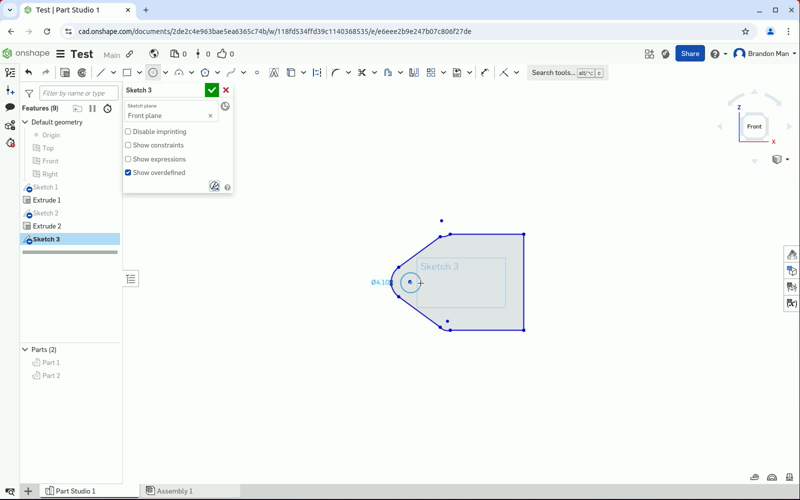
key(esc)
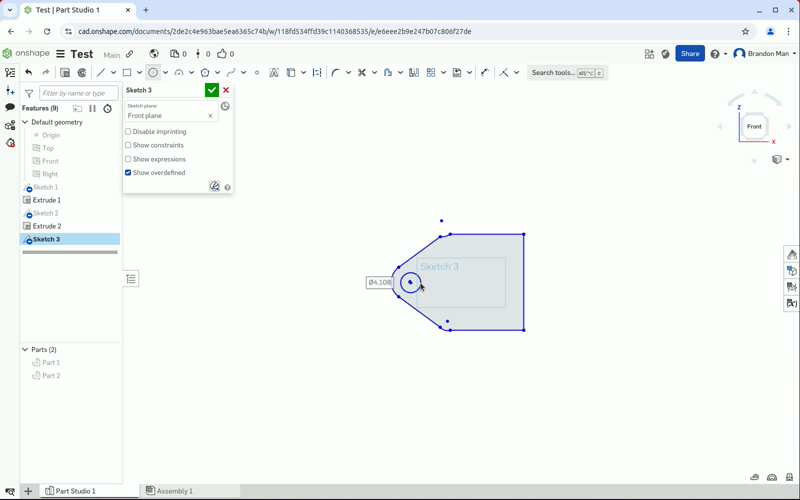
key(c)
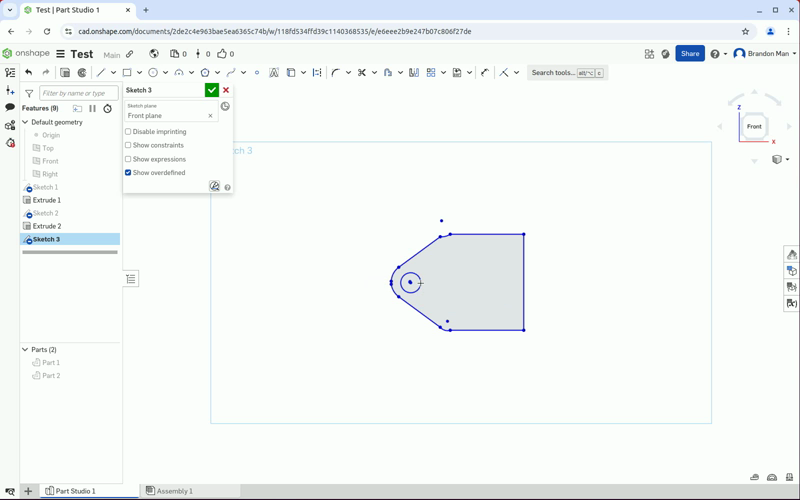
key_down(shift)
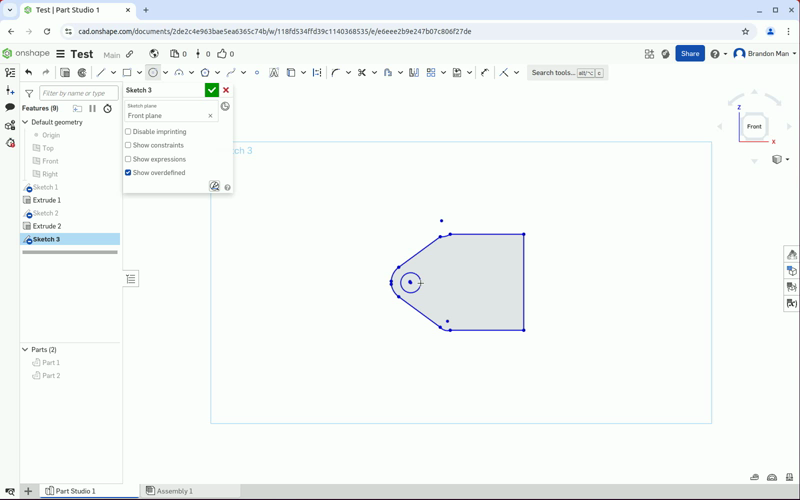
mouse_move(461, 282)
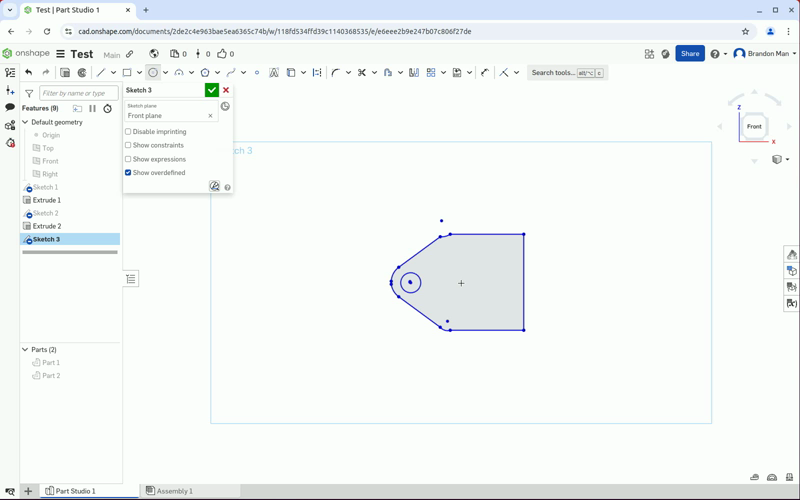
click(461, 282)
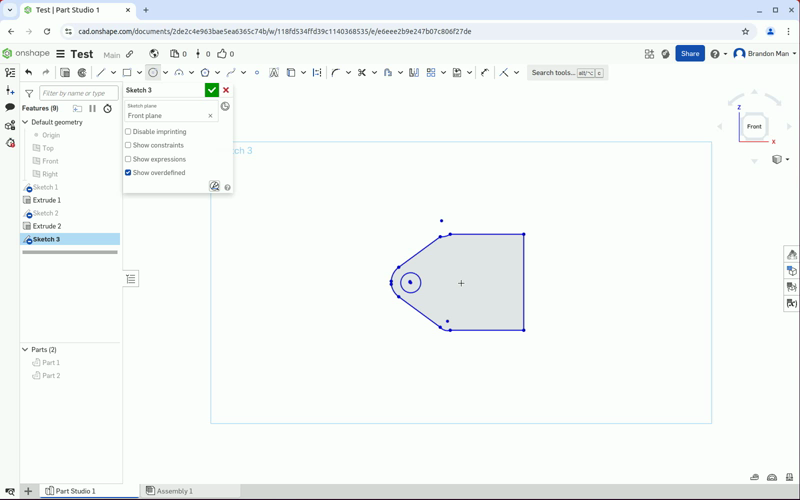
key_up(shift)
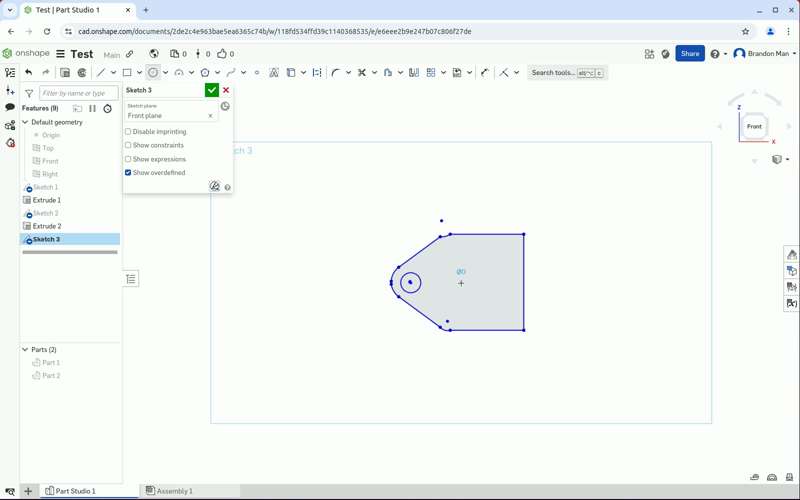
mouse_move(500, 282)
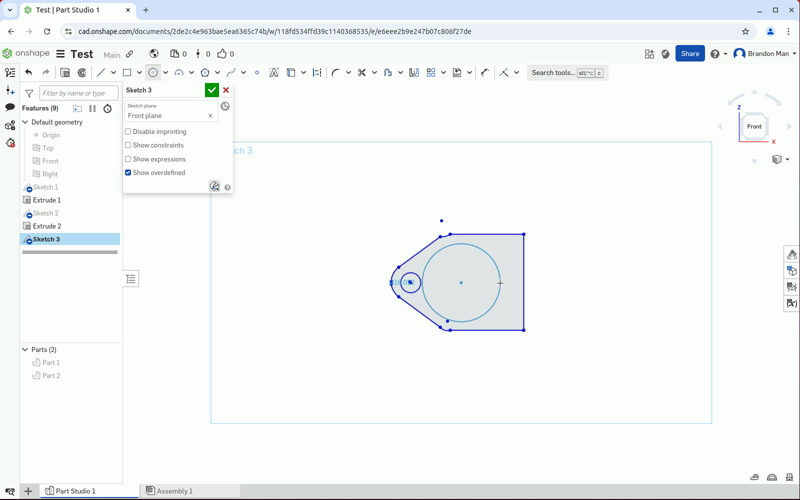
click(500, 282)
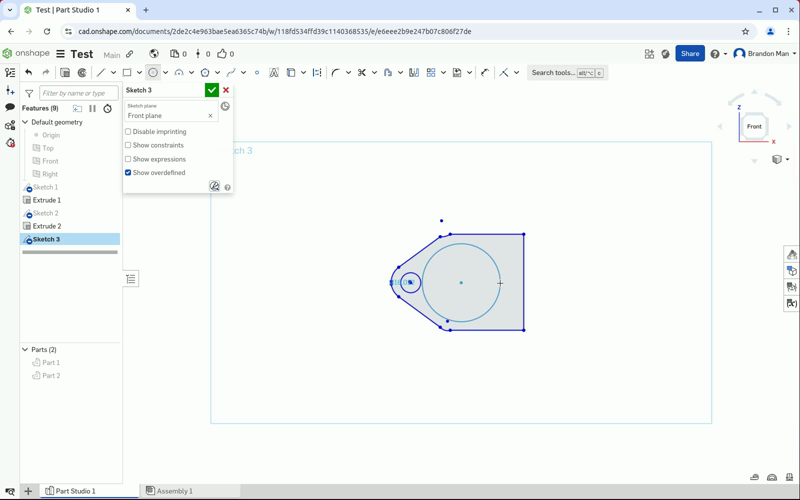
key(esc)
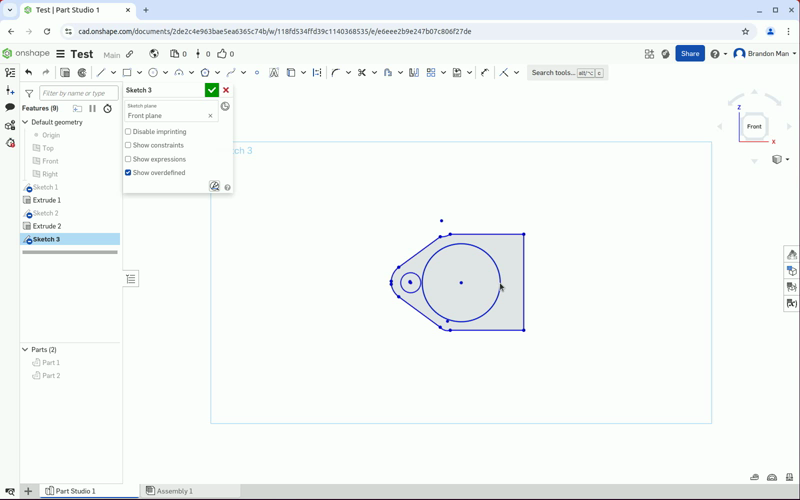
key(c)
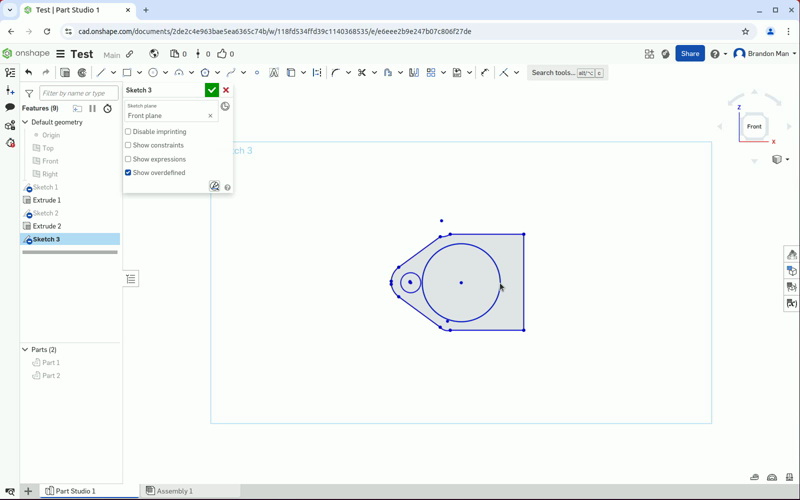
key_down(shift)
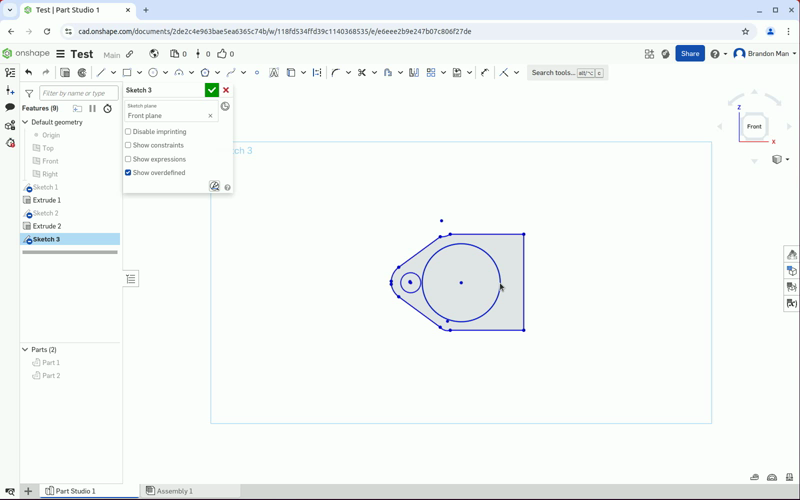
mouse_move(511, 282)
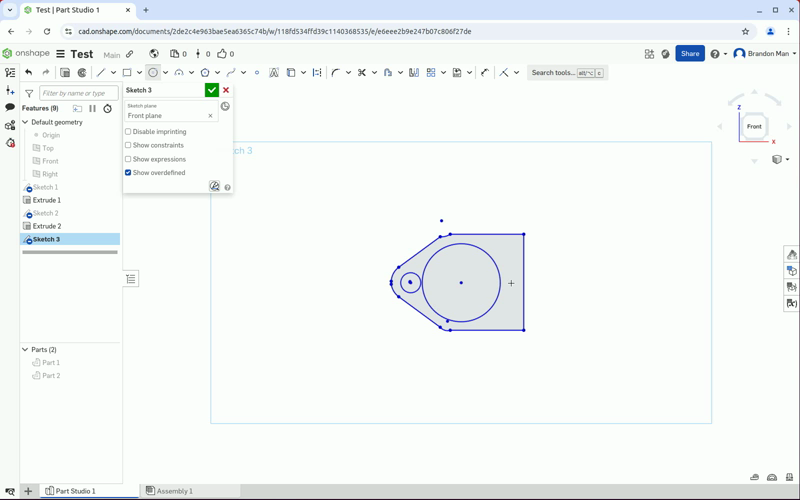
click(511, 282)
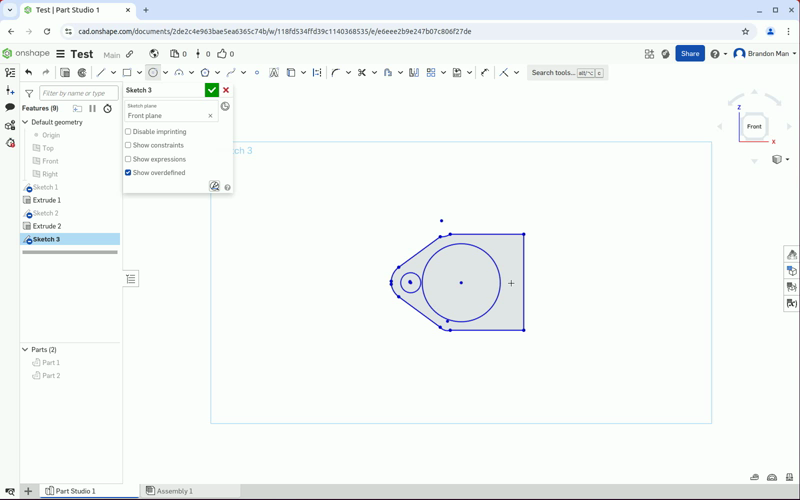
key_up(shift)
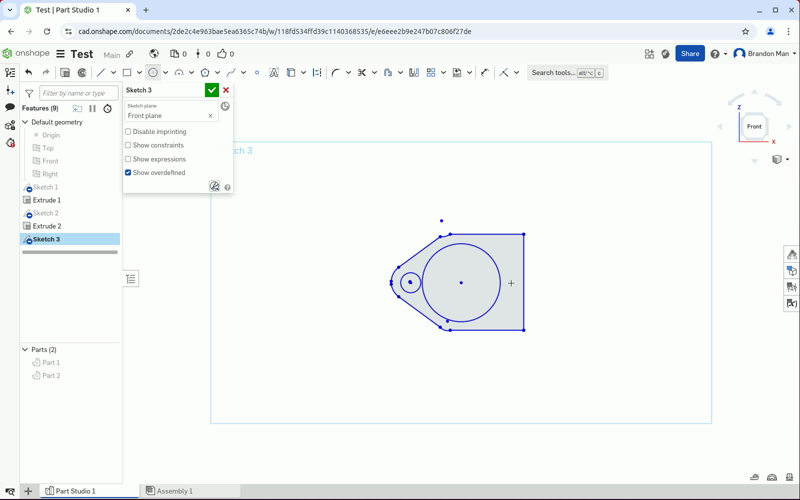
mouse_move(520, 282)
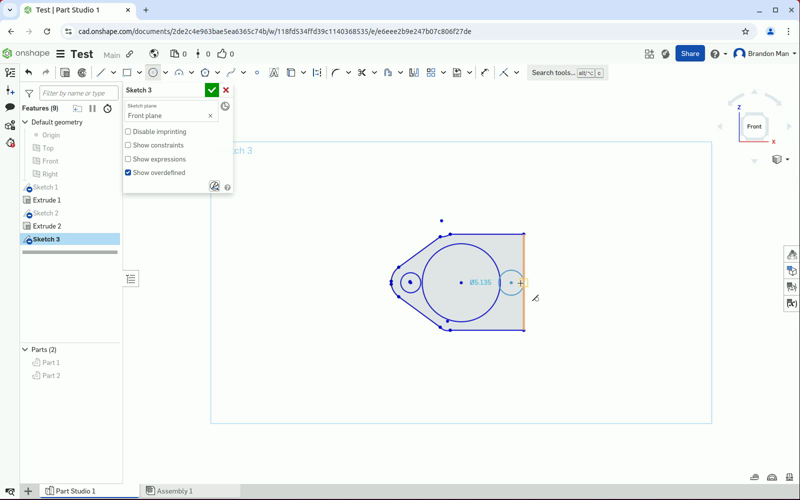
click(520, 282)
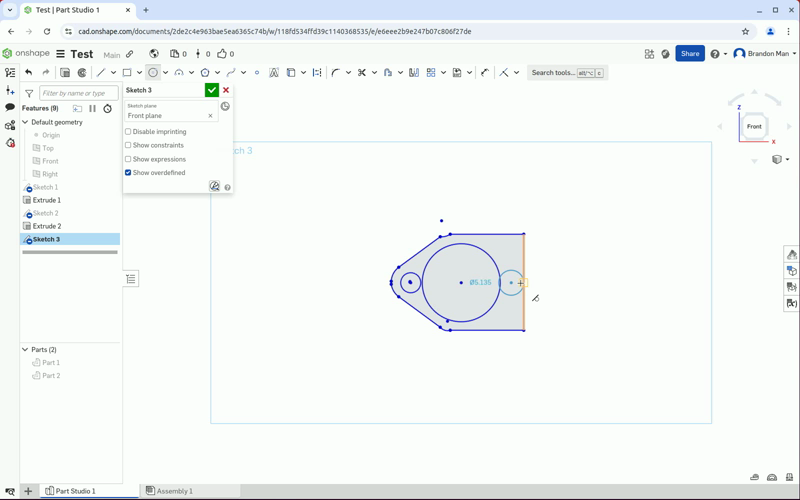
key(esc)
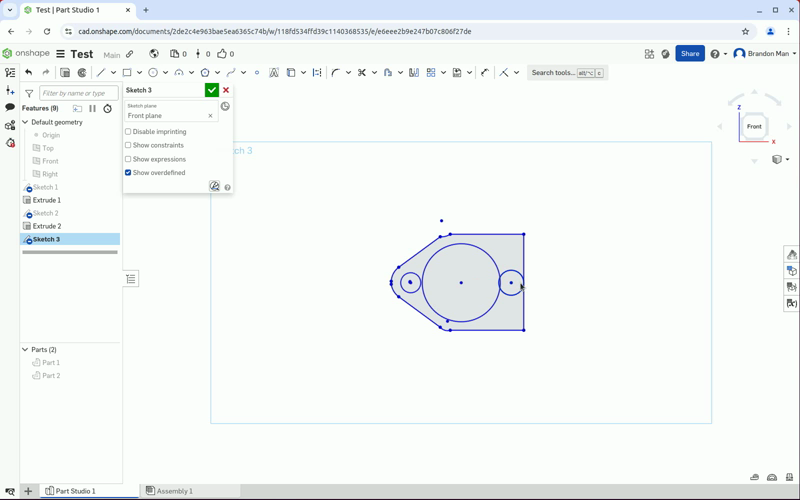
mouse_move(456, 239)
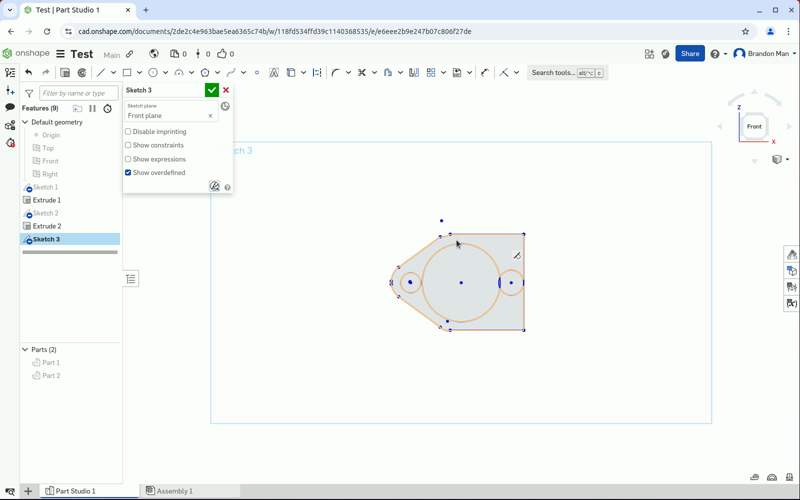
click(456, 239)
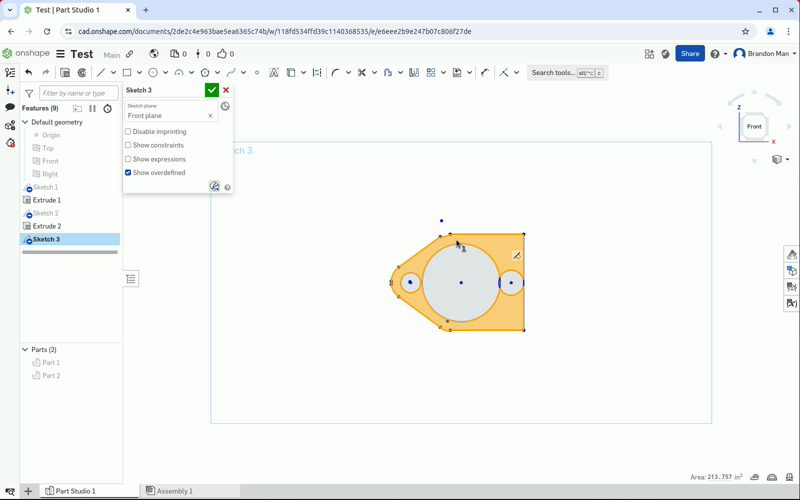
mouse_move(73, 352)
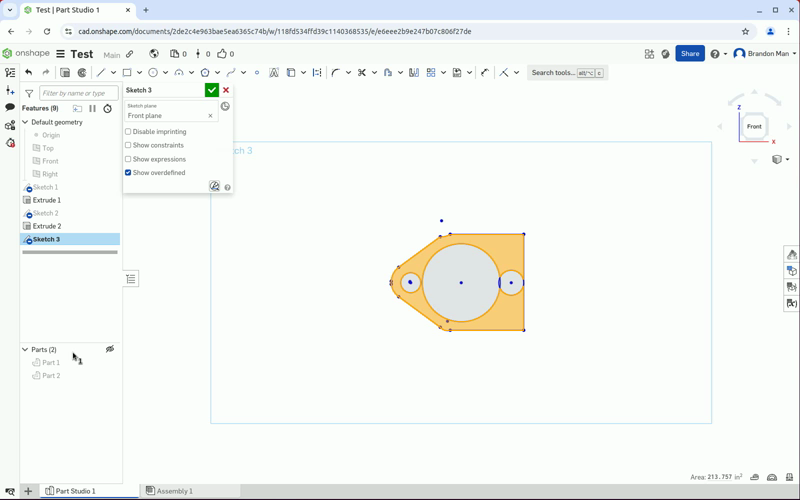
key(shift+y)
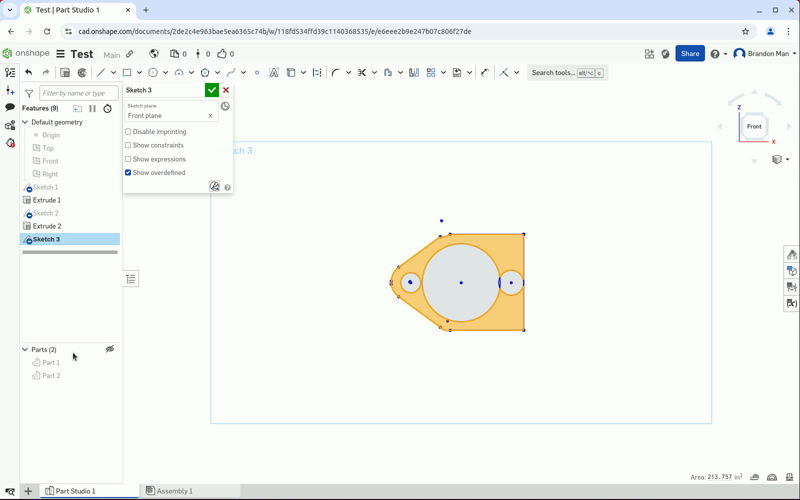
key(shift+e)
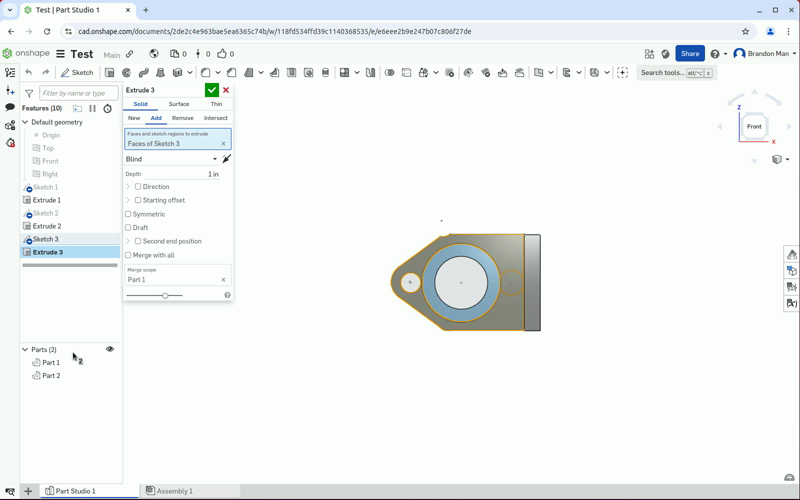
mouse_move(143, 106)
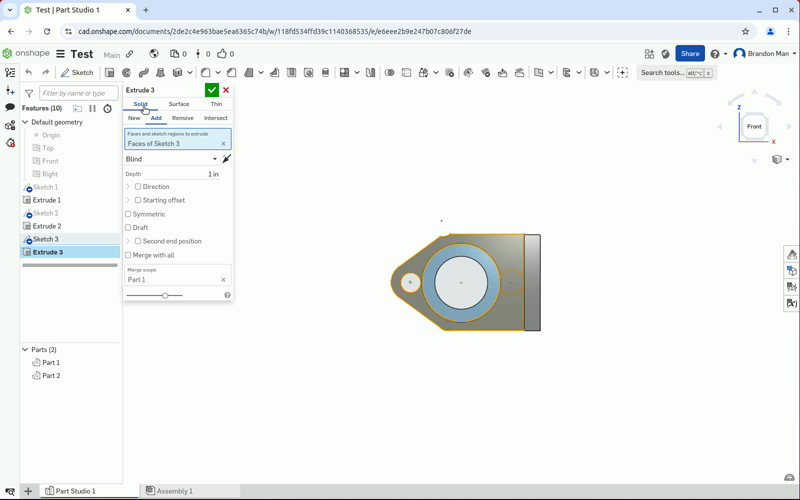
click(143, 106)
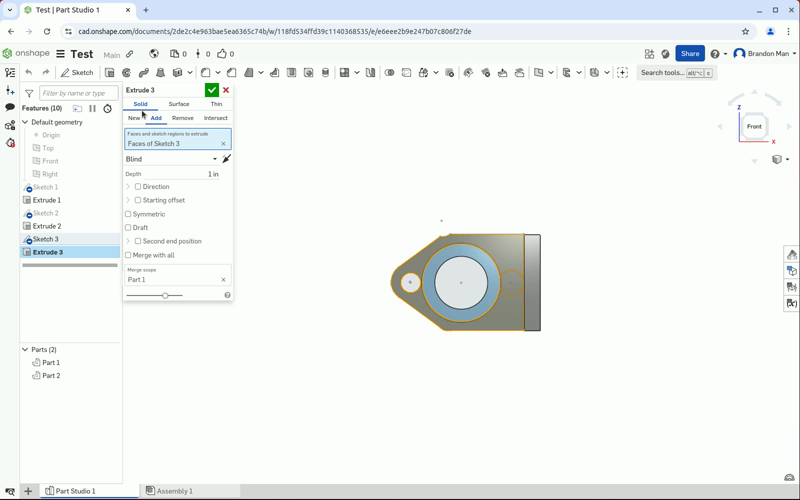
mouse_move(137, 120)
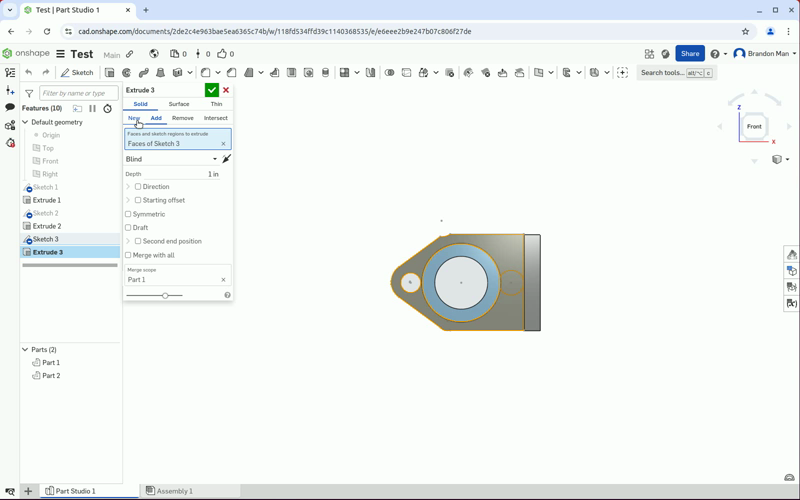
click(137, 120)
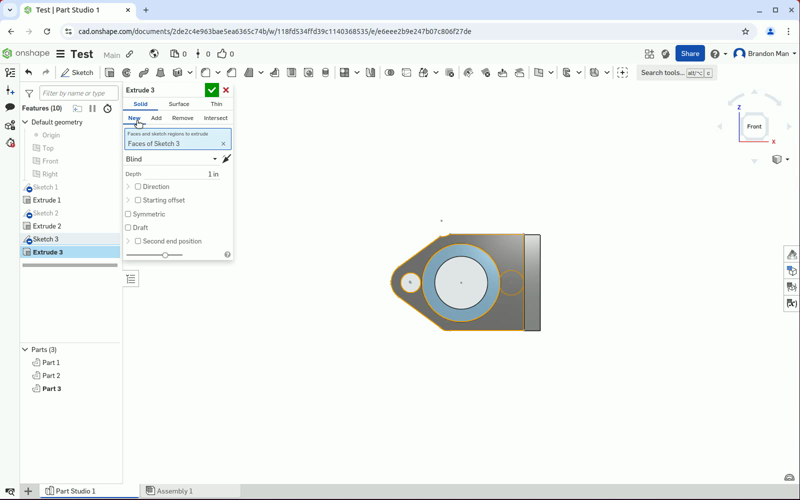
key(tab, 4)
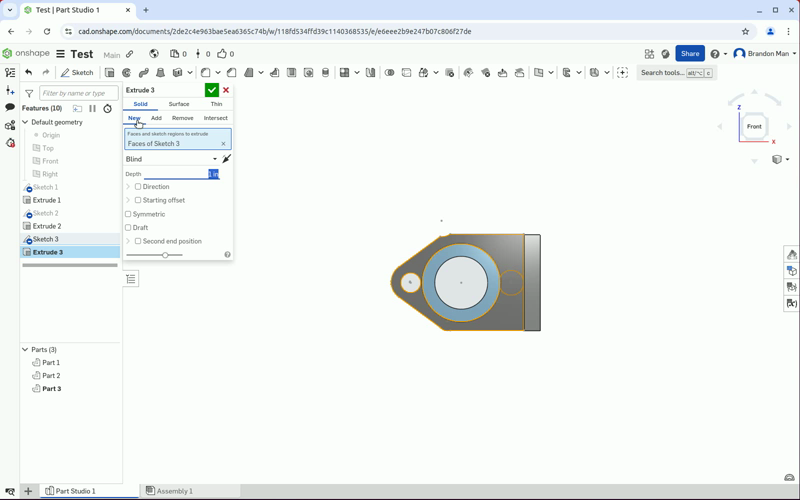
text(1.926)
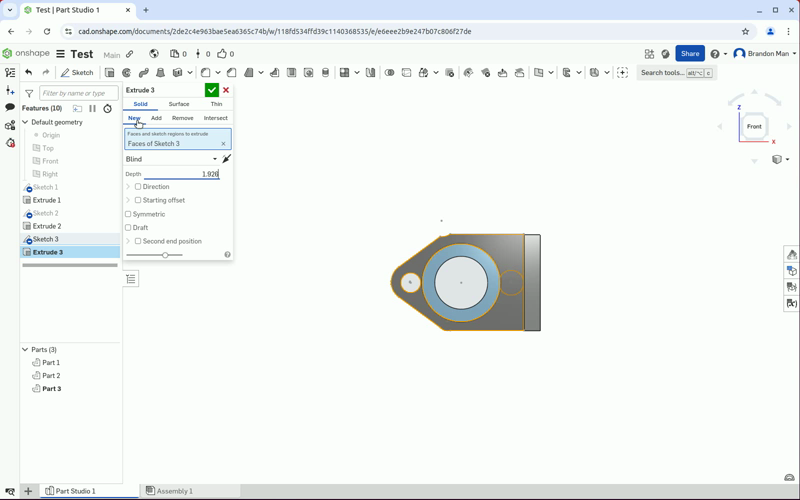
key(enter)
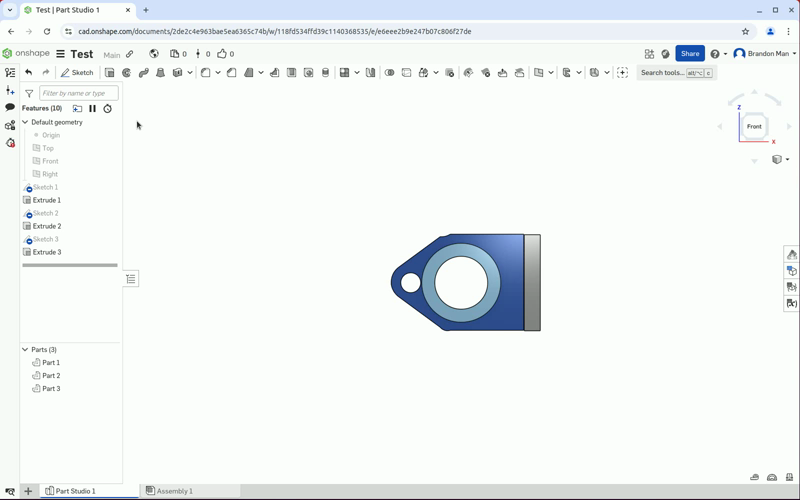
key(shift+h)
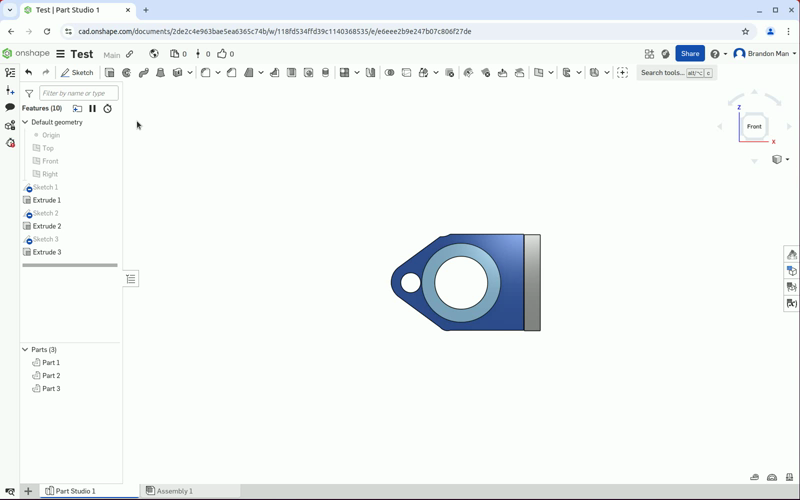
key(shift+h)
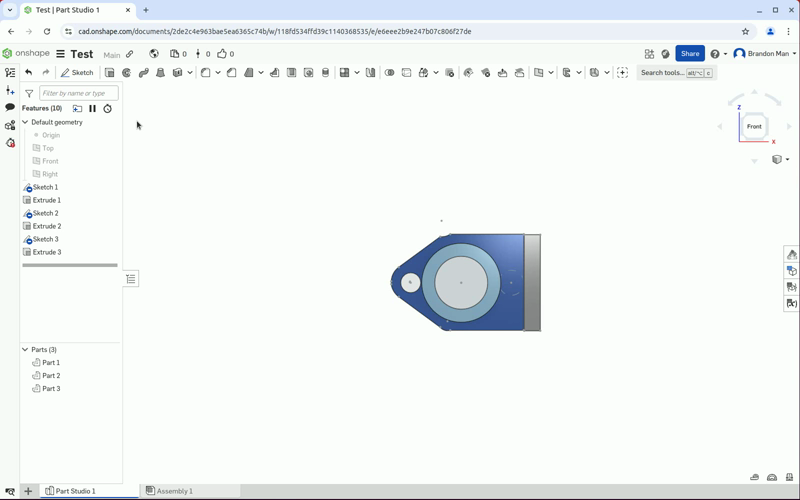
key(shift+7)
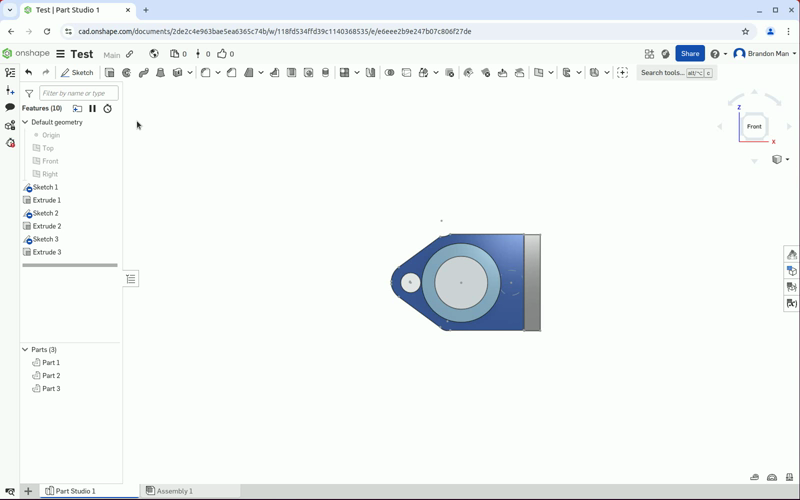
key(left, 2)
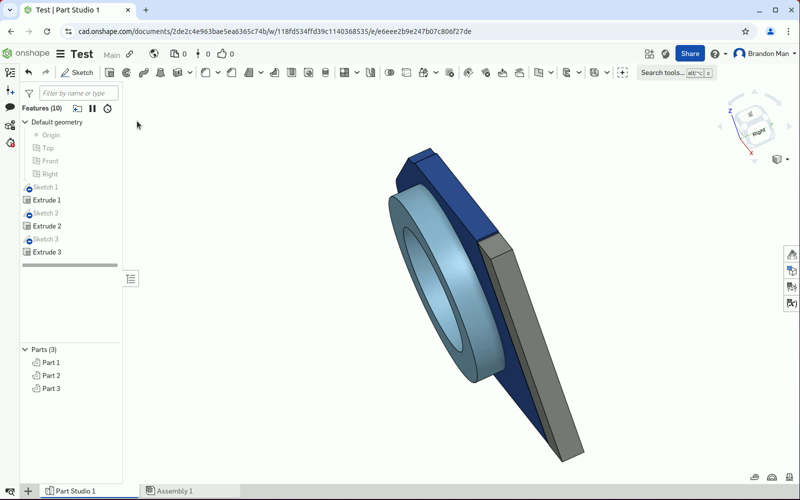
key(down, 2)
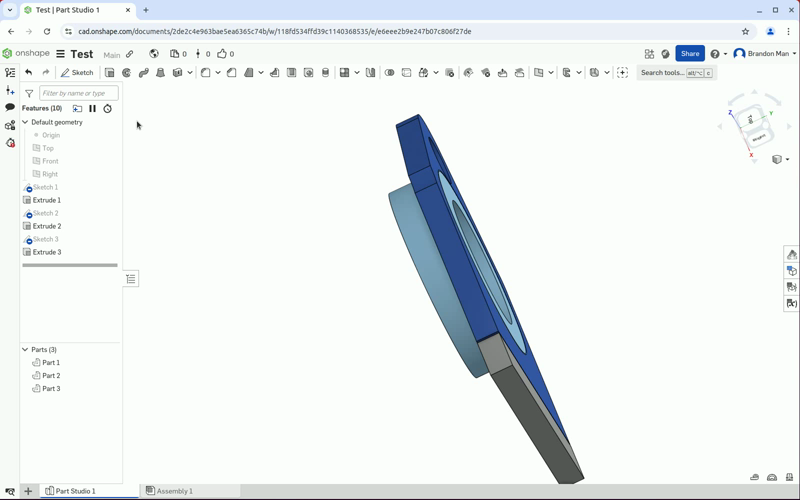
key(up, 2)
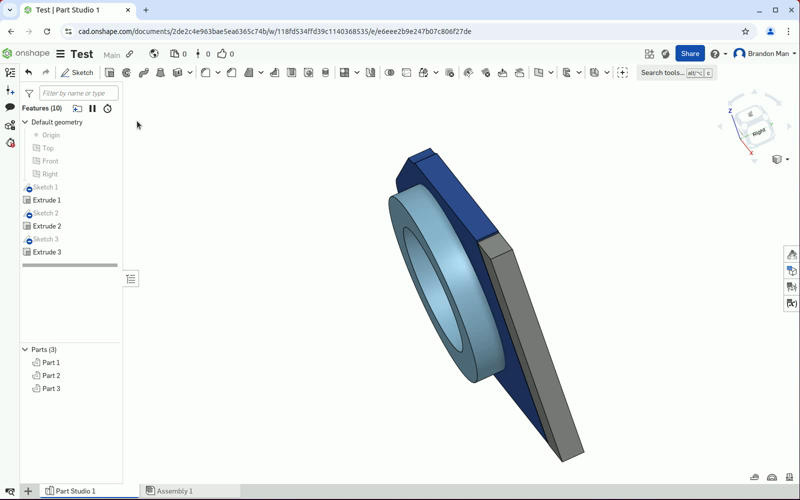
key(right, 2)
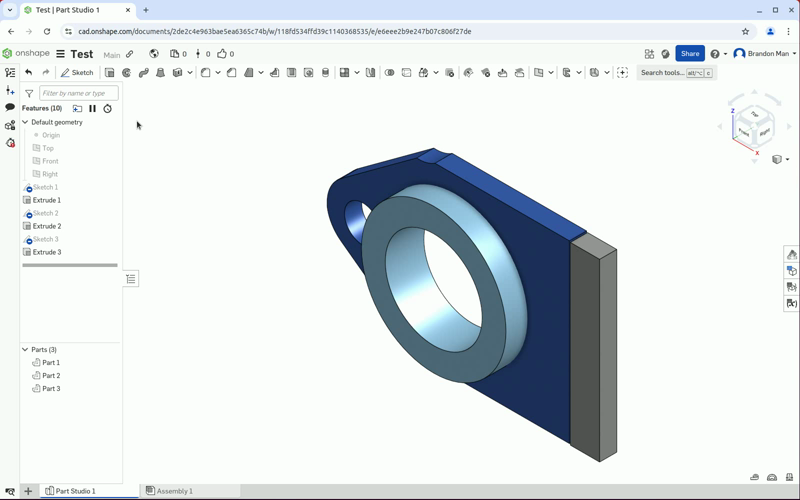
mouse_move(73, 189)
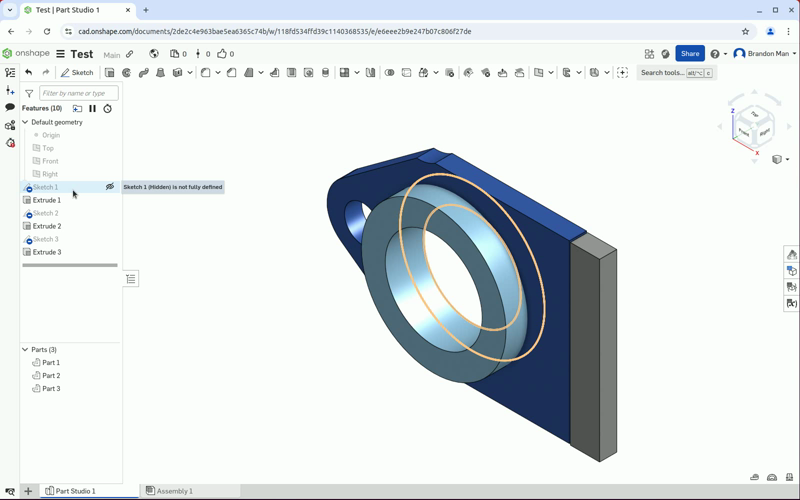
click(73, 189)